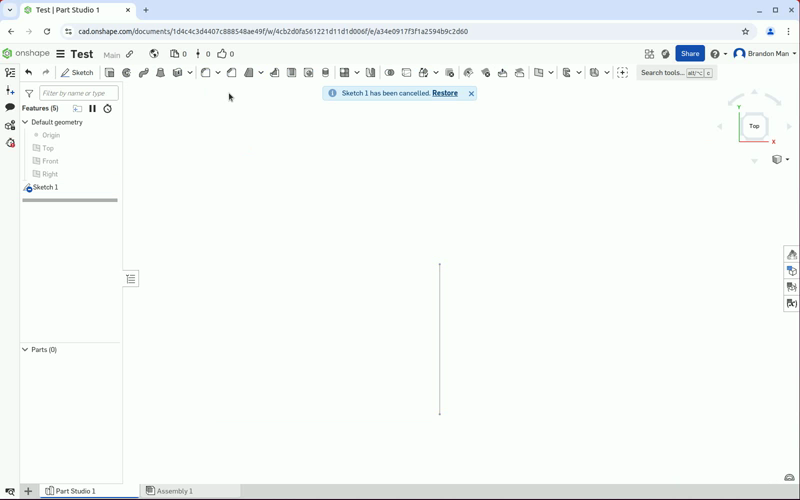
key(shift+h)
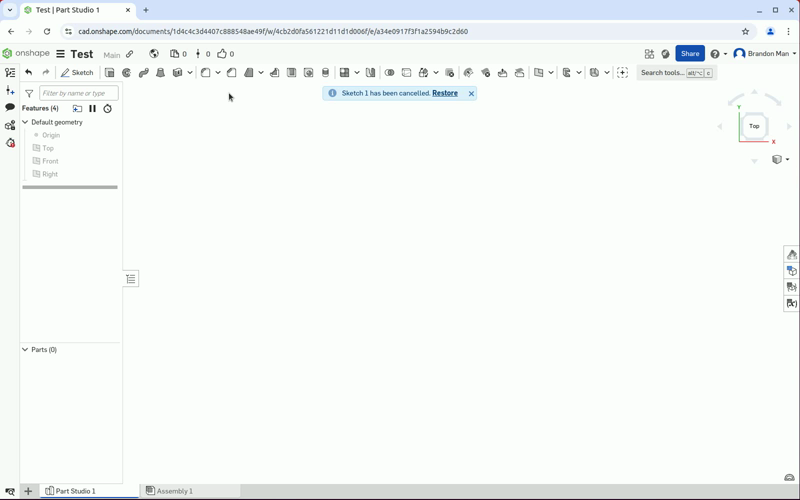
mouse_move(73, 352)
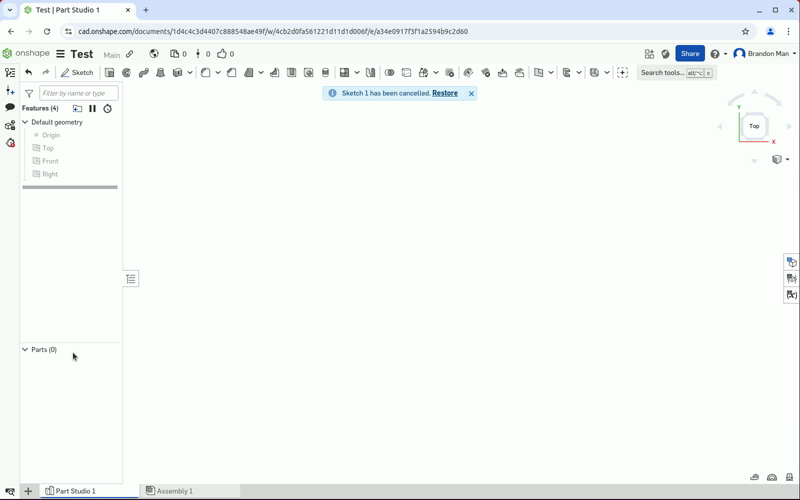
key(y)
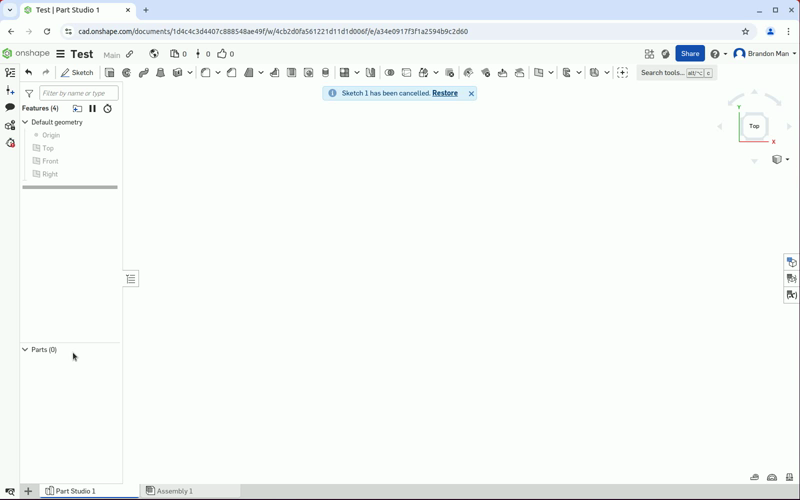
key(shift+p)
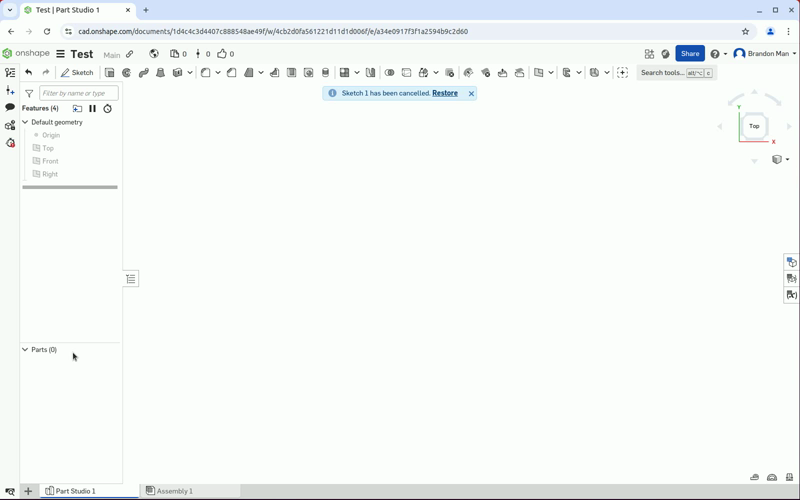
key(space)
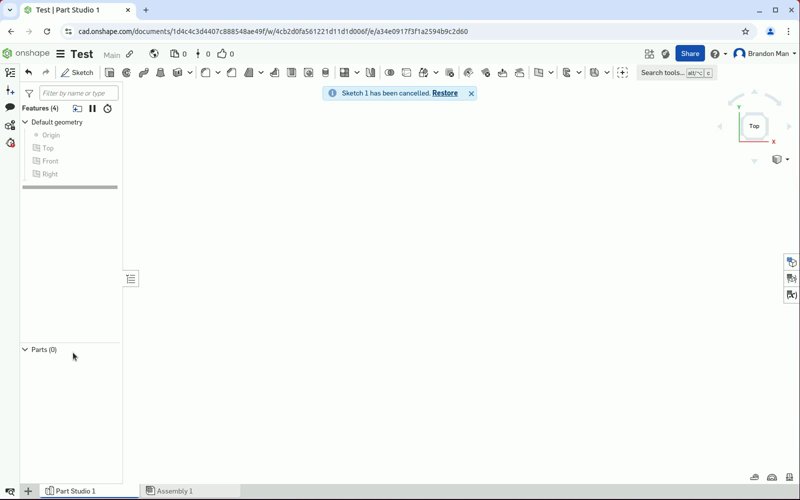
key_down(shift)
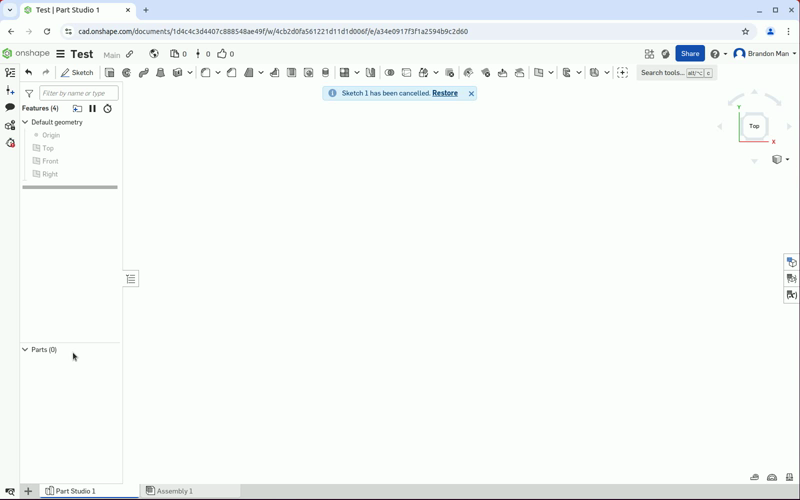
key(up)
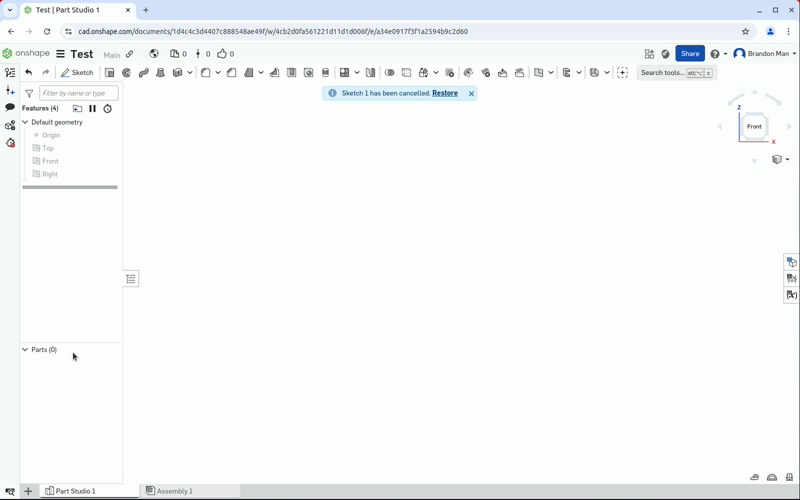
key_up(shift)
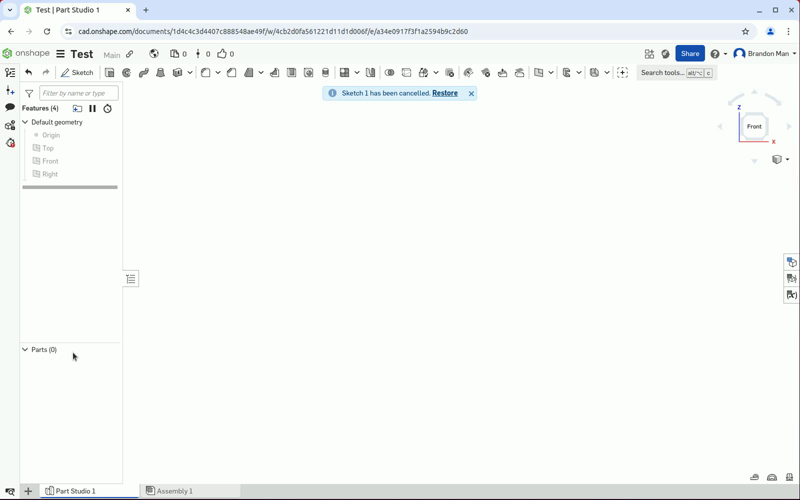
mouse_move(73, 352)
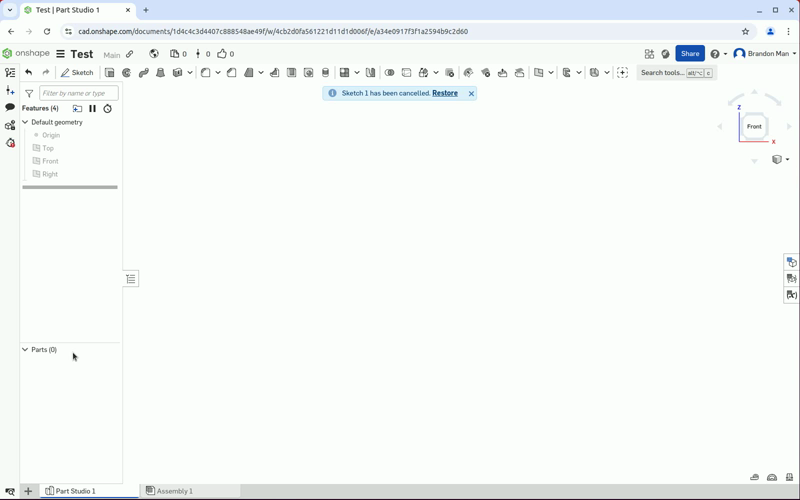
key(shift+y)
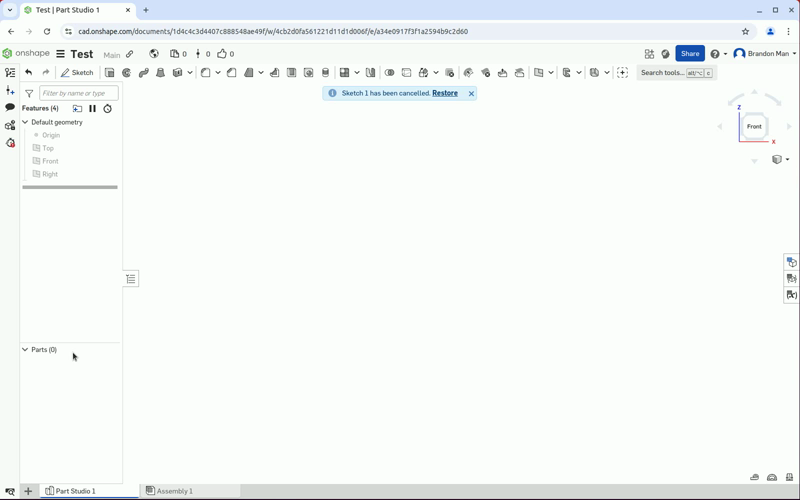
key(shift+s)
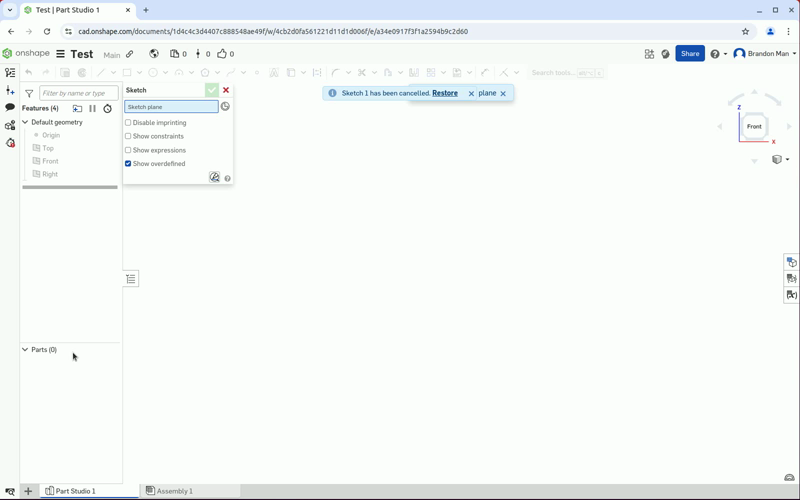
mouse_move(73, 163)
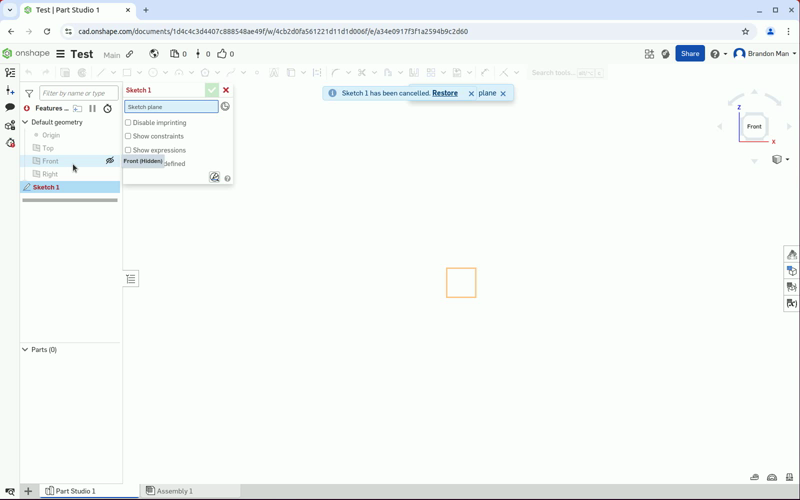
click(73, 163)
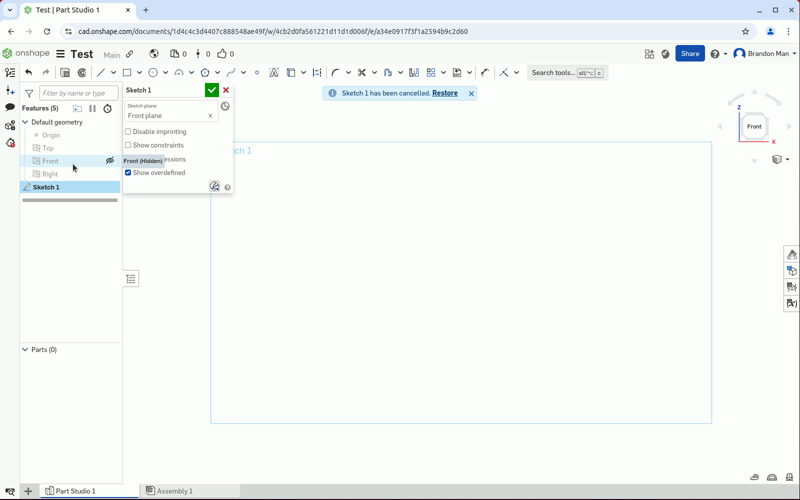
mouse_move(73, 352)
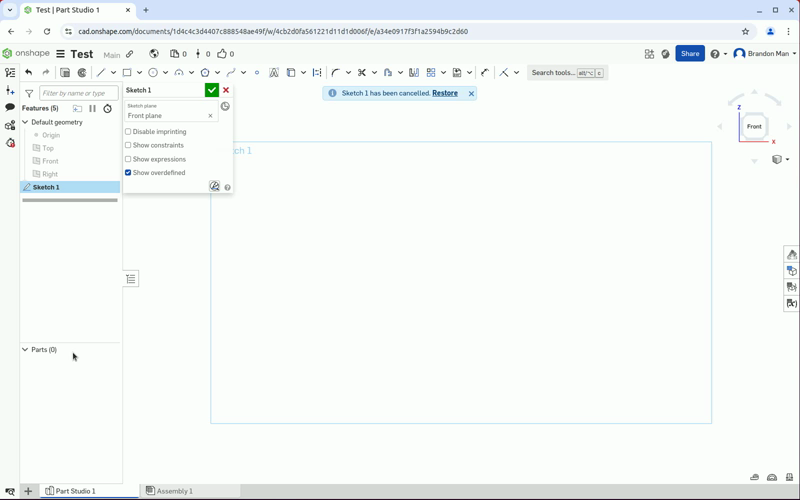
key(y)
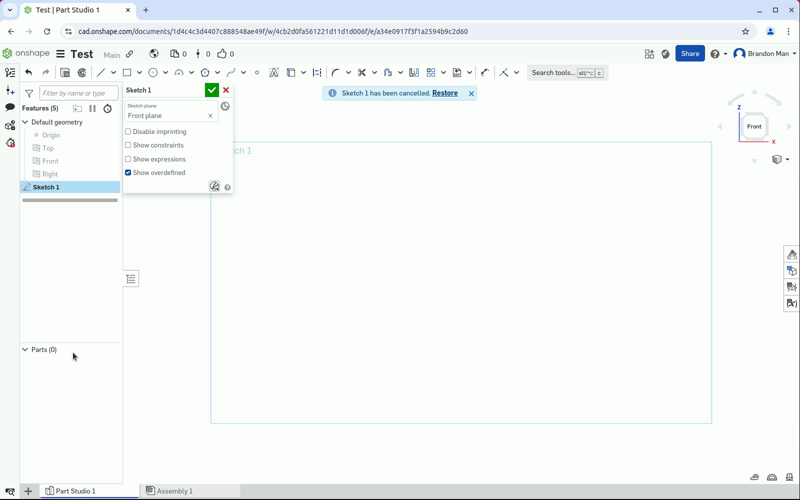
key(c)
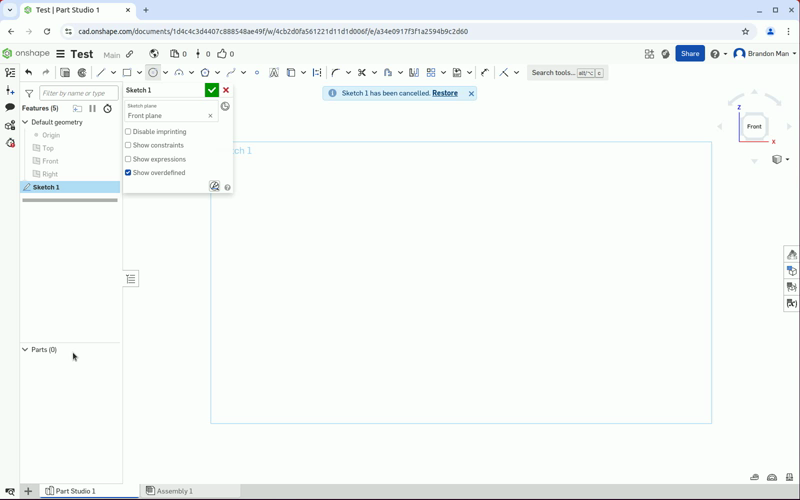
key_down(shift)
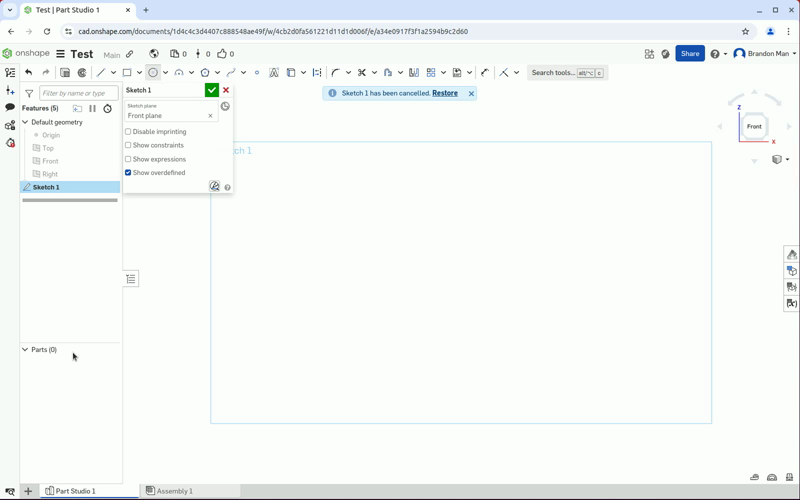
mouse_move(461, 282)
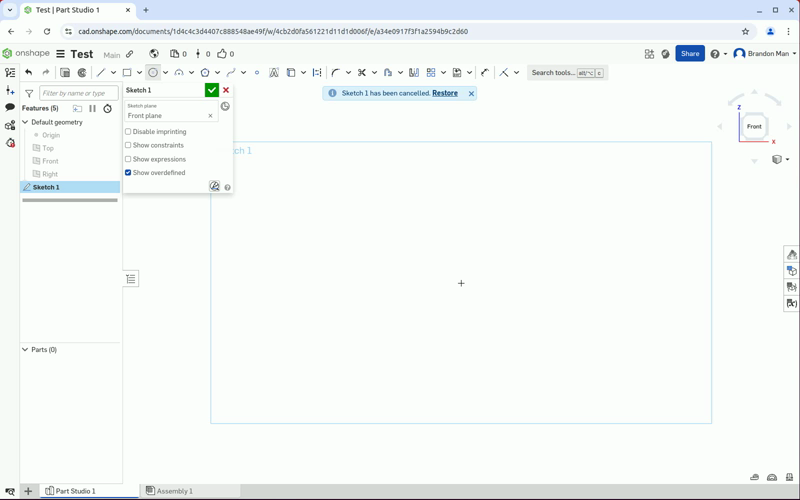
click(461, 282)
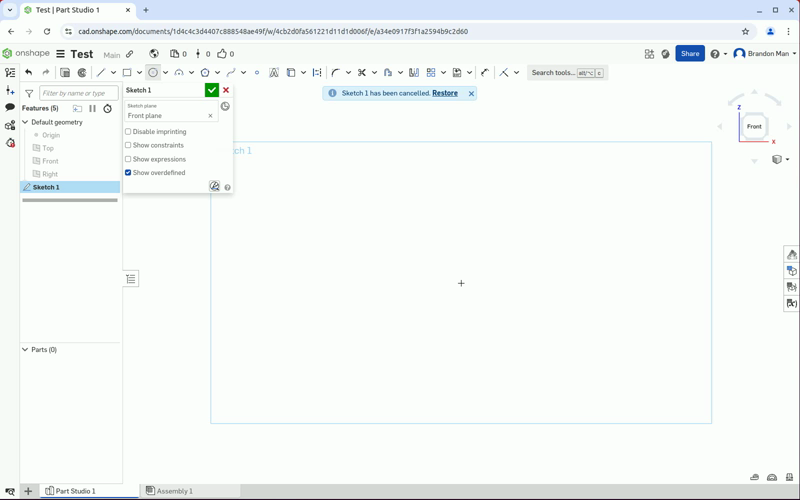
key_up(shift)
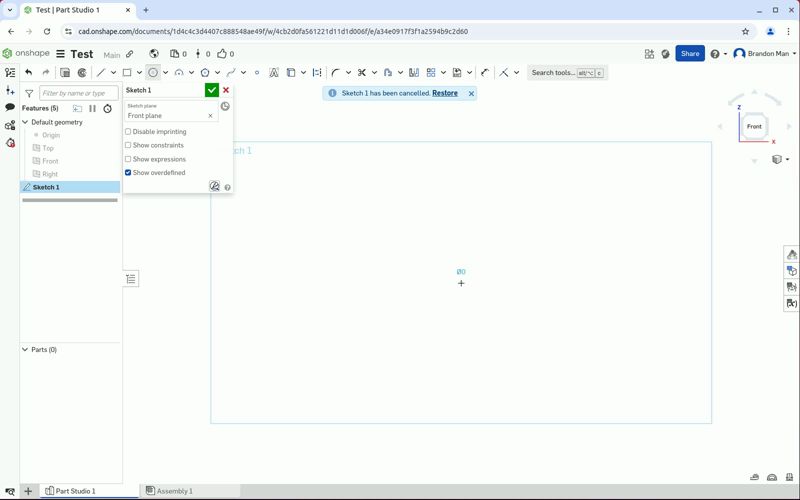
mouse_move(574, 282)
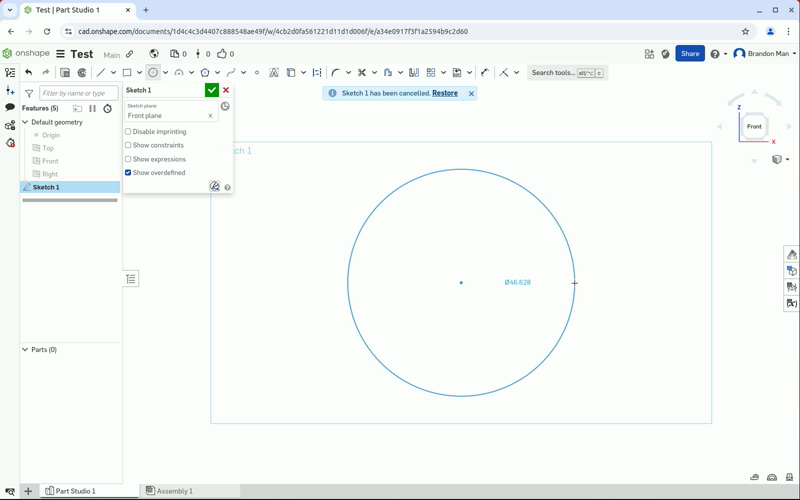
click(574, 282)
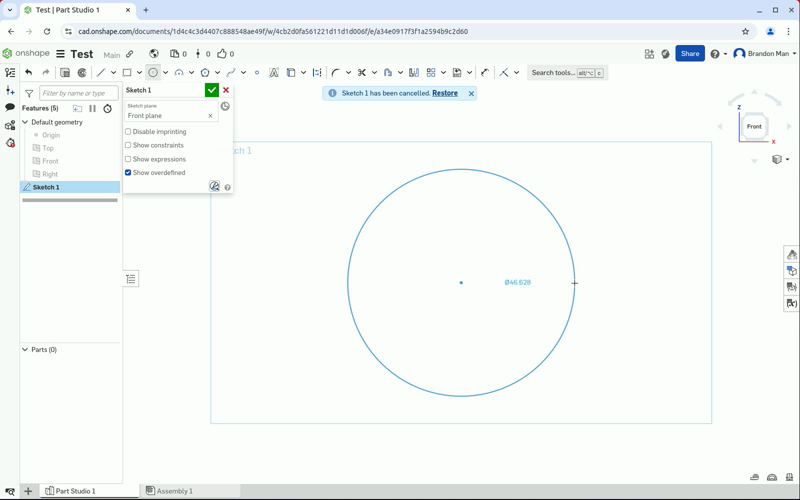
key(esc)
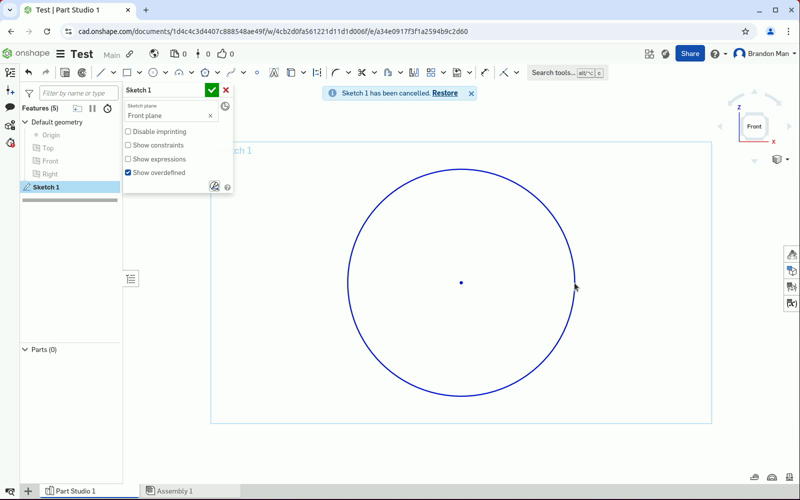
key(c)
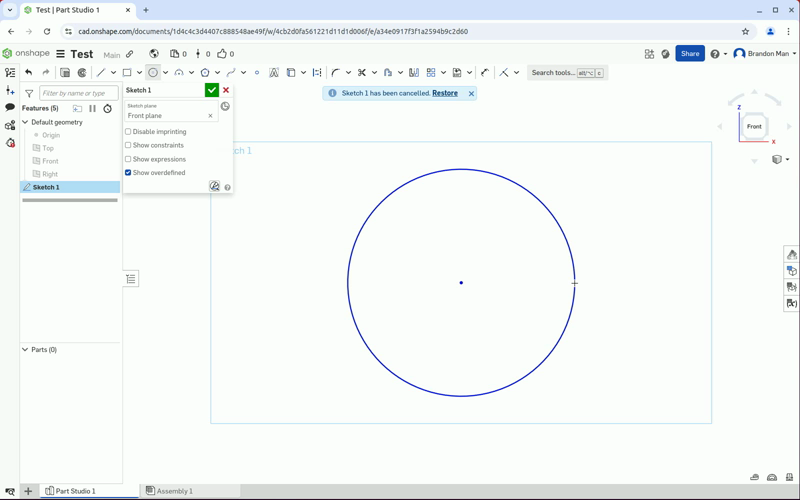
key_down(shift)
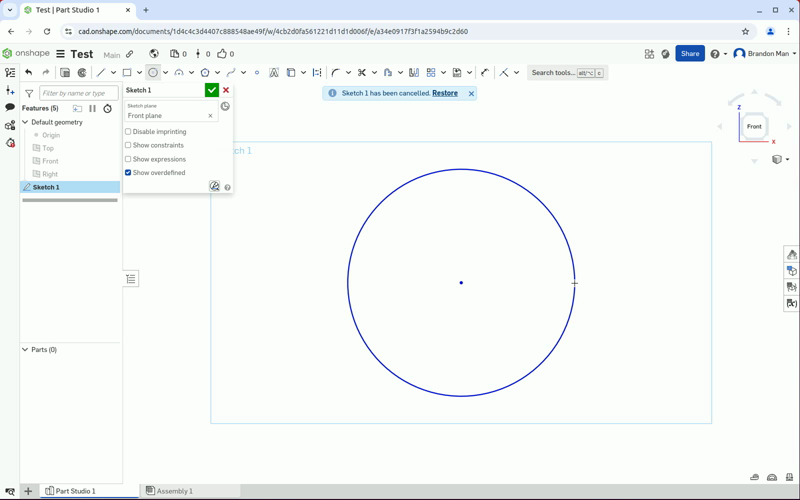
mouse_move(409, 332)
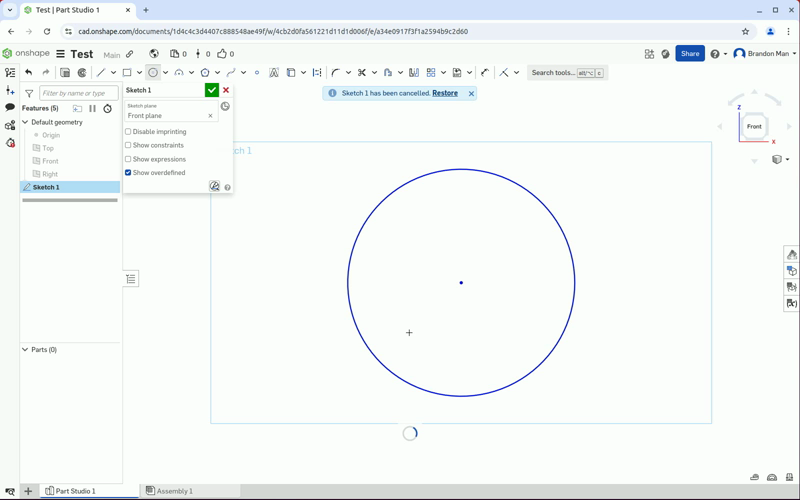
click(409, 332)
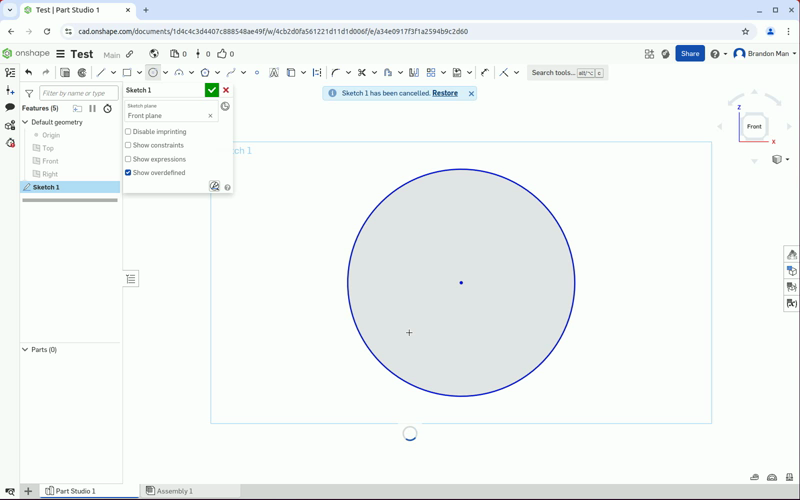
key_up(shift)
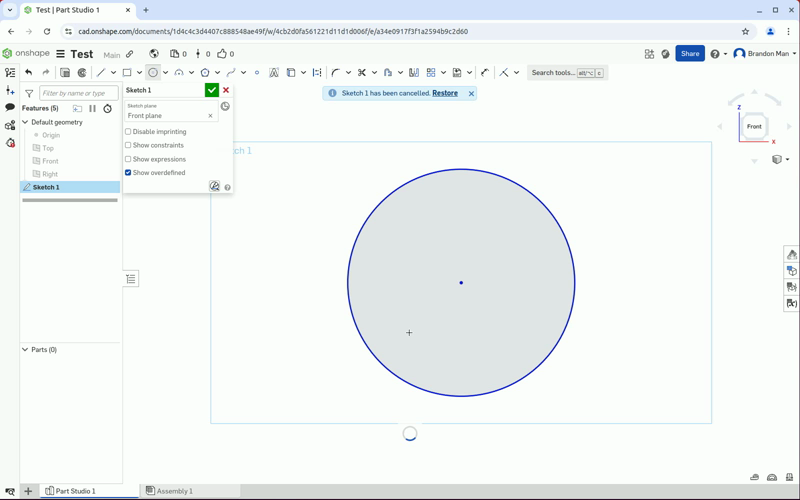
mouse_move(411, 332)
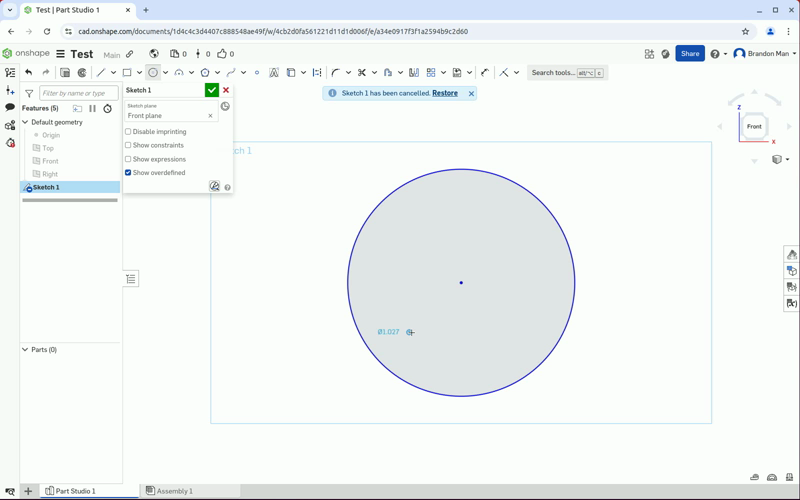
scroll(6)
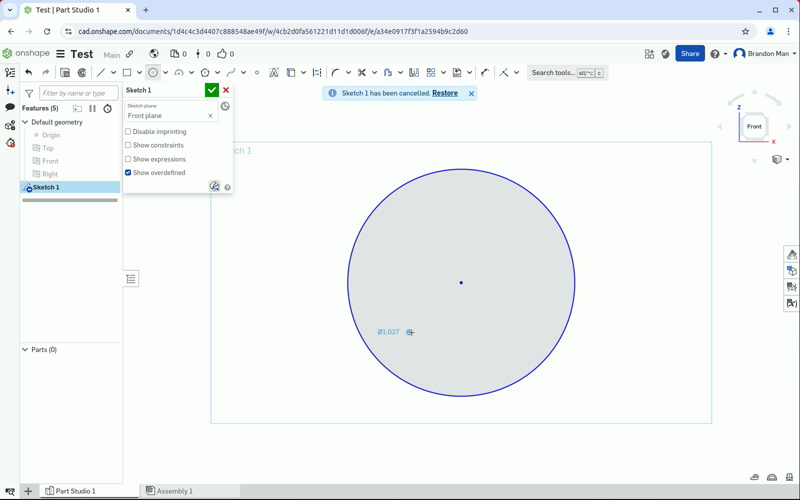
scroll(6)
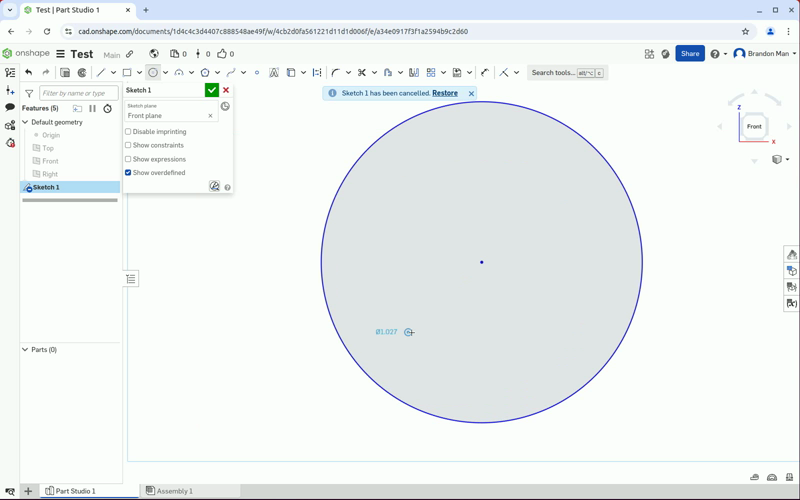
scroll(6)
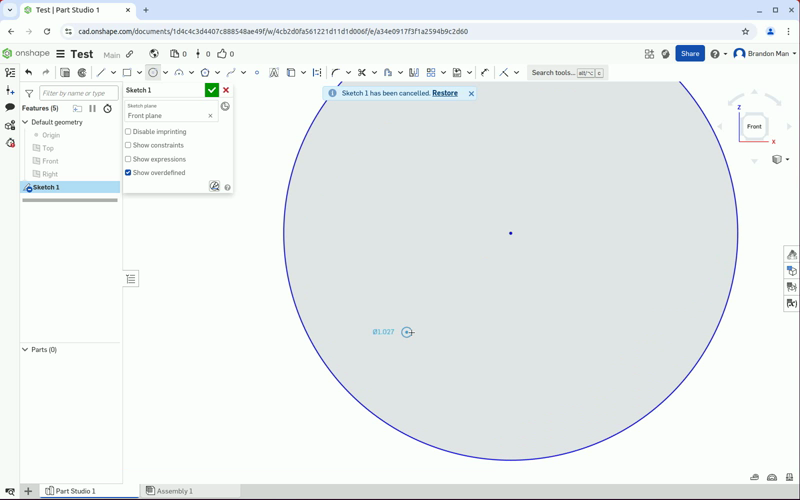
scroll(6)
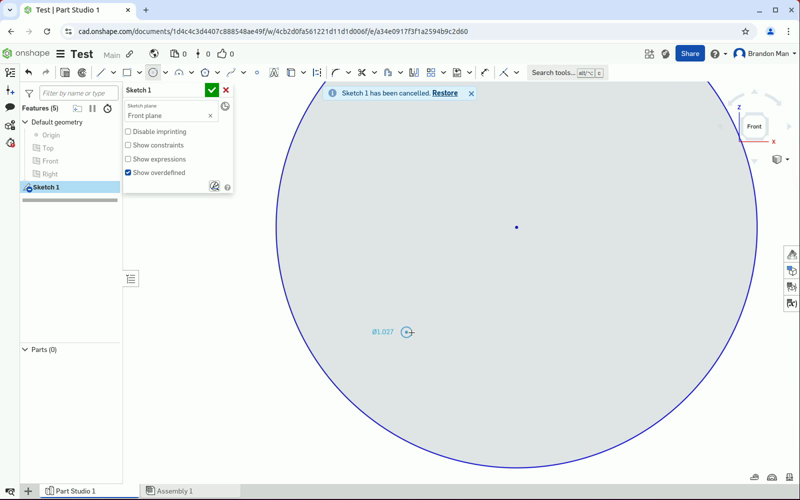
scroll(6)
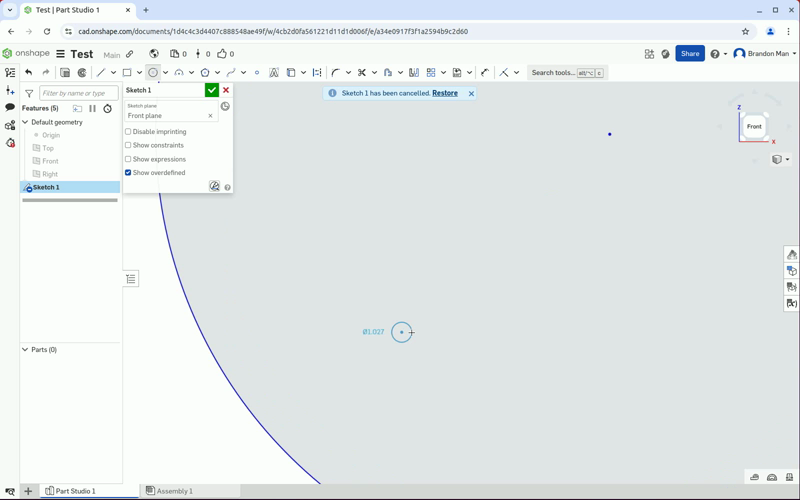
scroll(6)
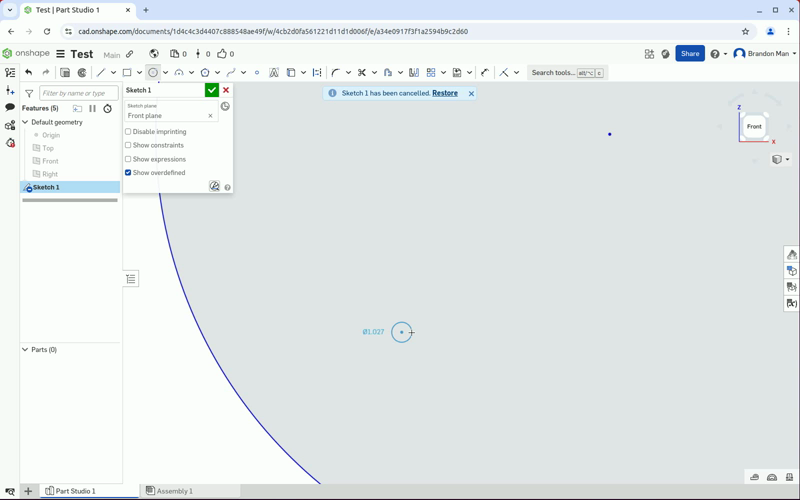
scroll(6)
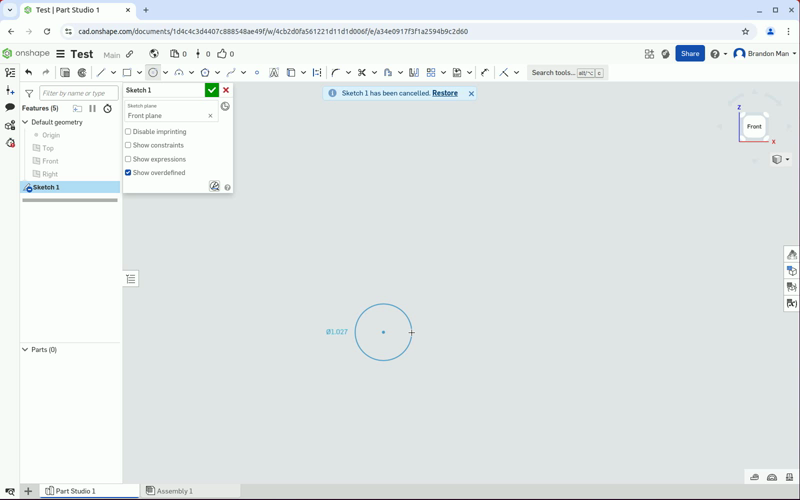
click(411, 332)
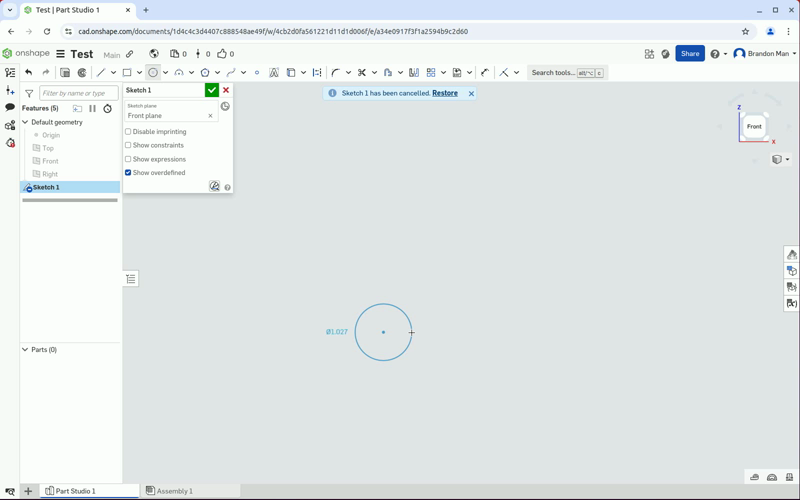
scroll(-6)
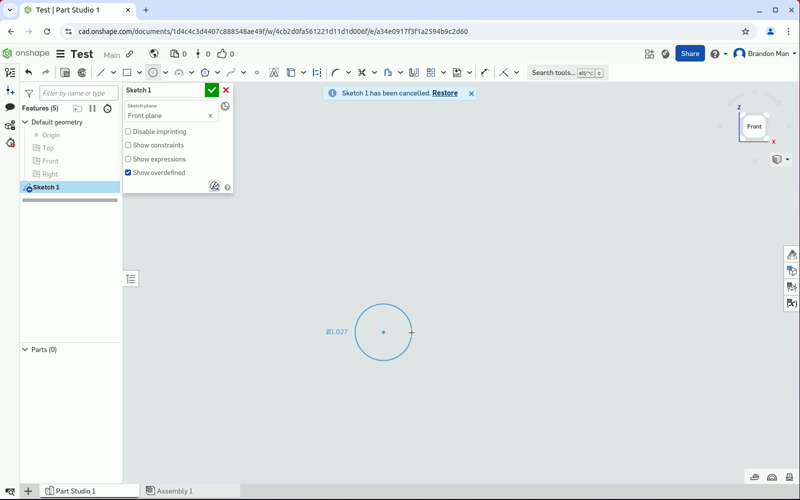
scroll(-6)
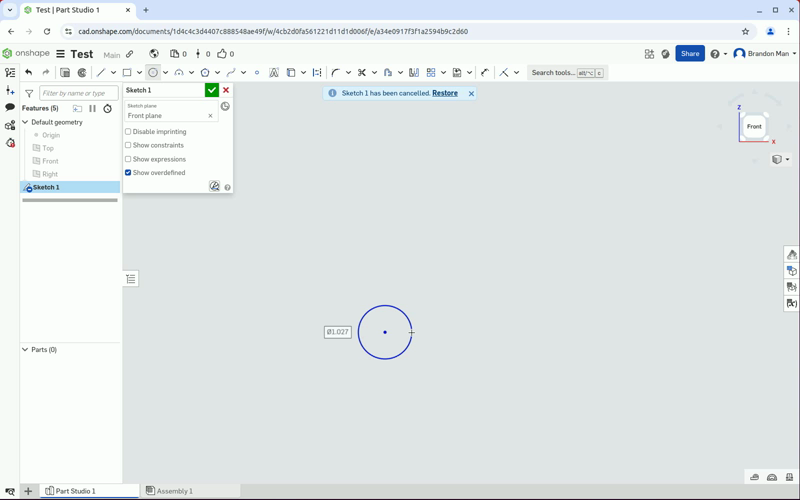
scroll(-6)
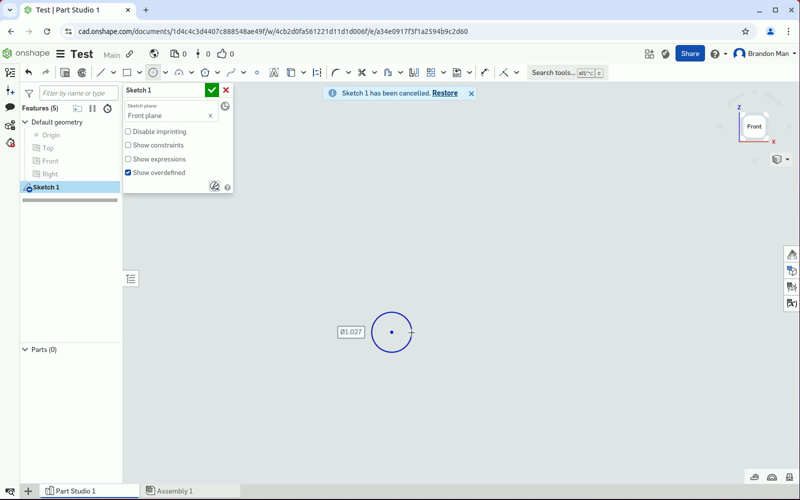
scroll(-6)
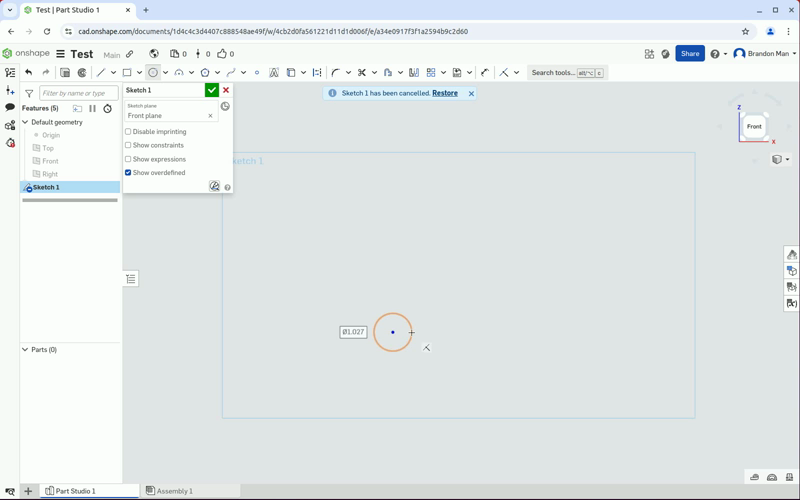
scroll(-6)
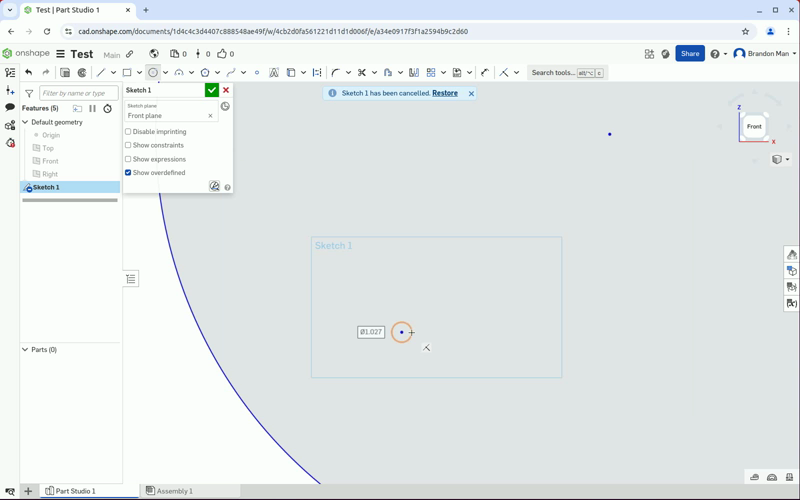
scroll(-6)
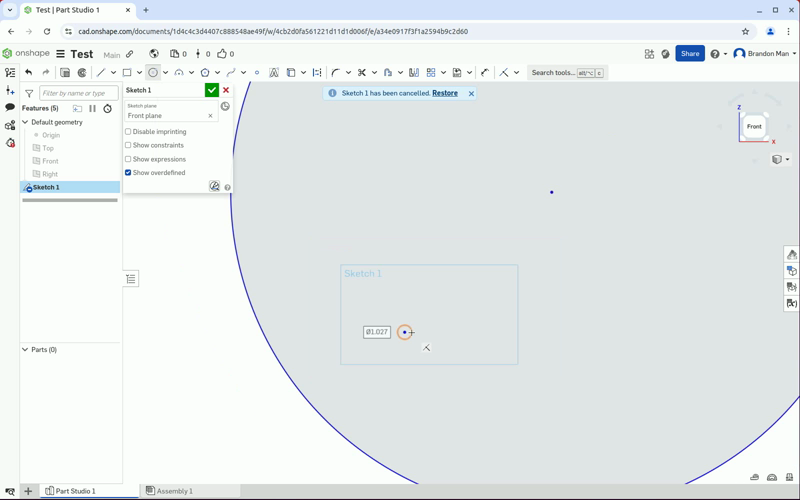
scroll(-6)
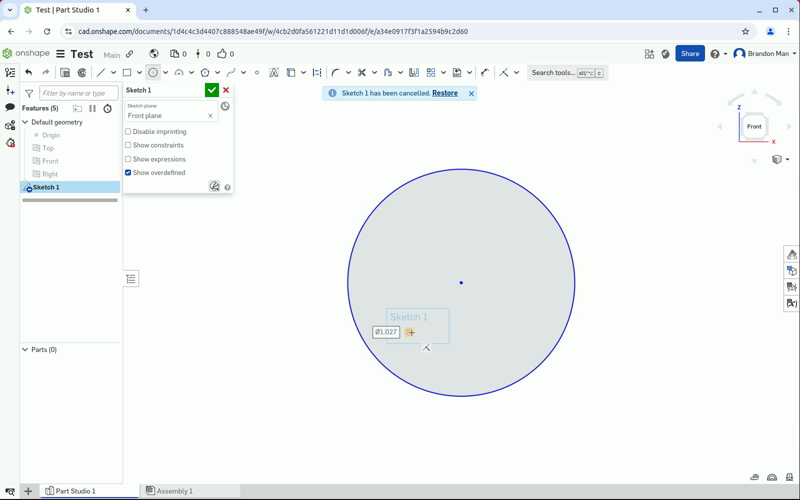
key(esc)
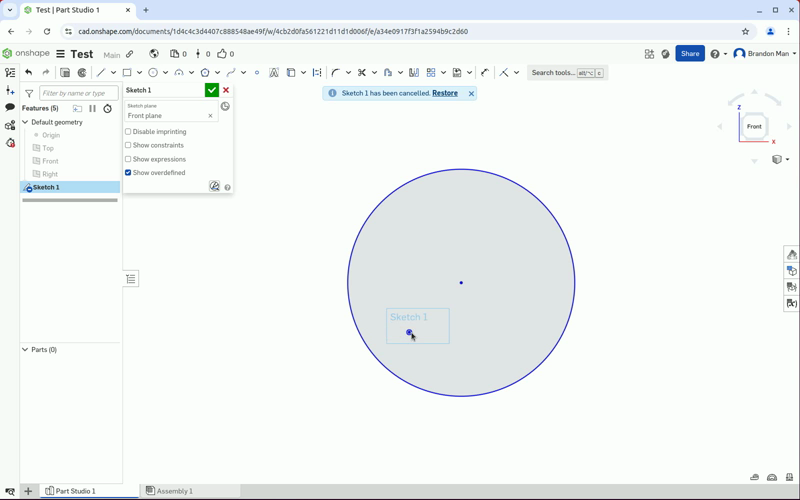
key(c)
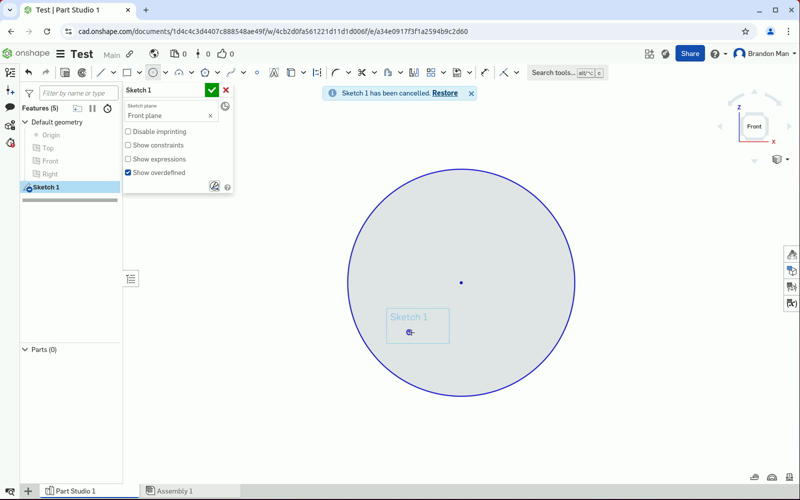
key_down(shift)
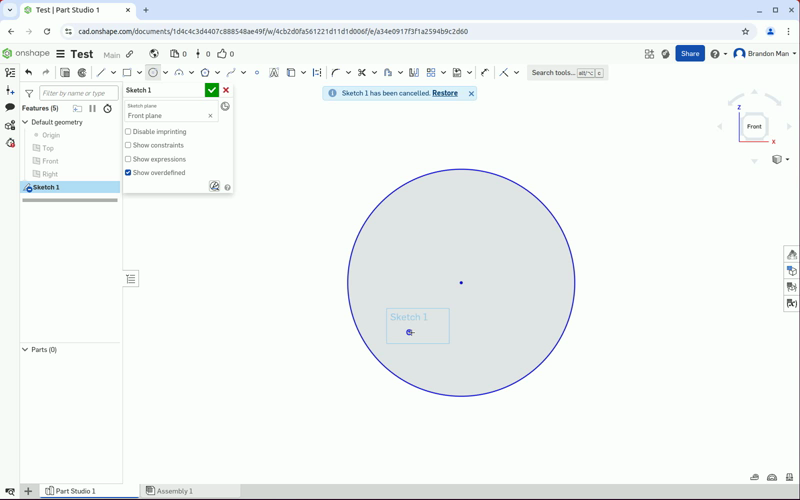
mouse_move(409, 233)
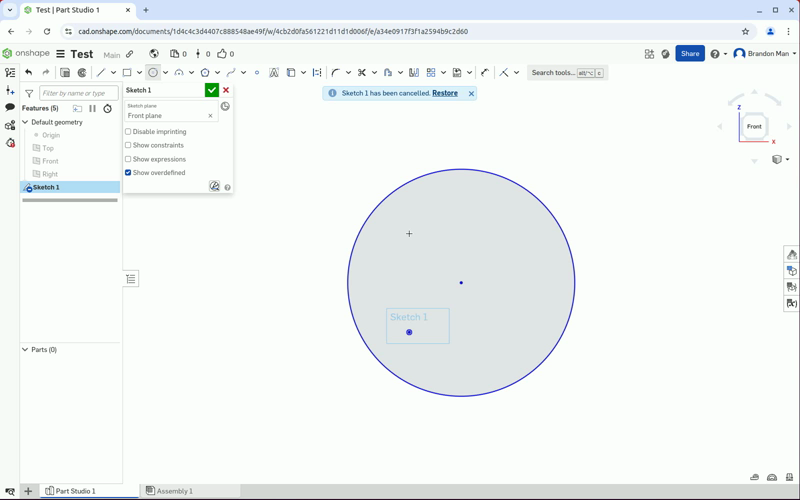
click(409, 233)
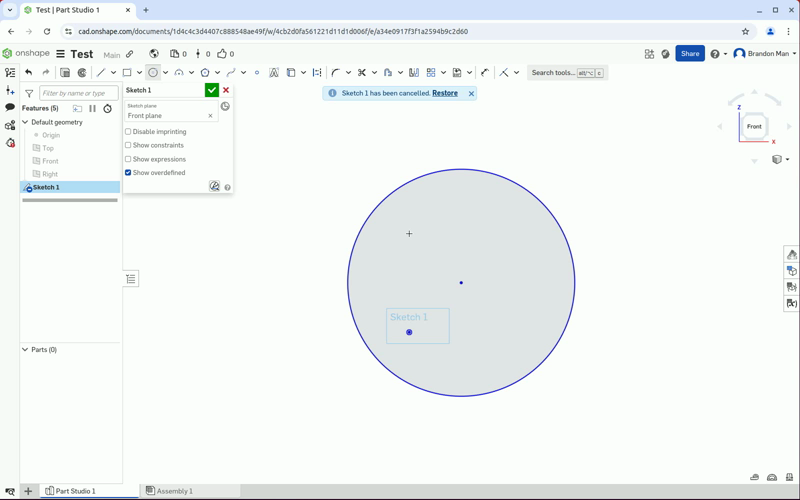
key_up(shift)
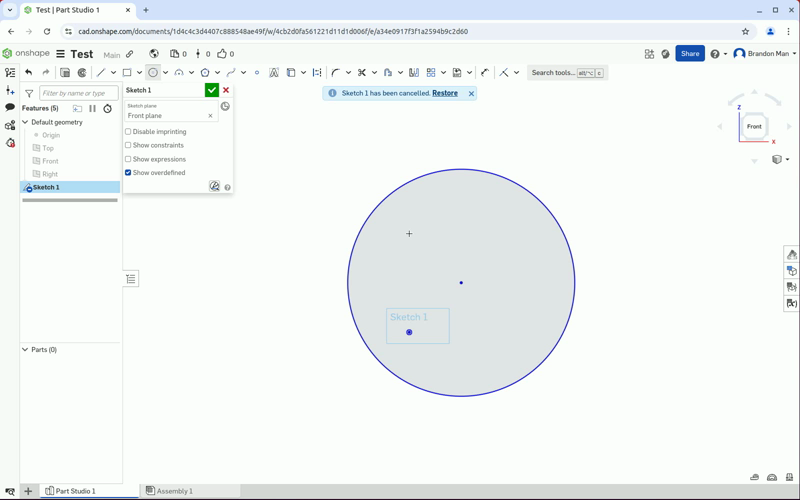
mouse_move(411, 233)
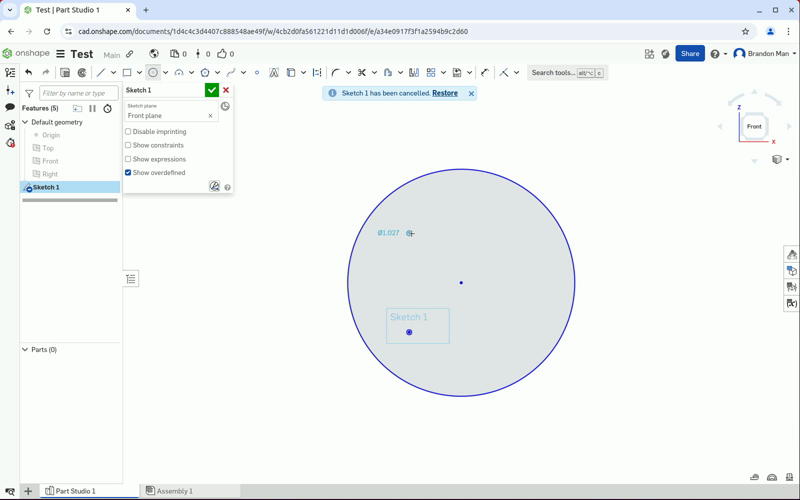
scroll(6)
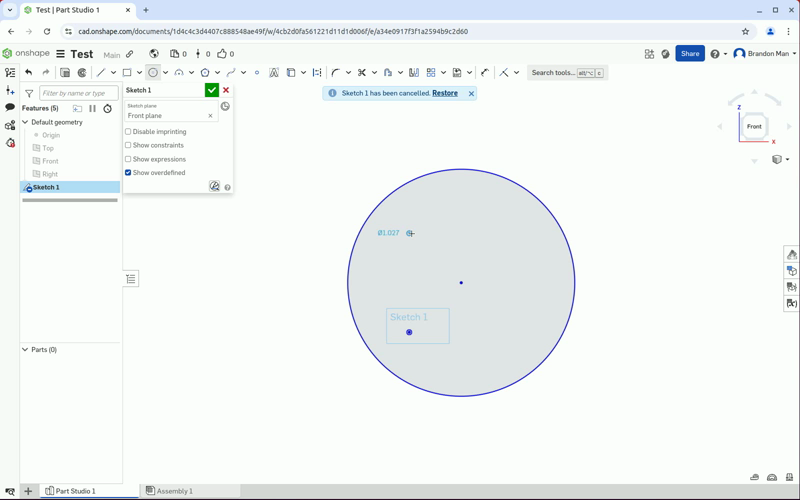
scroll(6)
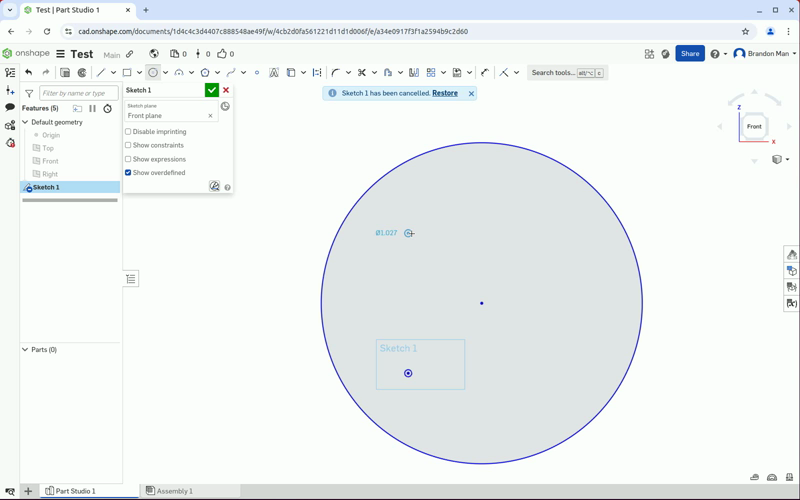
scroll(6)
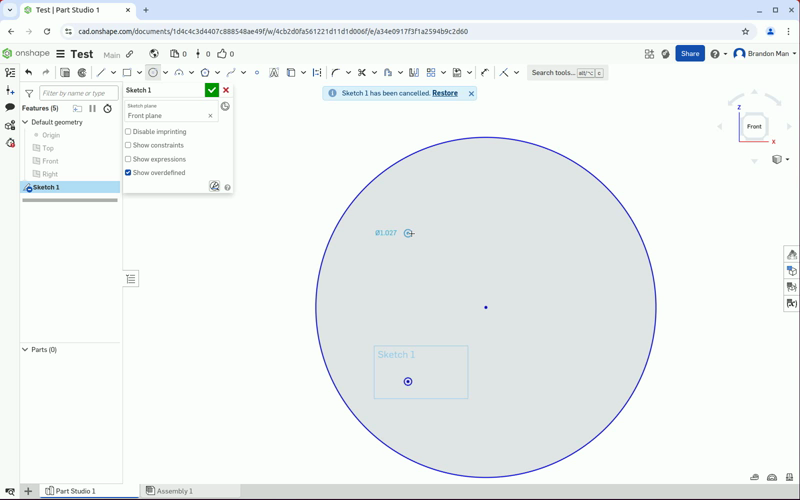
scroll(6)
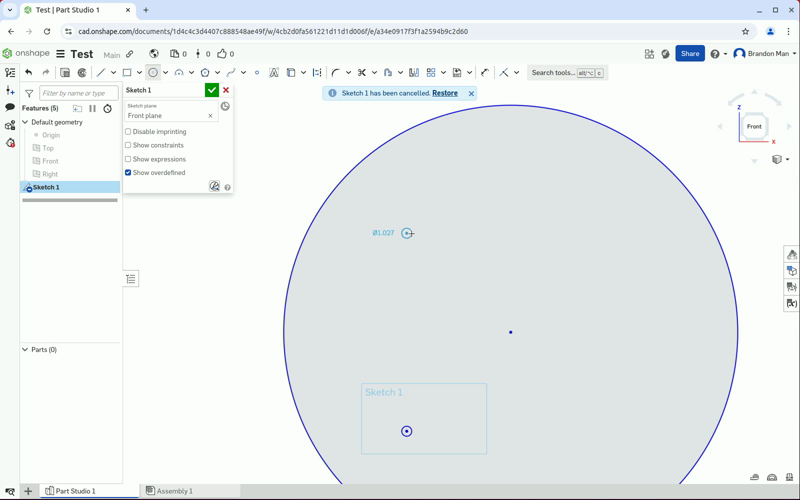
scroll(6)
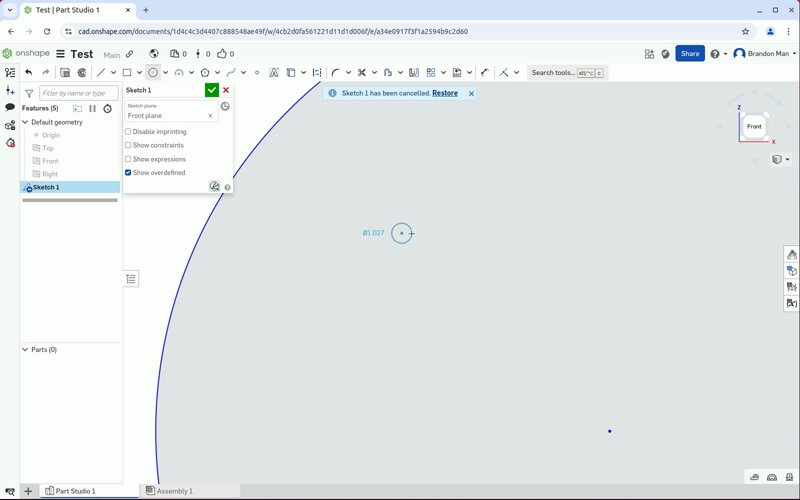
scroll(6)
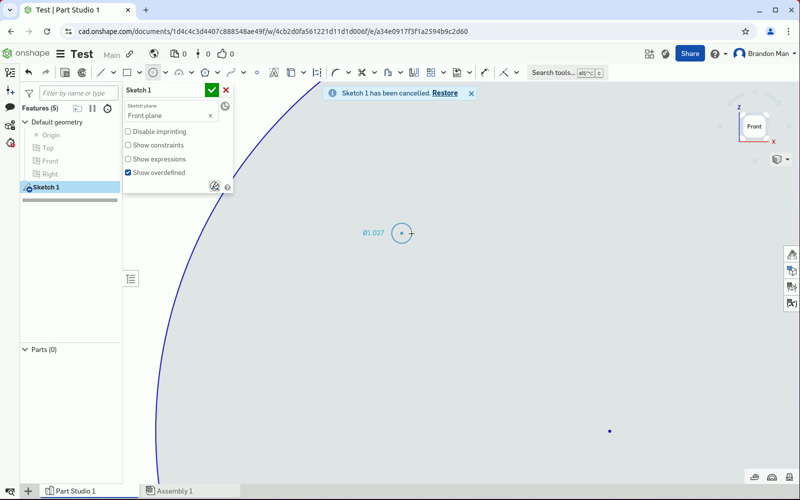
scroll(6)
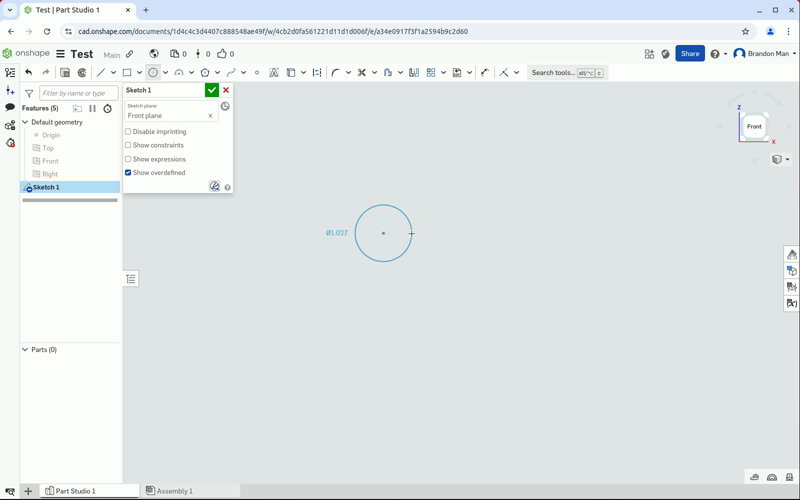
click(411, 233)
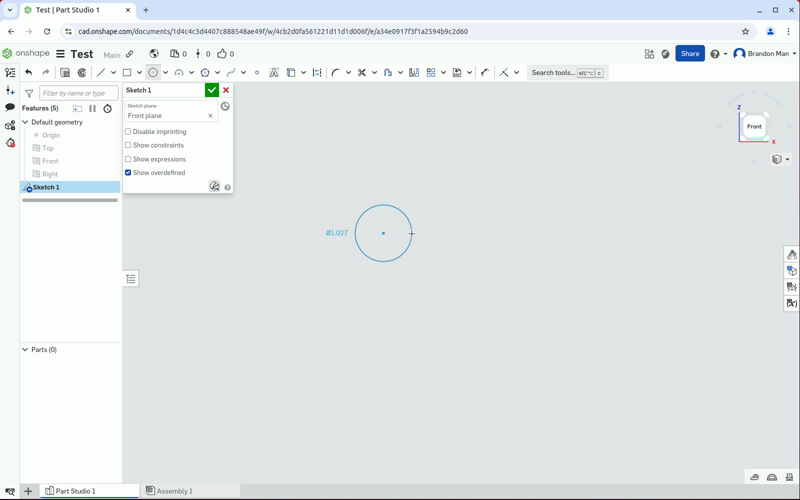
scroll(-6)
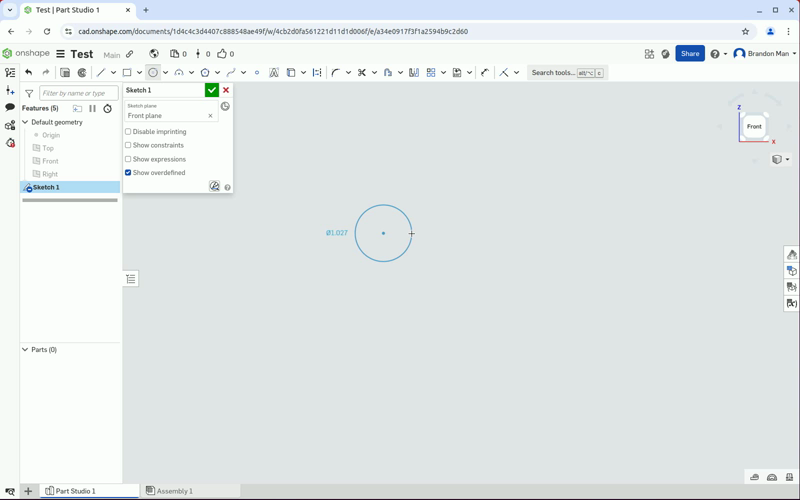
scroll(-6)
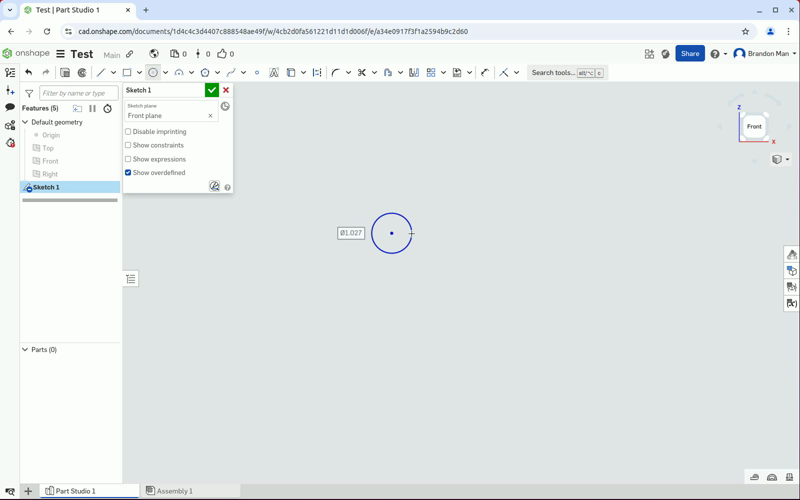
scroll(-6)
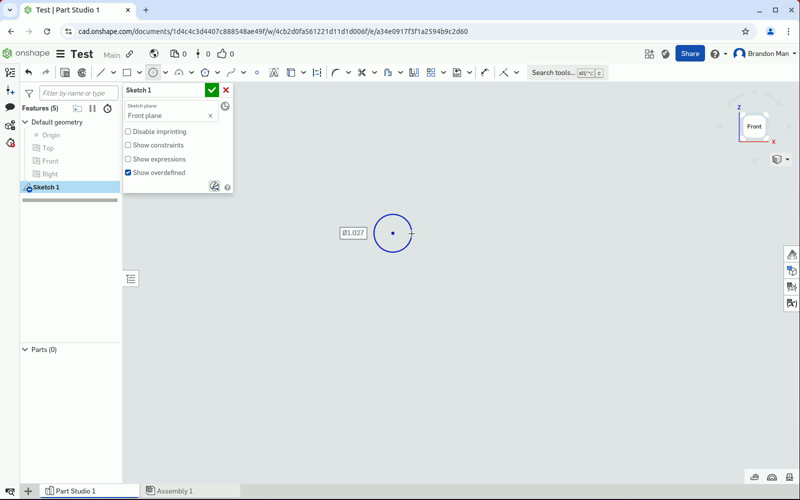
scroll(-6)
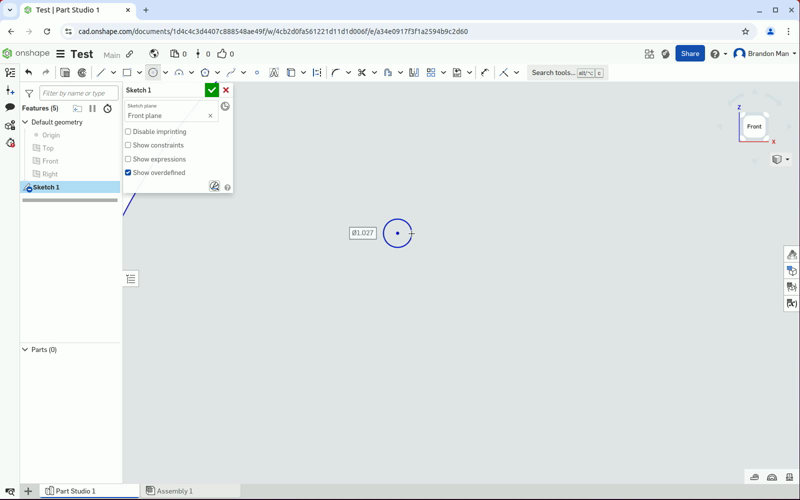
scroll(-6)
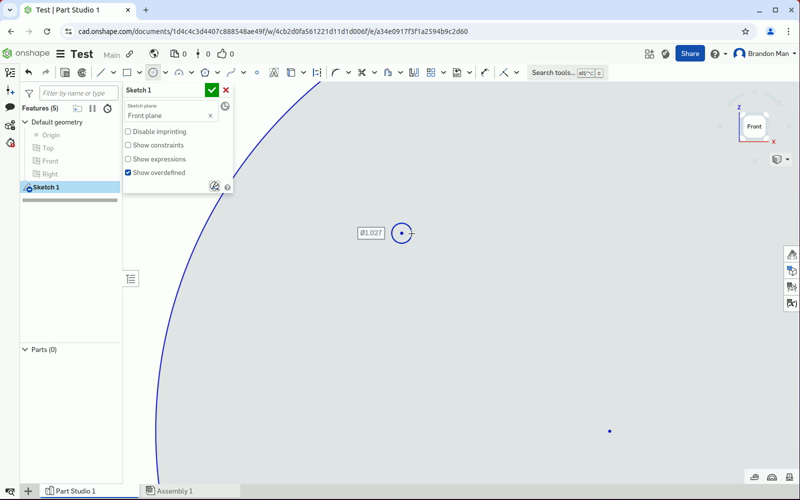
scroll(-6)
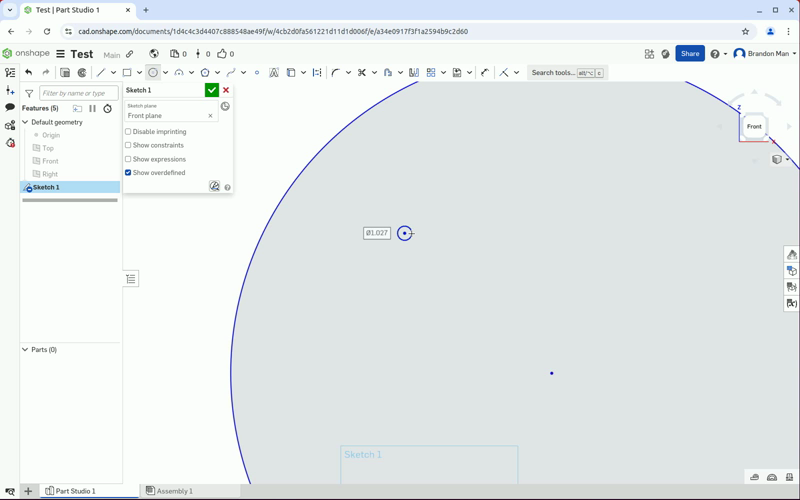
scroll(-6)
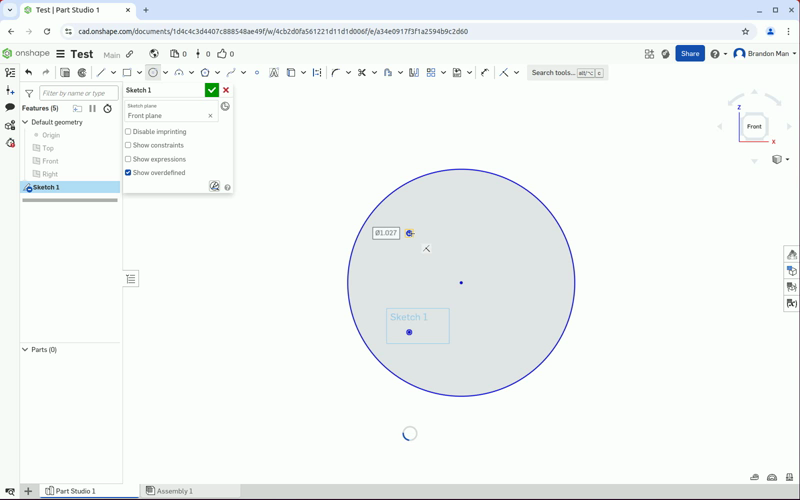
key(esc)
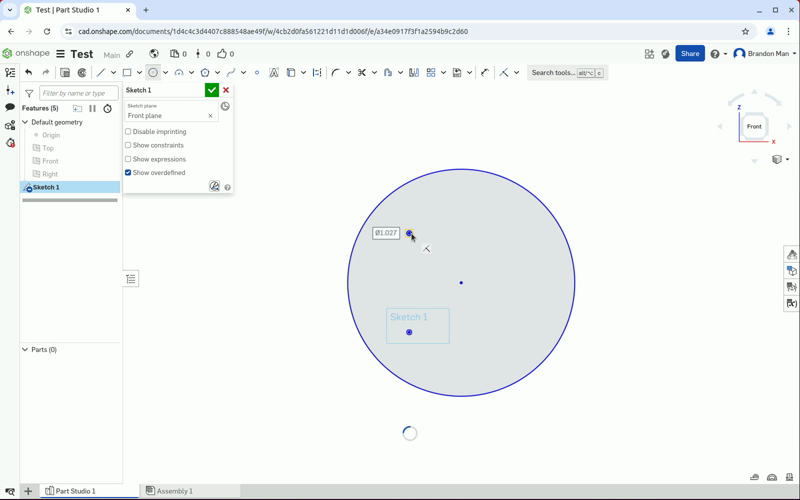
key(c)
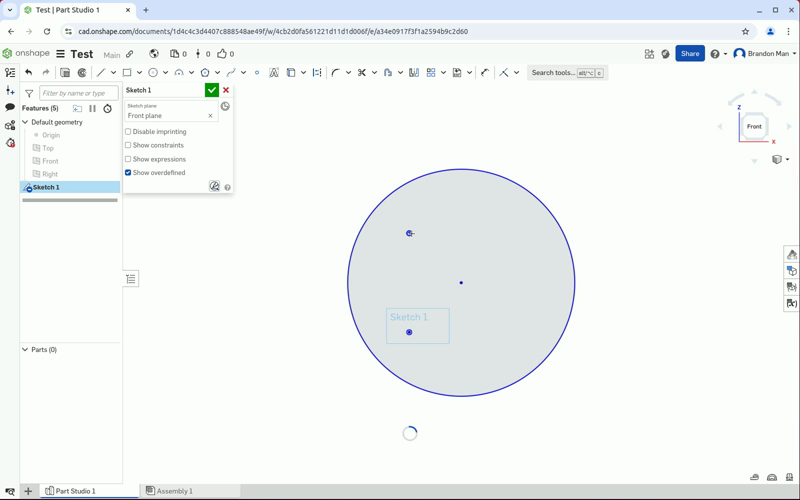
key_down(shift)
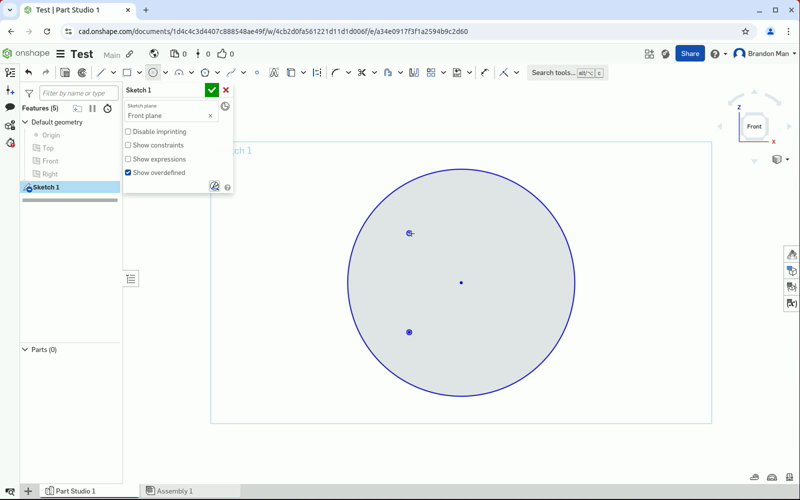
mouse_move(461, 282)
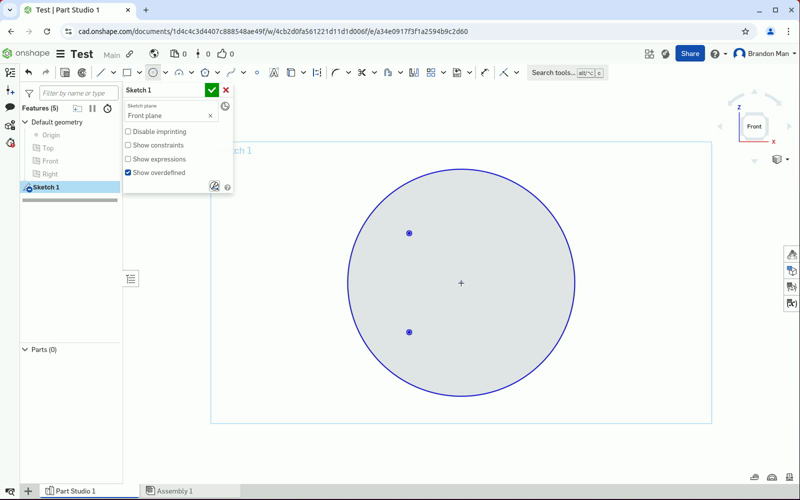
click(461, 282)
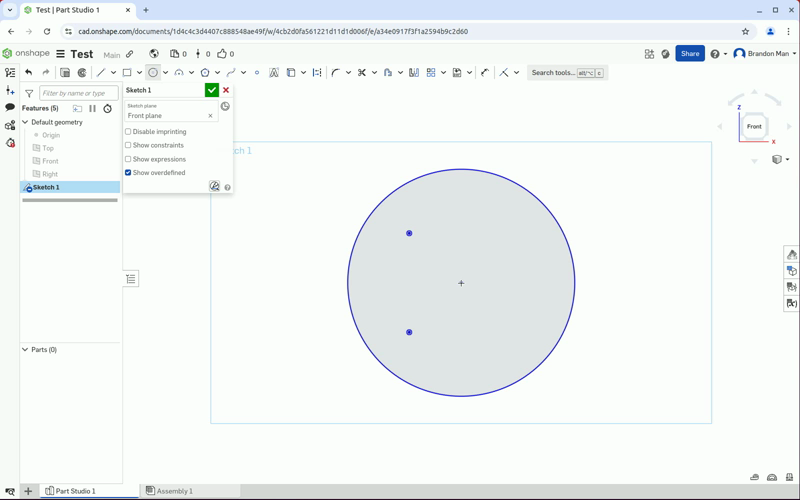
key_up(shift)
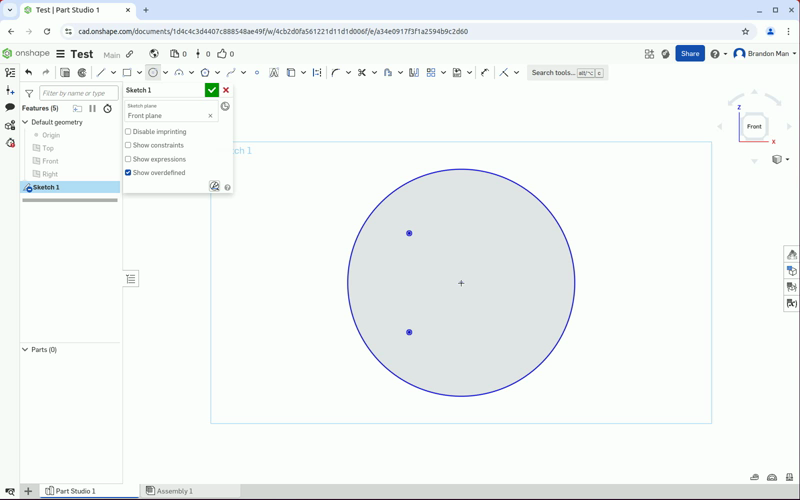
mouse_move(466, 282)
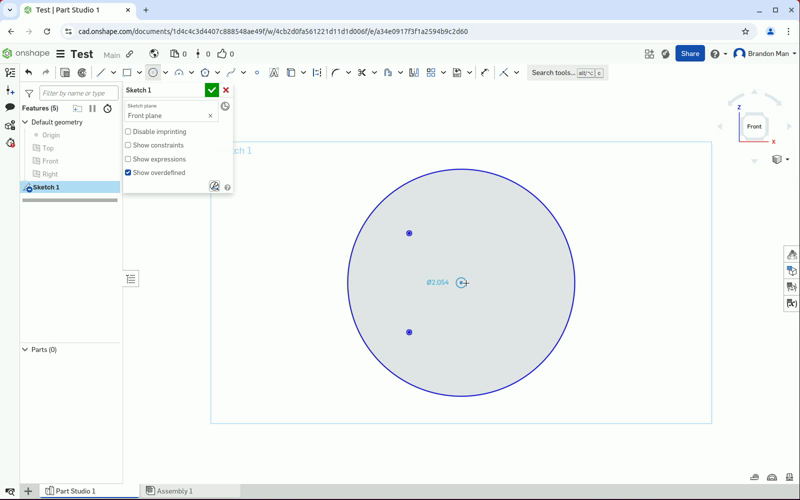
click(466, 282)
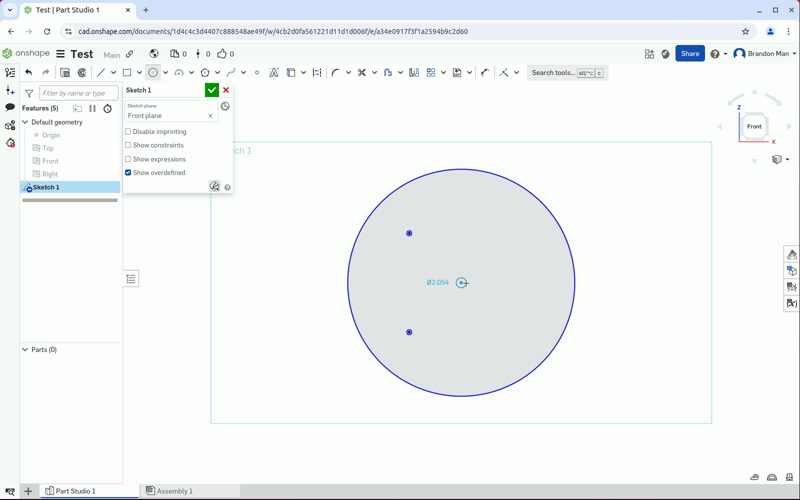
key(esc)
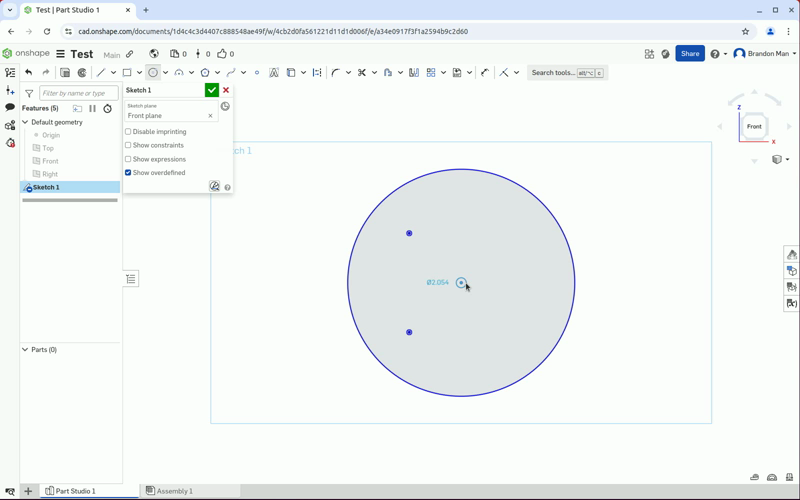
key(c)
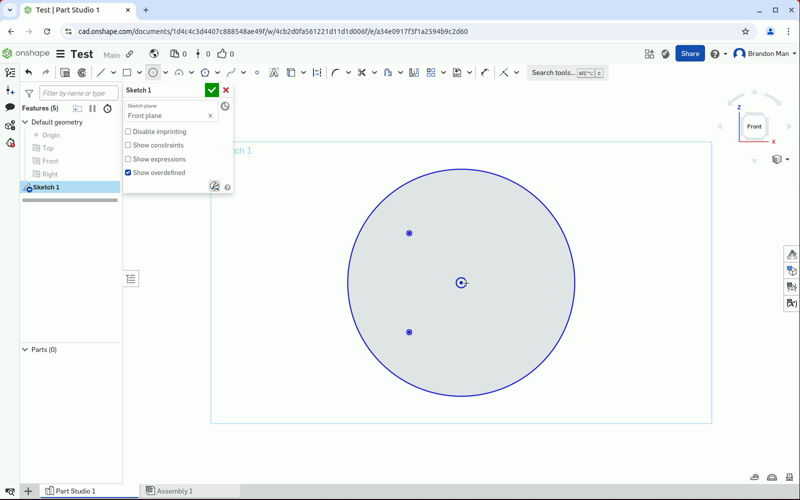
key_down(shift)
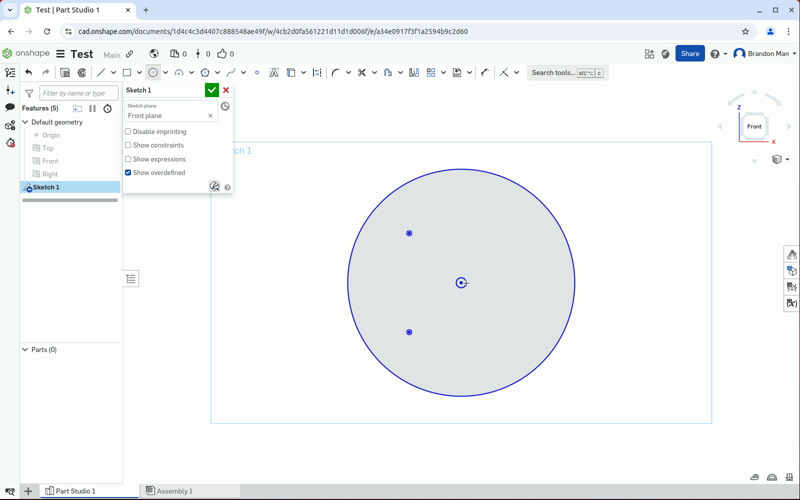
mouse_move(510, 332)
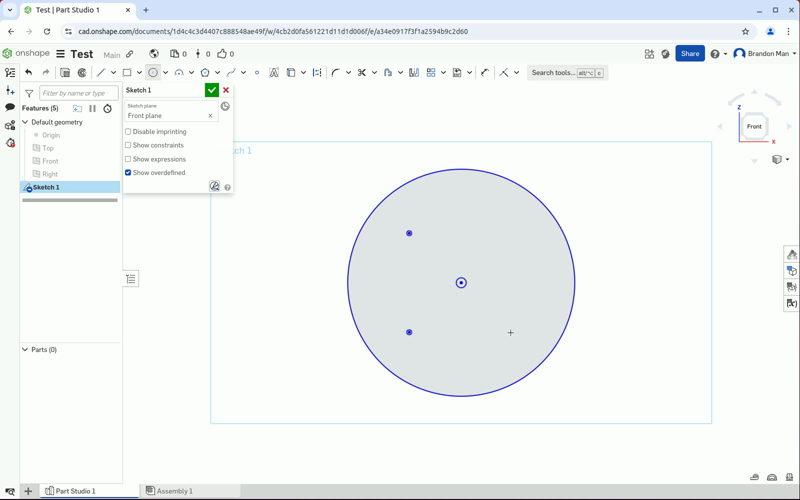
click(510, 332)
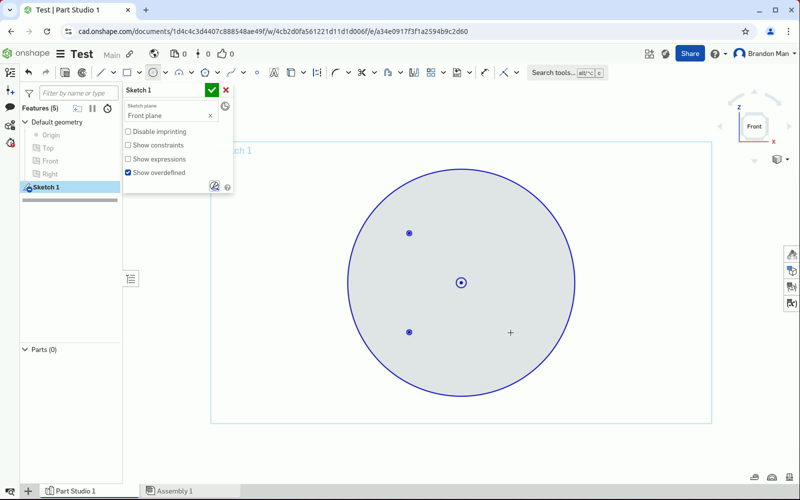
key_up(shift)
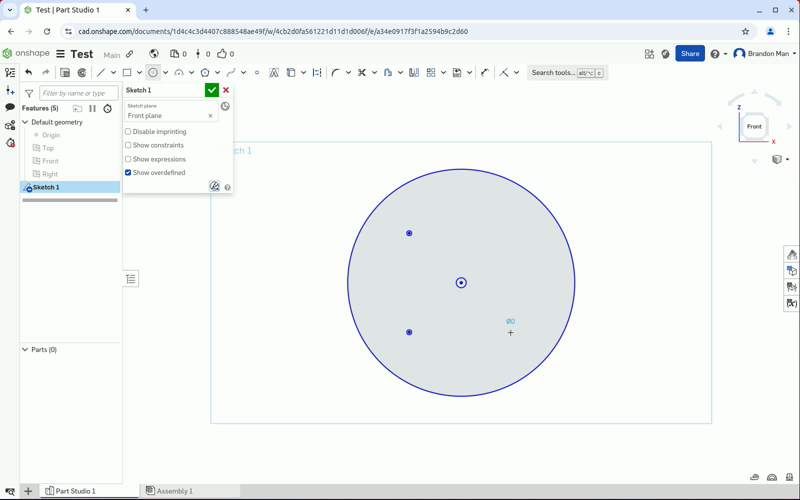
mouse_move(513, 332)
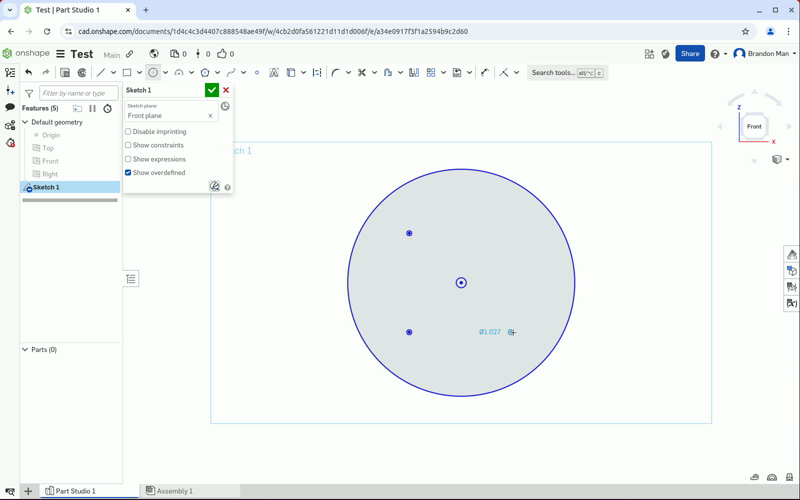
scroll(6)
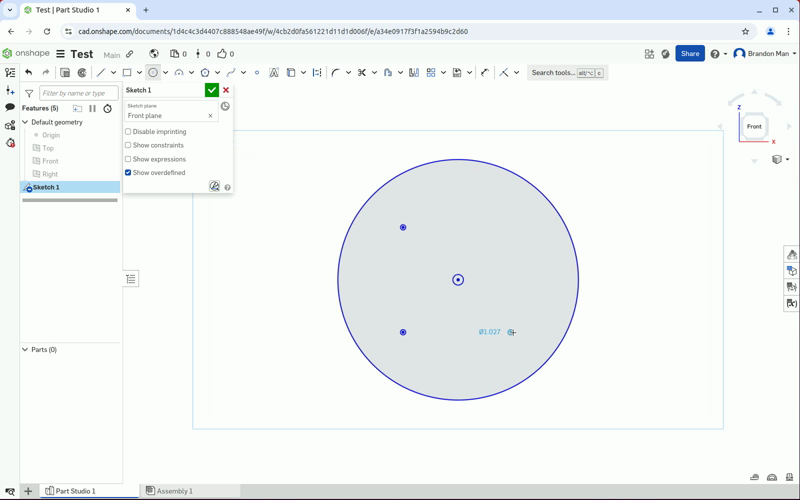
scroll(6)
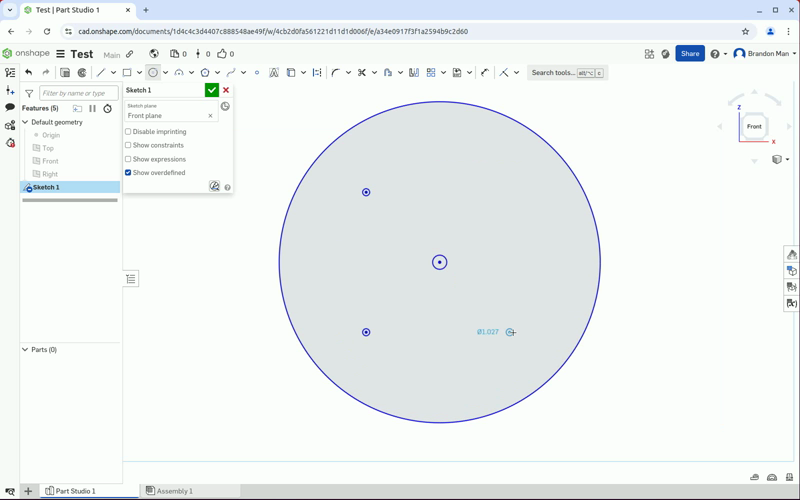
scroll(6)
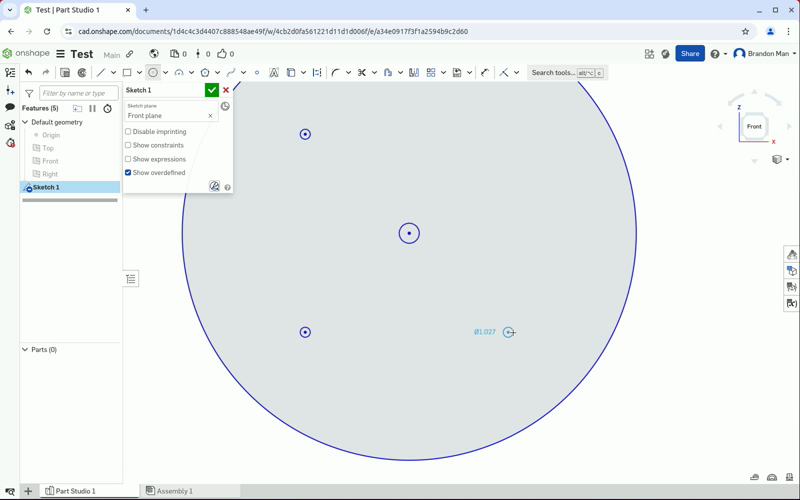
scroll(6)
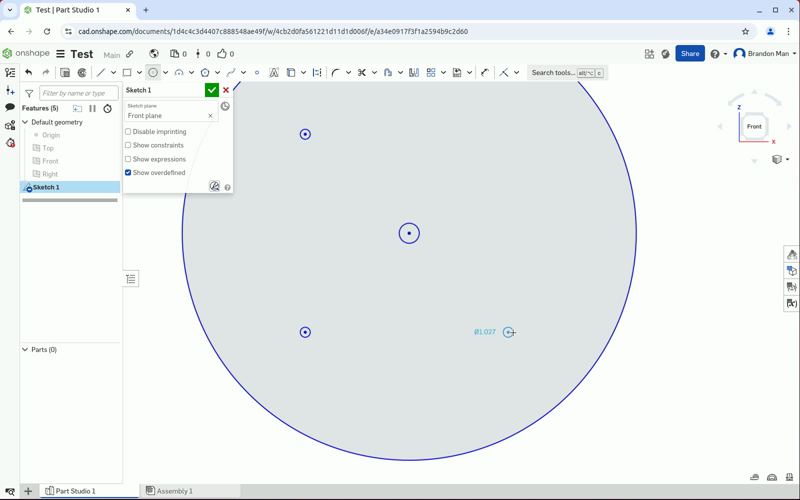
scroll(6)
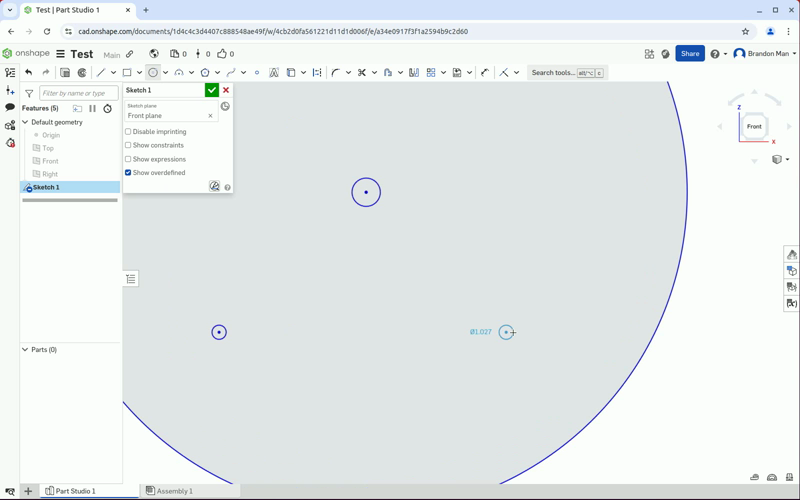
scroll(6)
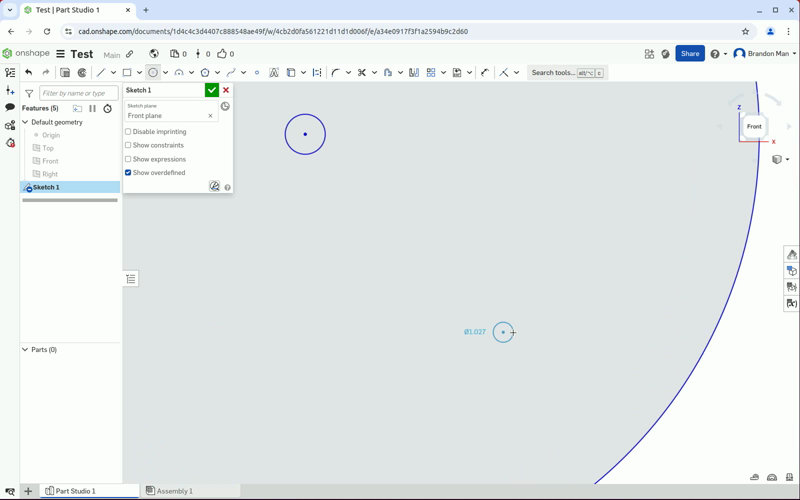
scroll(6)
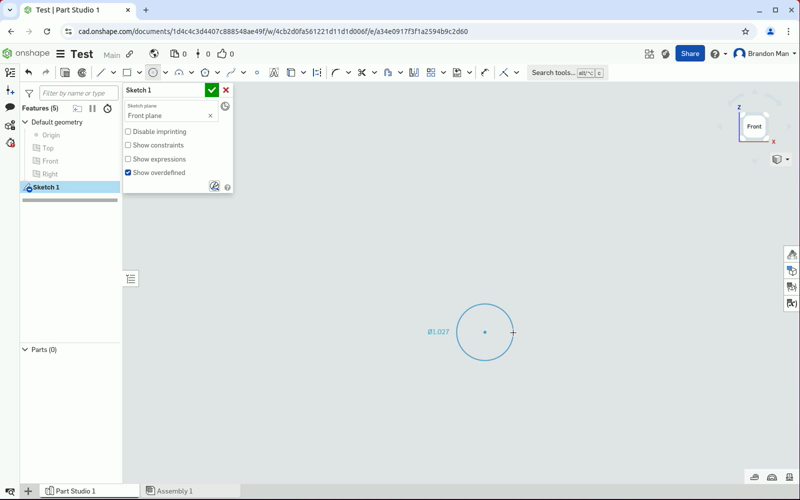
click(513, 332)
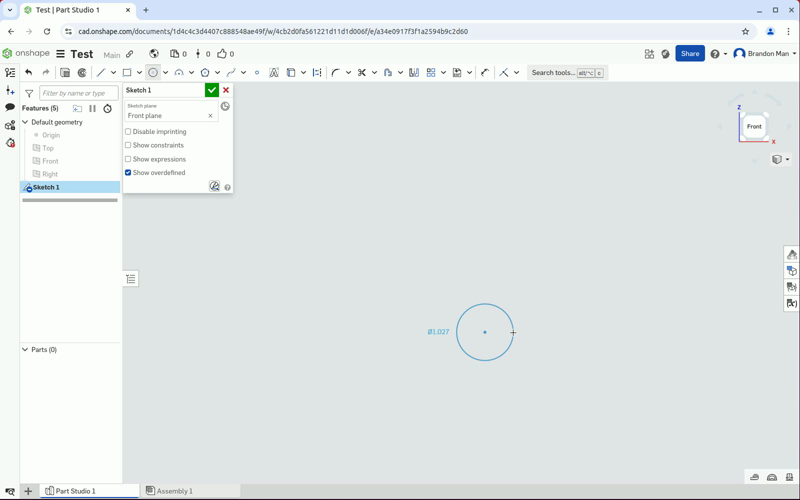
scroll(-6)
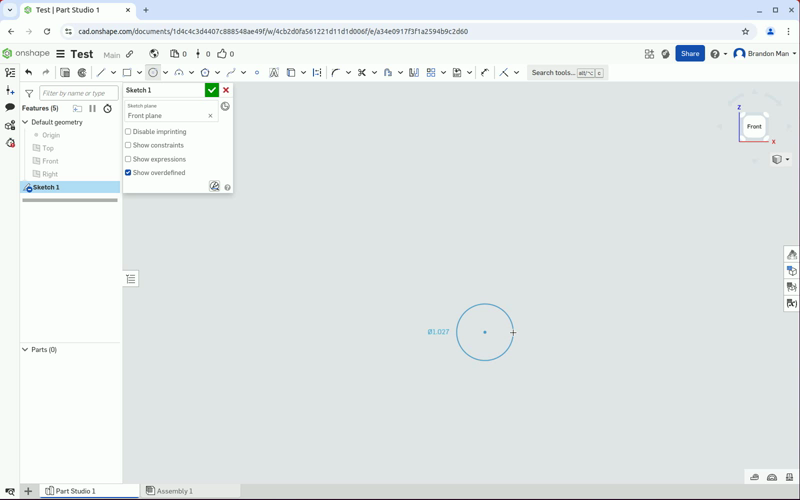
scroll(-6)
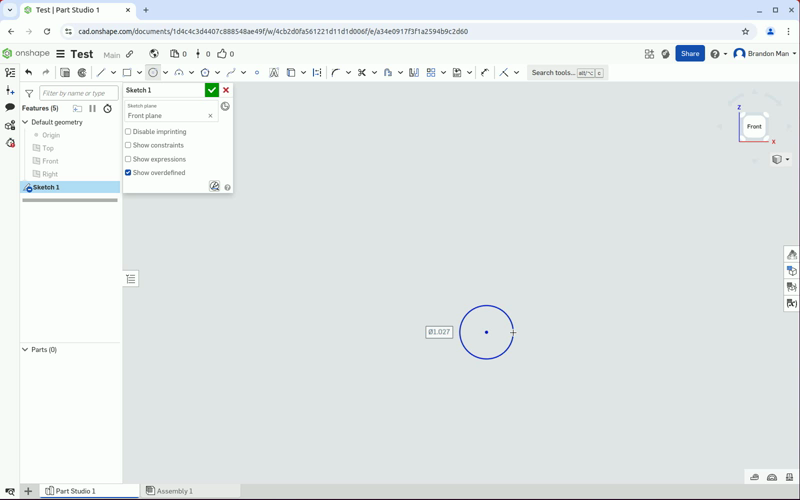
scroll(-6)
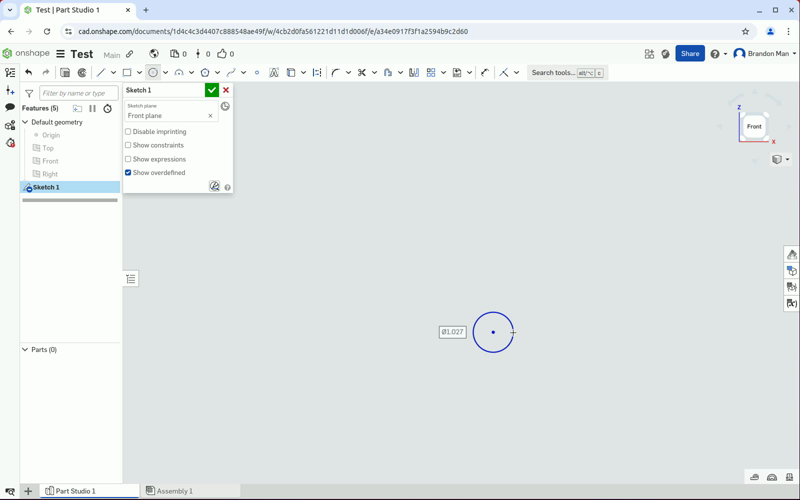
scroll(-6)
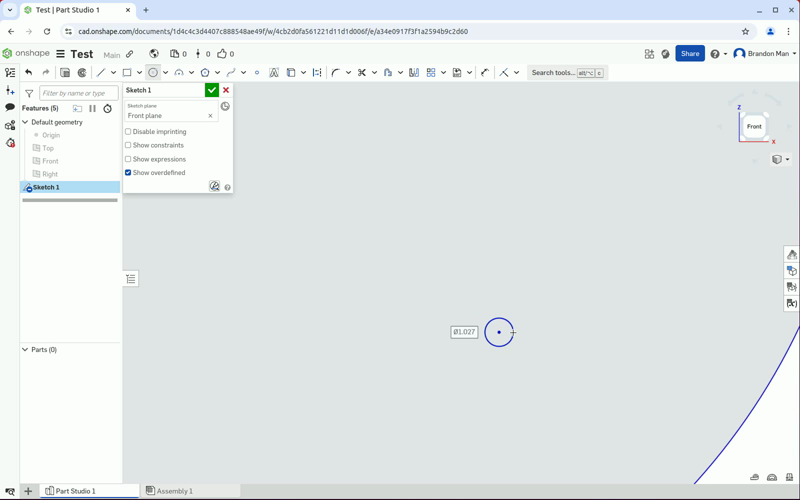
scroll(-6)
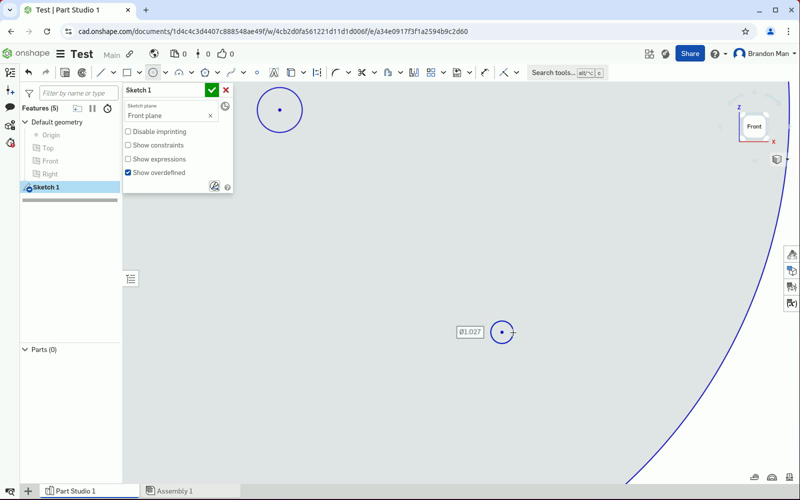
scroll(-6)
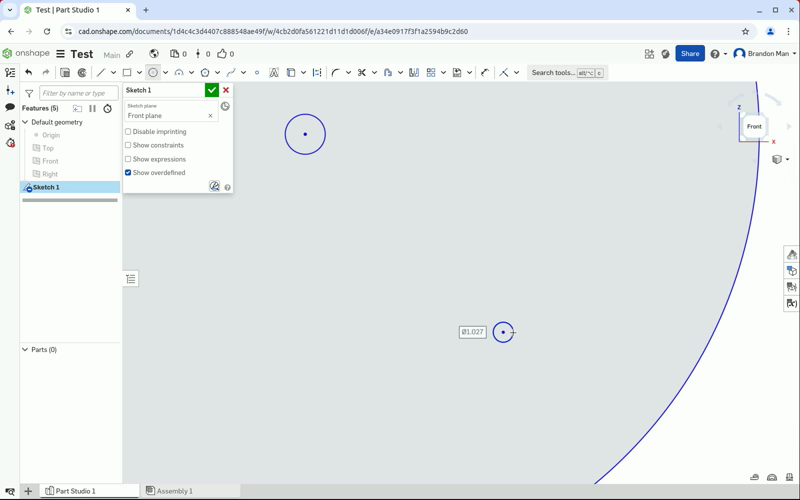
scroll(-6)
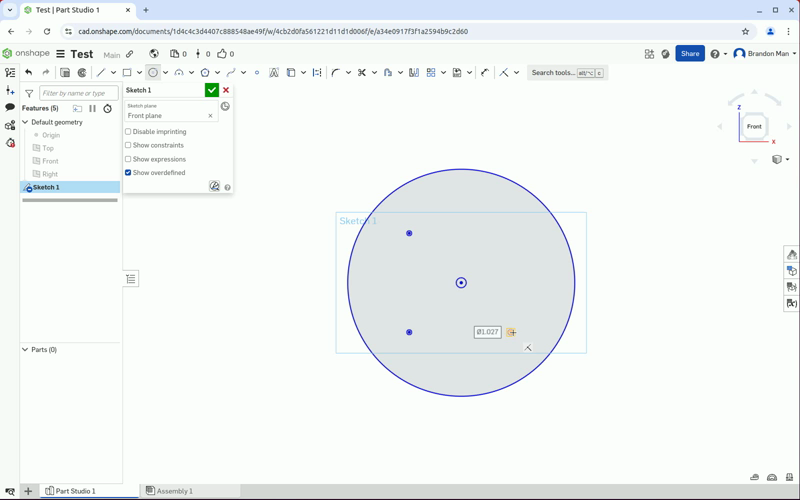
key(esc)
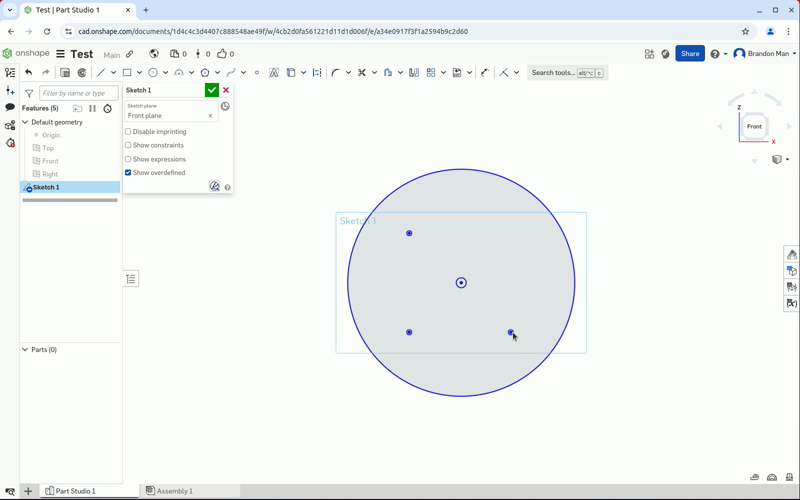
key(c)
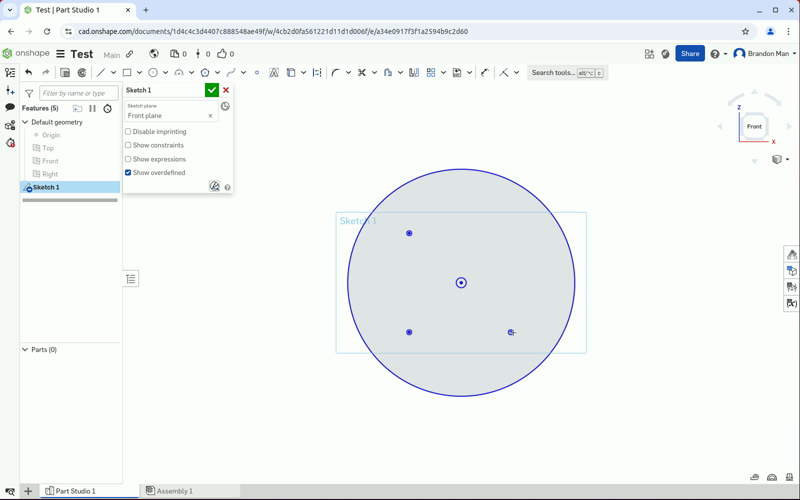
key_down(shift)
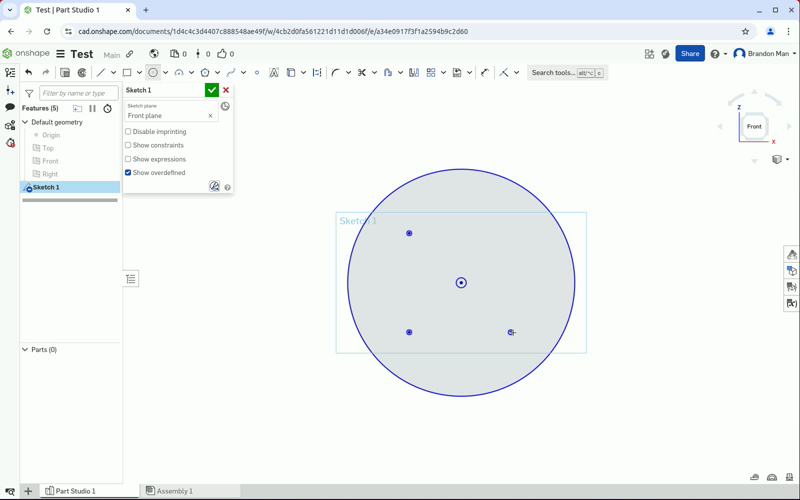
mouse_move(510, 233)
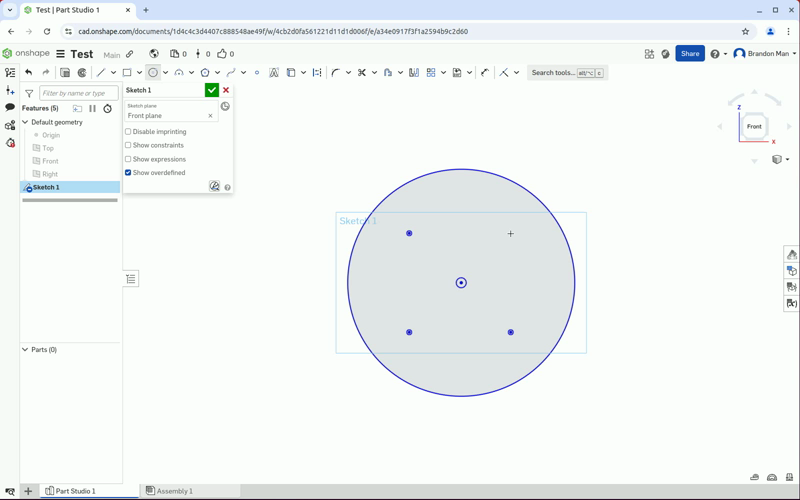
click(510, 233)
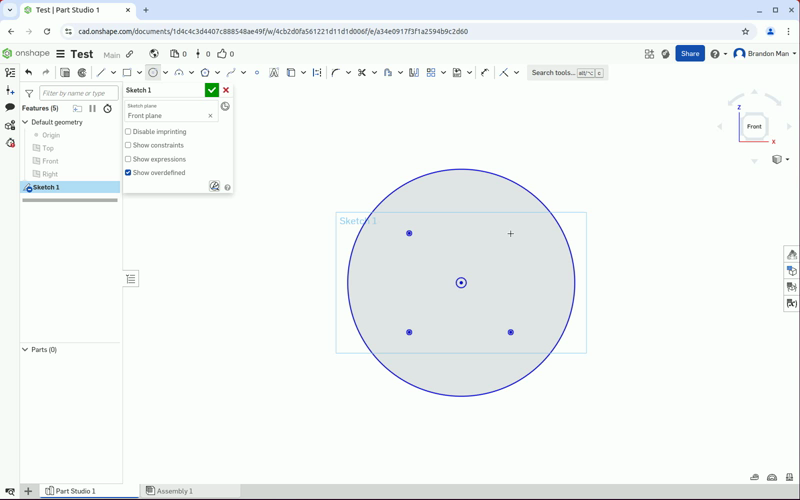
key_up(shift)
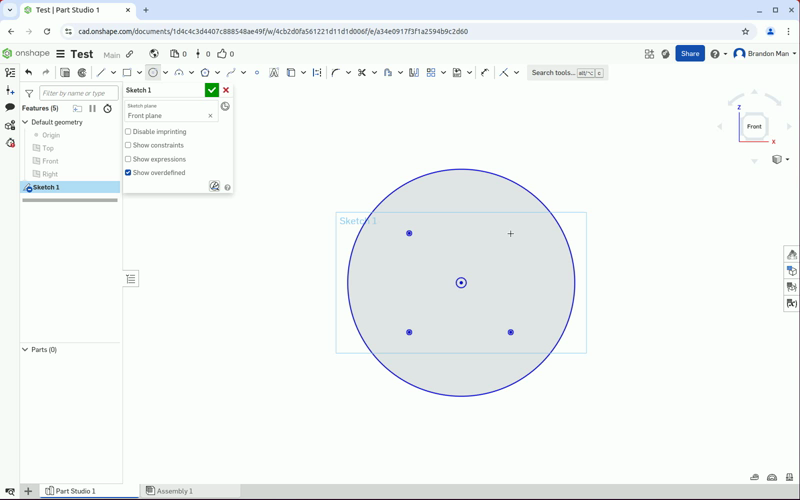
mouse_move(513, 233)
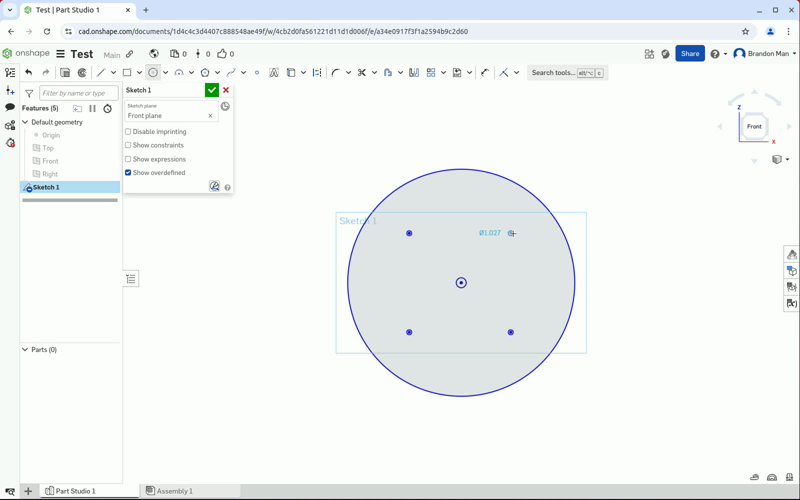
scroll(6)
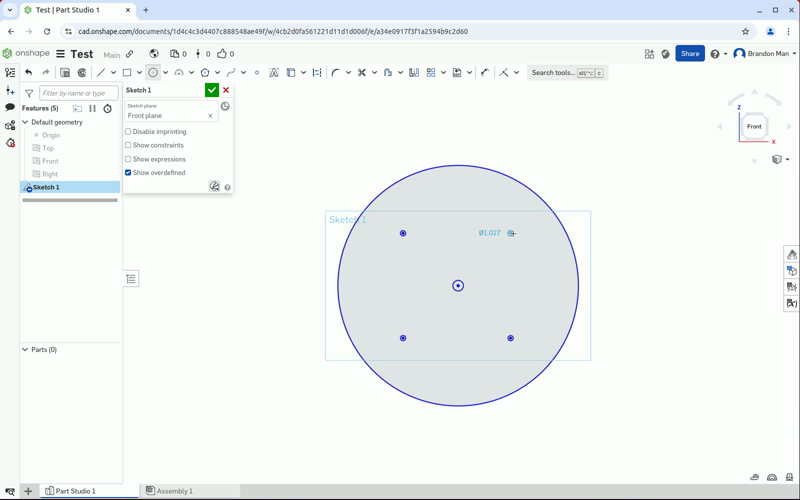
scroll(6)
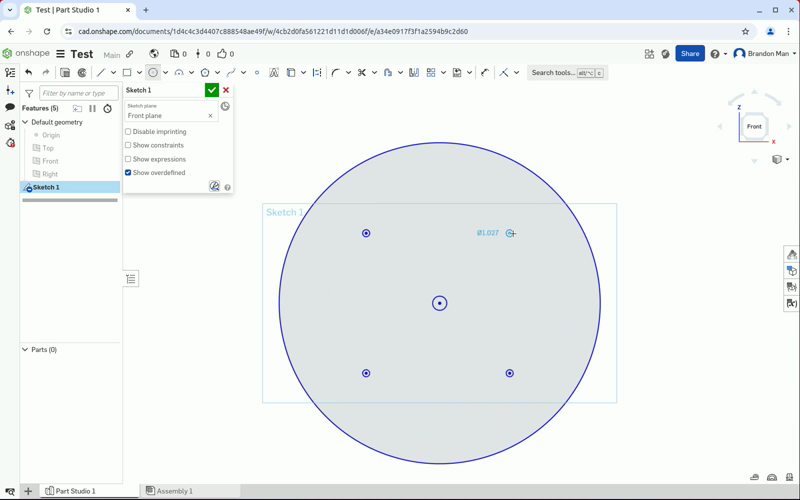
scroll(6)
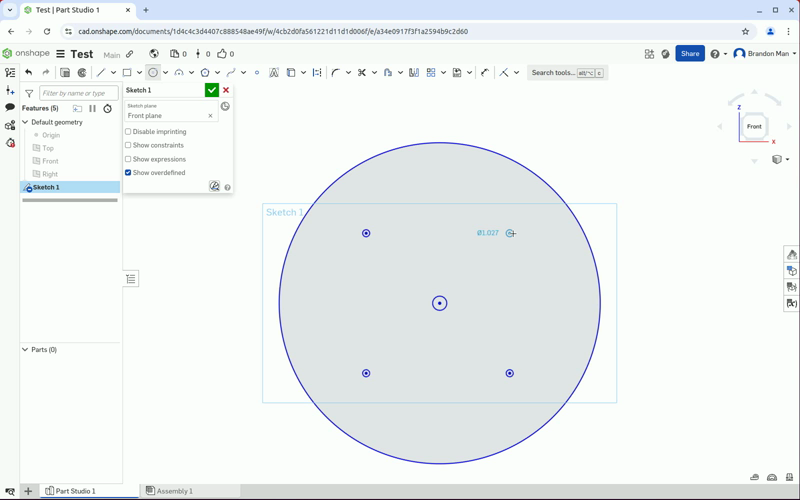
scroll(6)
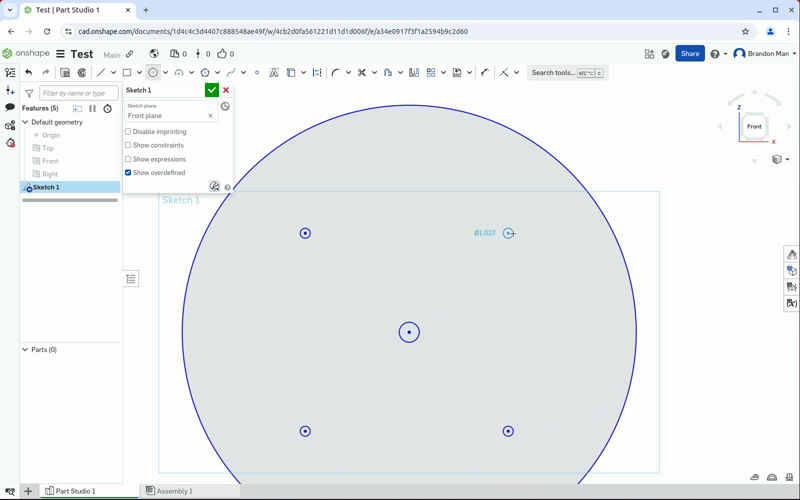
scroll(6)
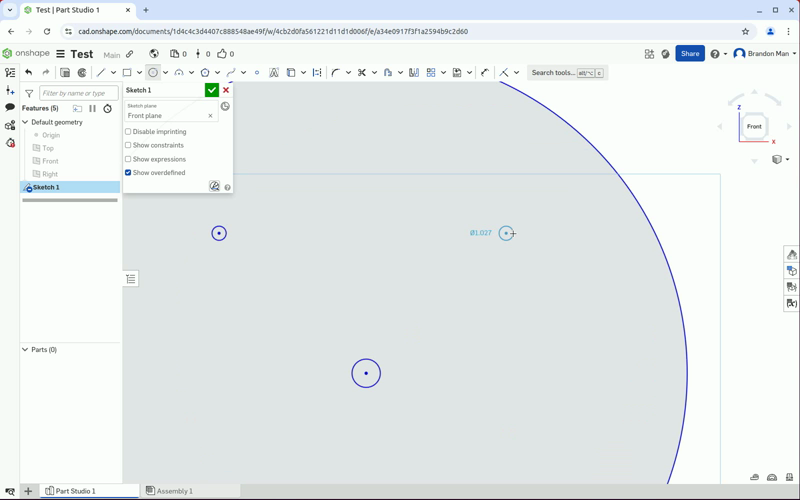
scroll(6)
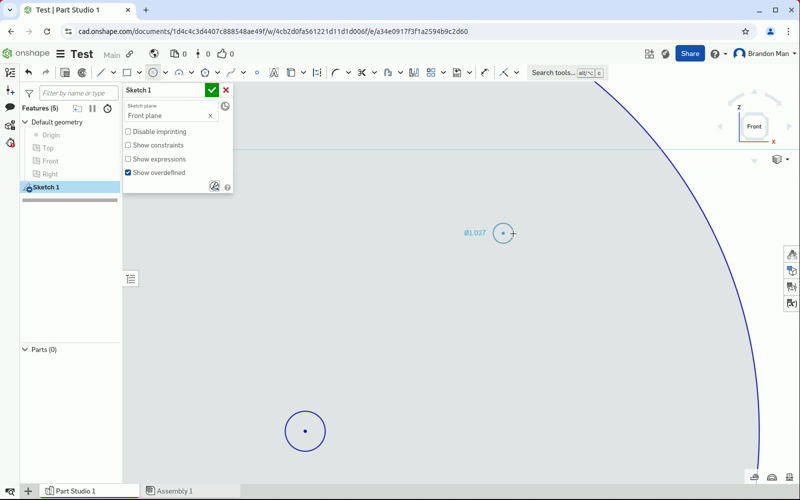
scroll(6)
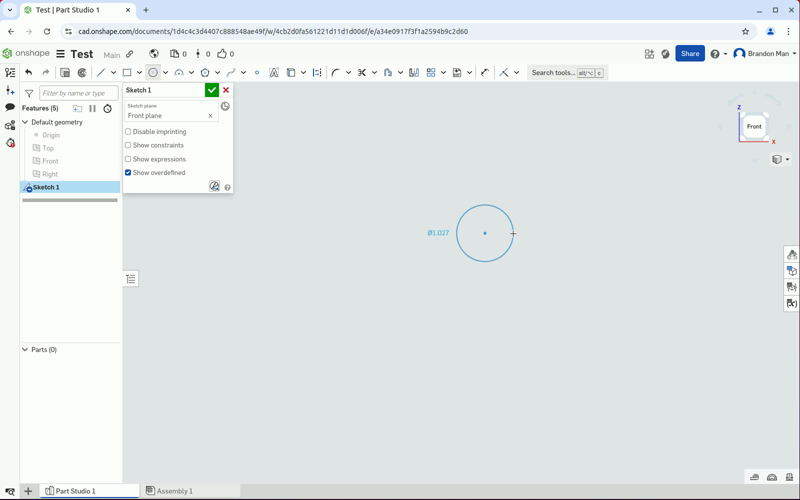
click(513, 233)
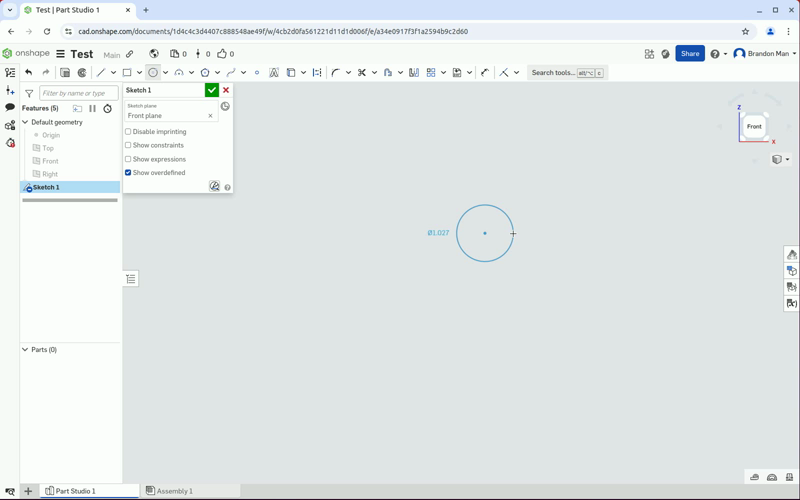
scroll(-6)
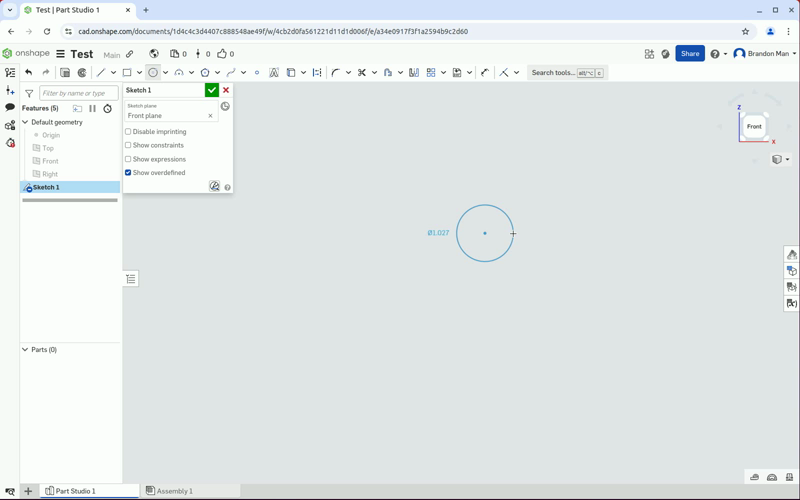
scroll(-6)
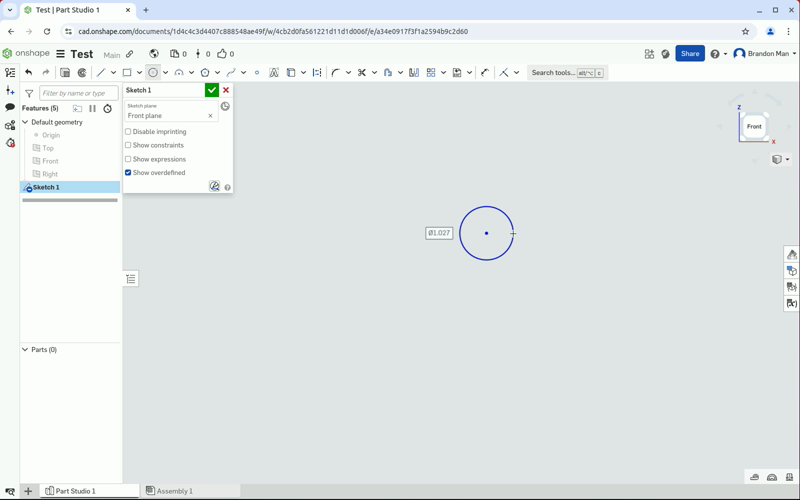
scroll(-6)
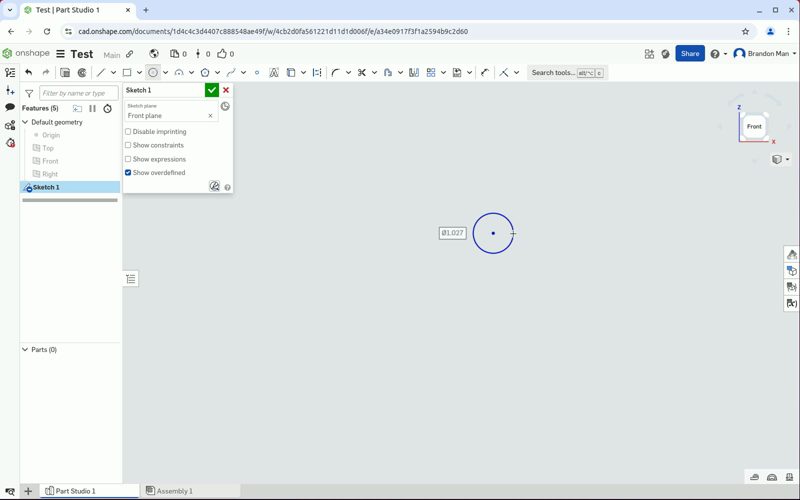
scroll(-6)
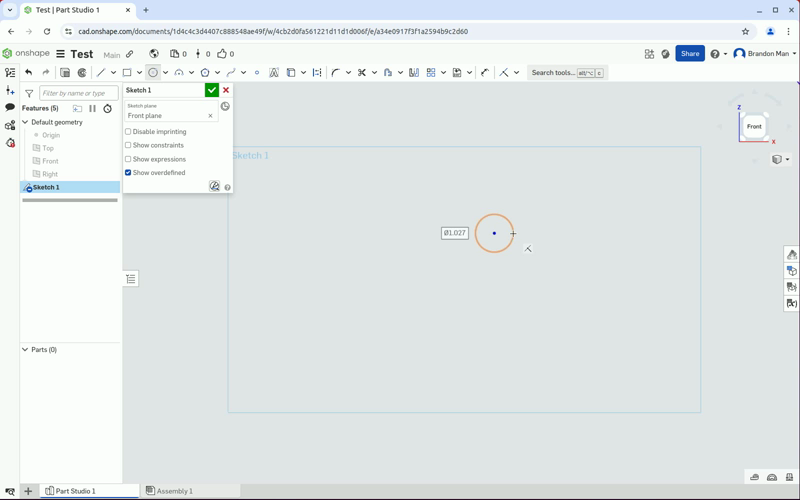
scroll(-6)
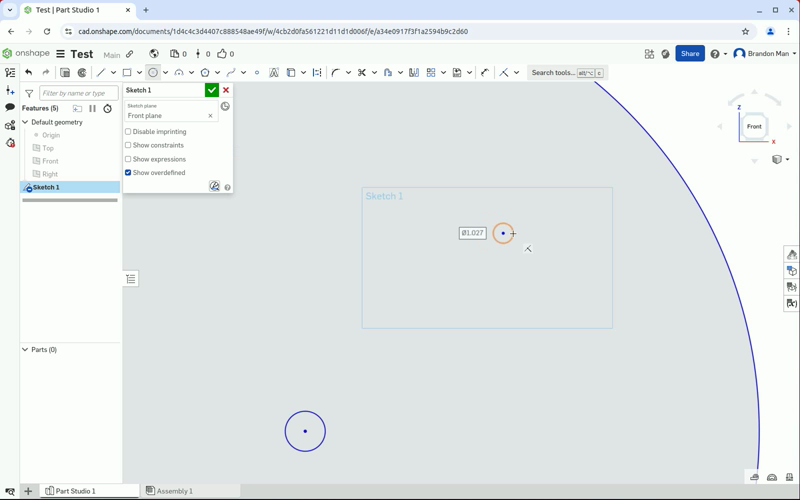
scroll(-6)
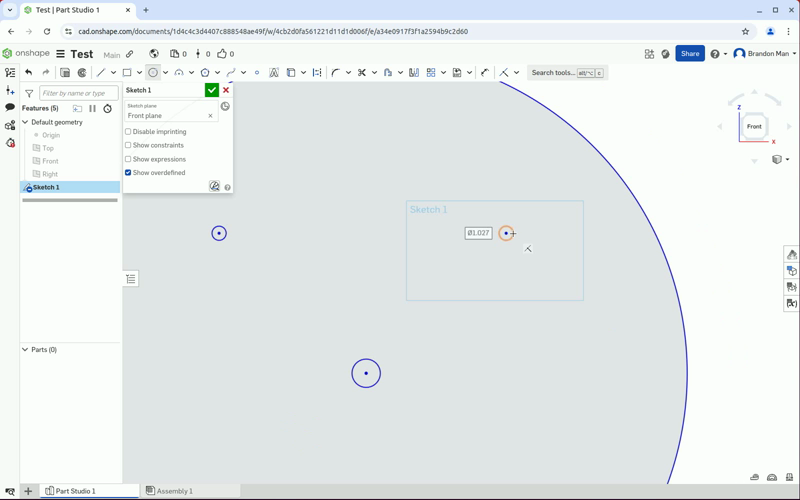
scroll(-6)
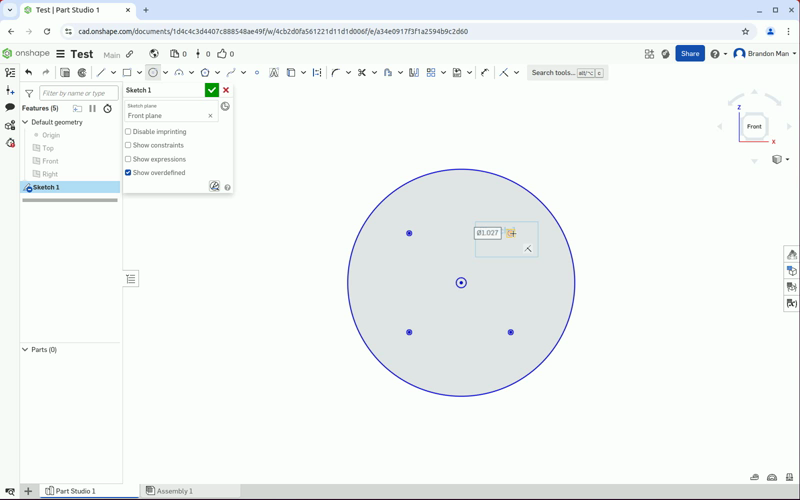
key(esc)
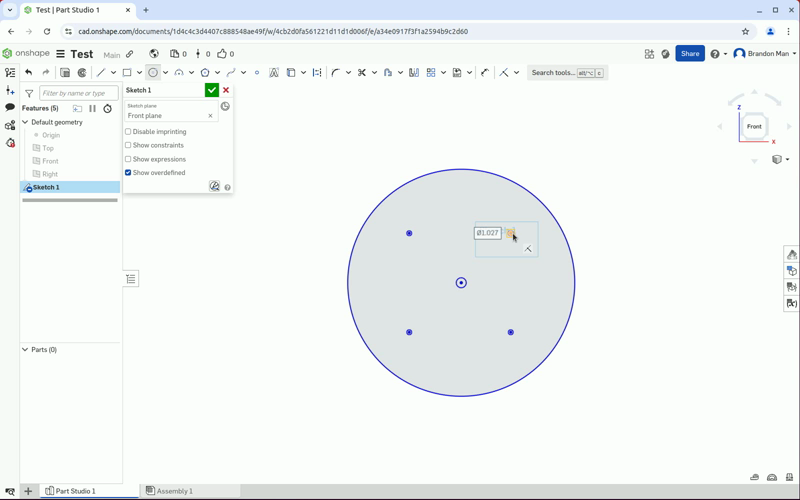
mouse_move(391, 277)
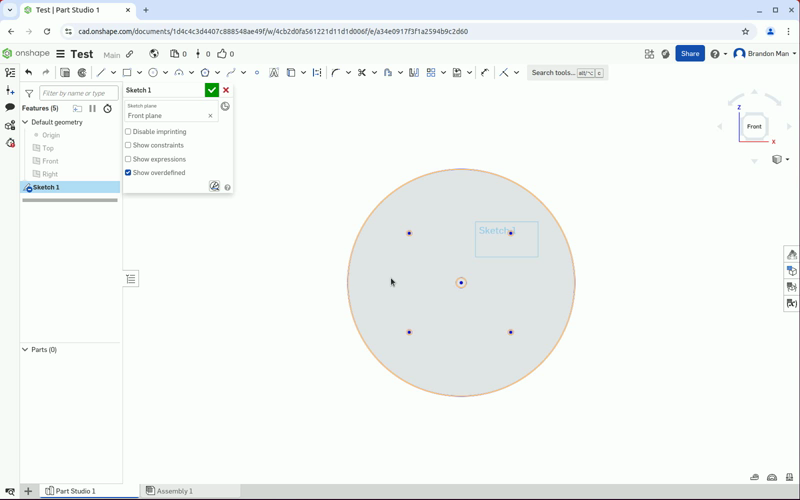
click(391, 277)
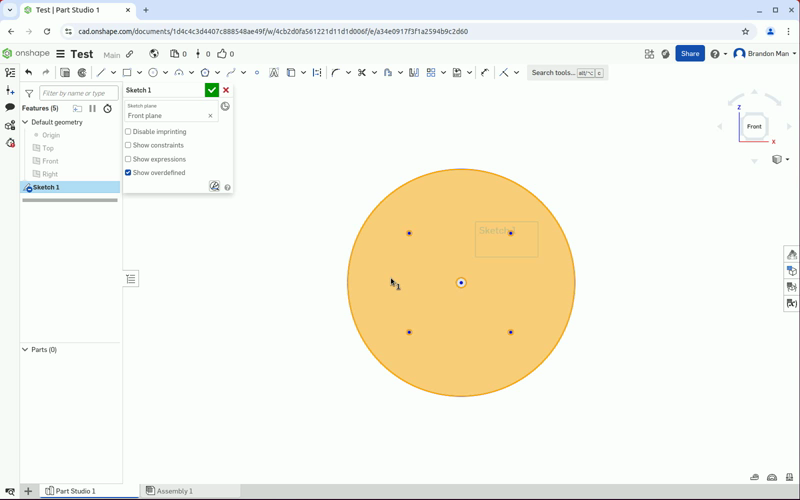
mouse_move(73, 352)
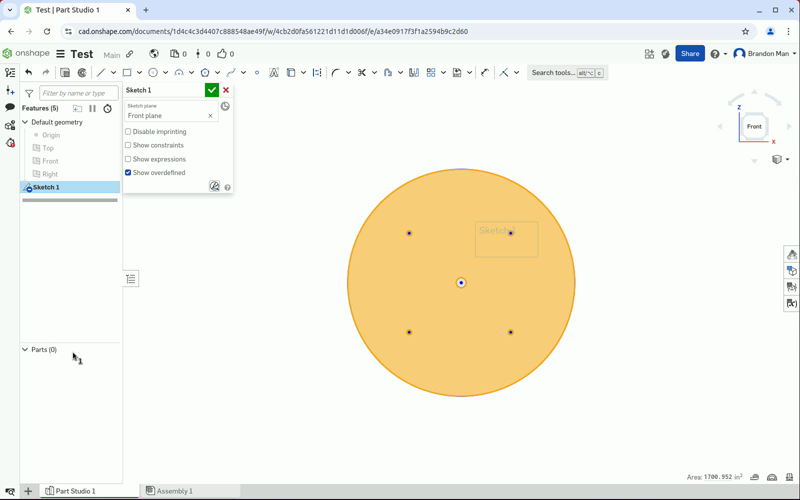
key(shift+y)
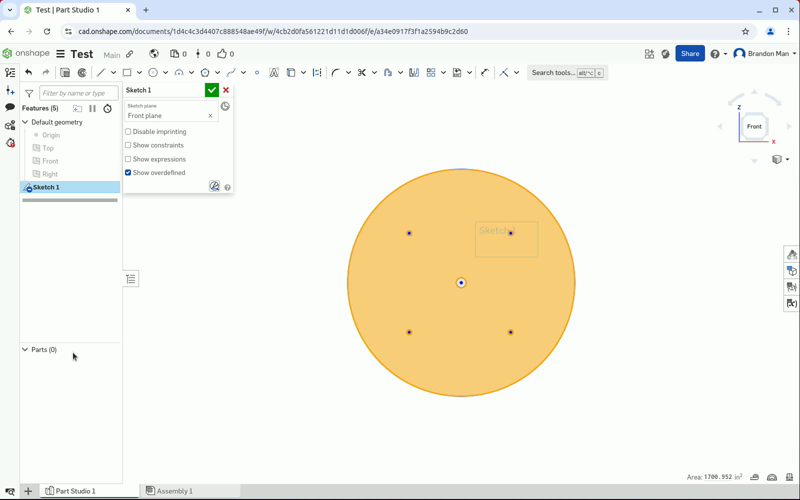
key(shift+e)
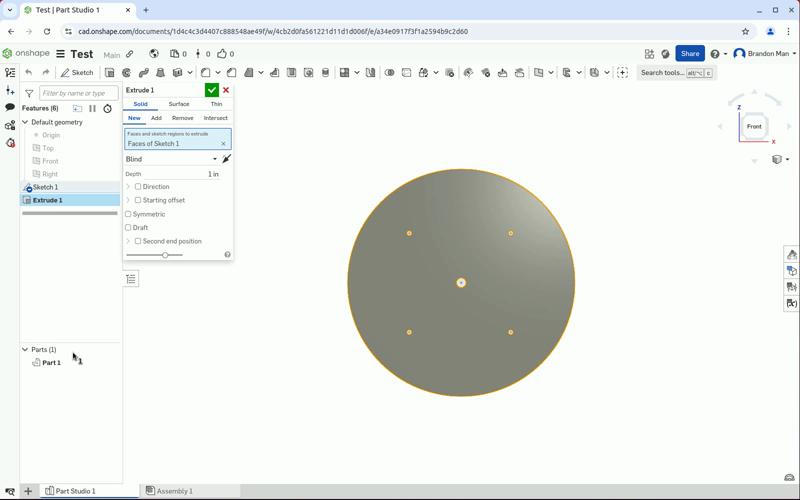
mouse_move(143, 106)
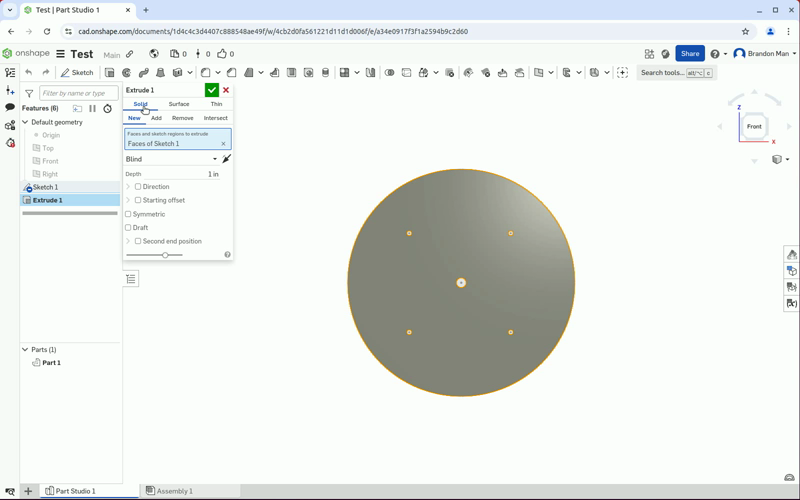
click(143, 106)
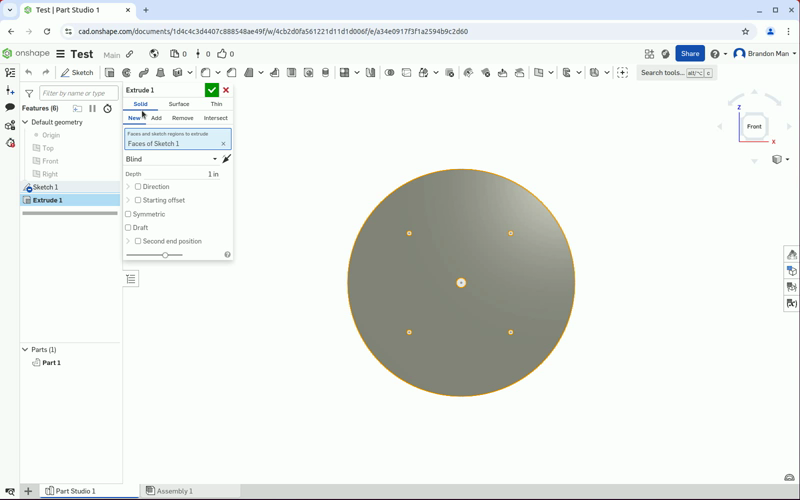
mouse_move(137, 120)
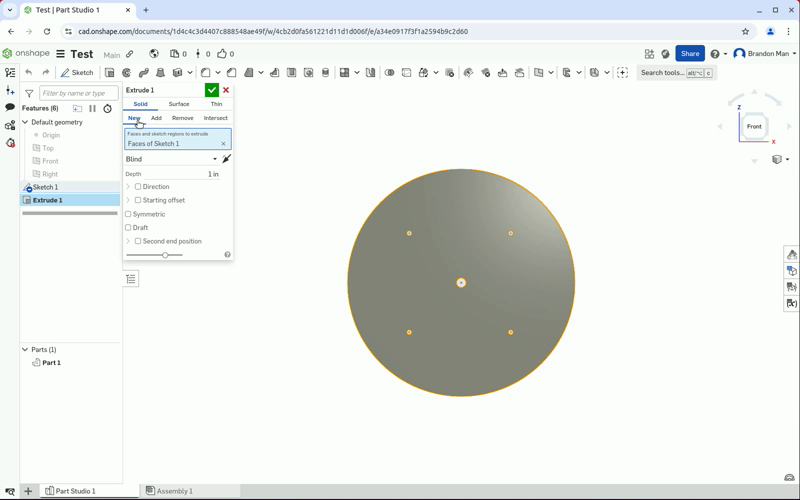
click(137, 120)
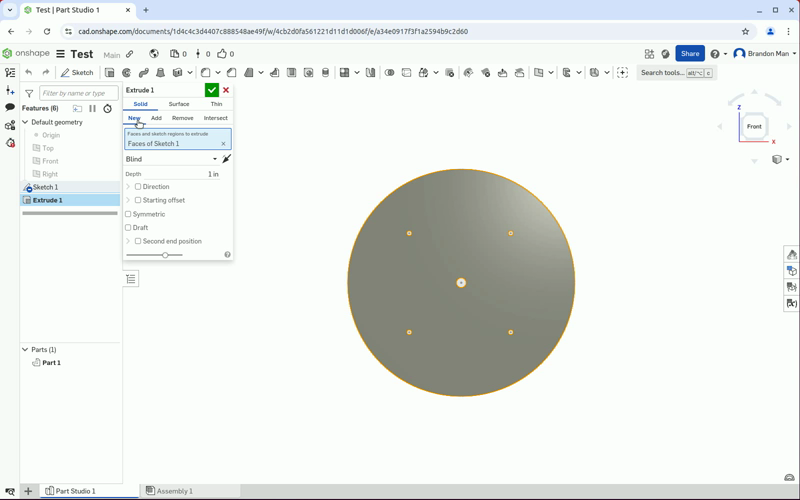
key(tab, 4)
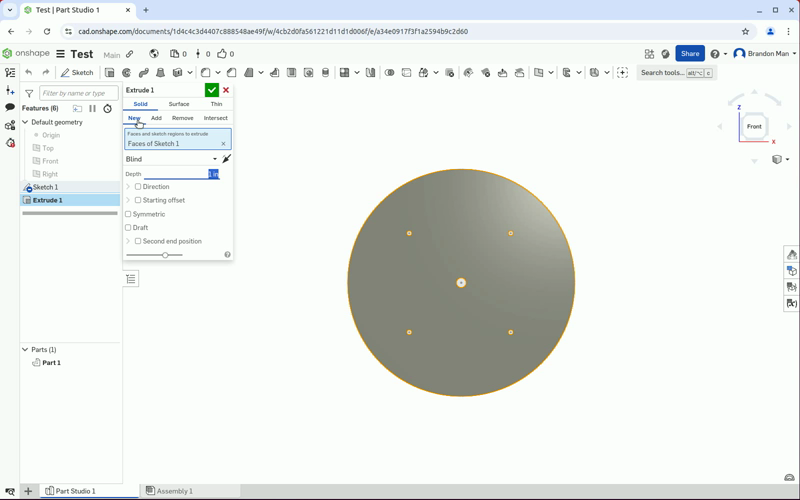
text(0.722)
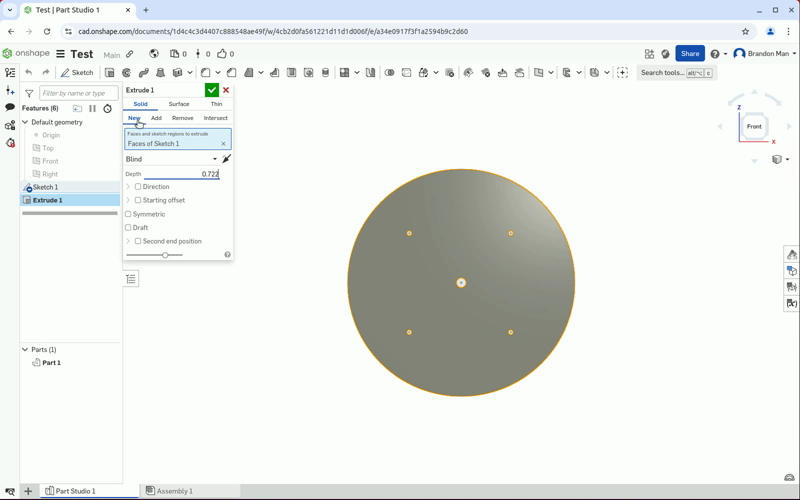
key(enter)
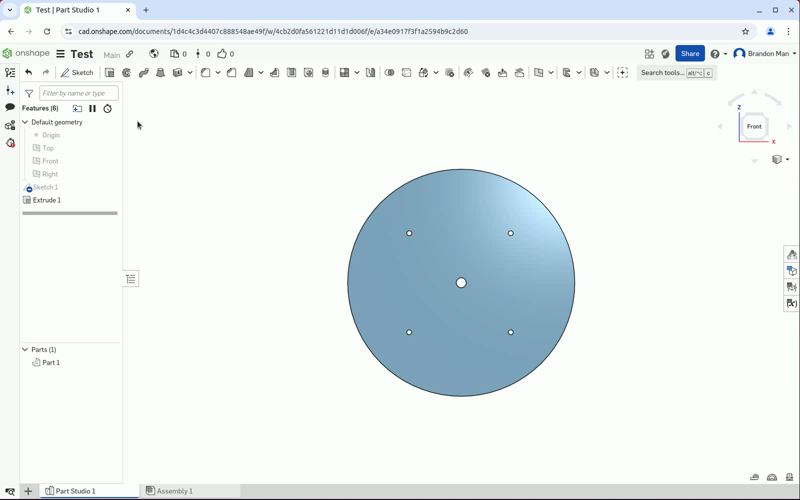
key(shift+h)
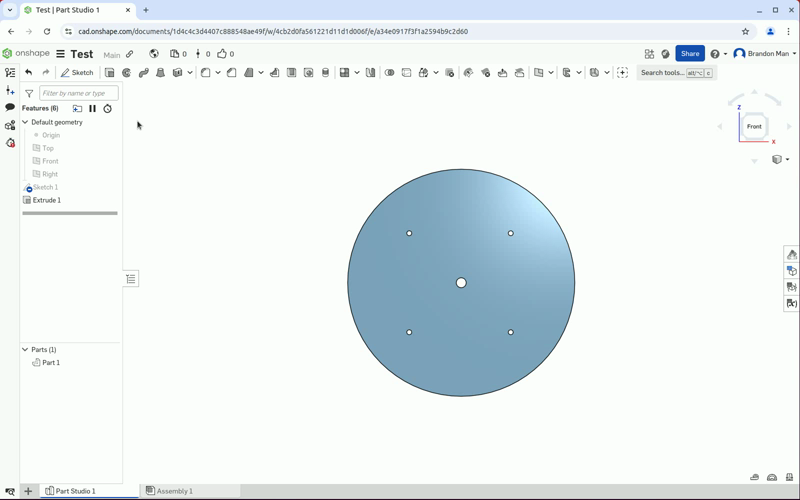
key(shift+h)
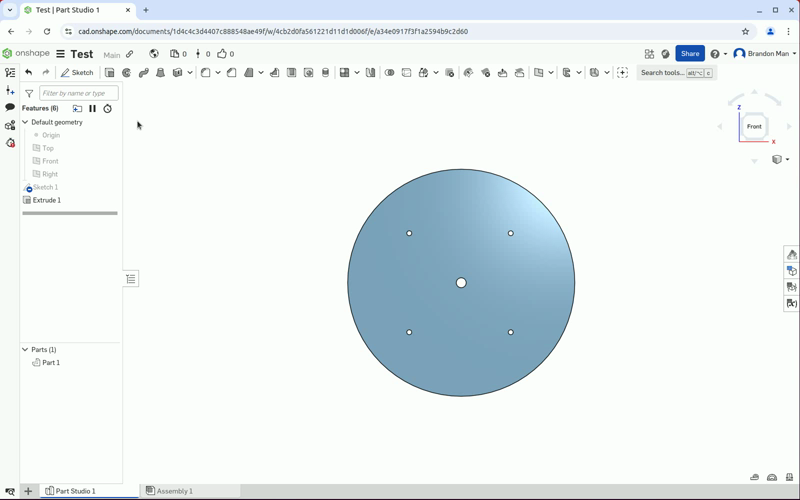
mouse_move(73, 189)
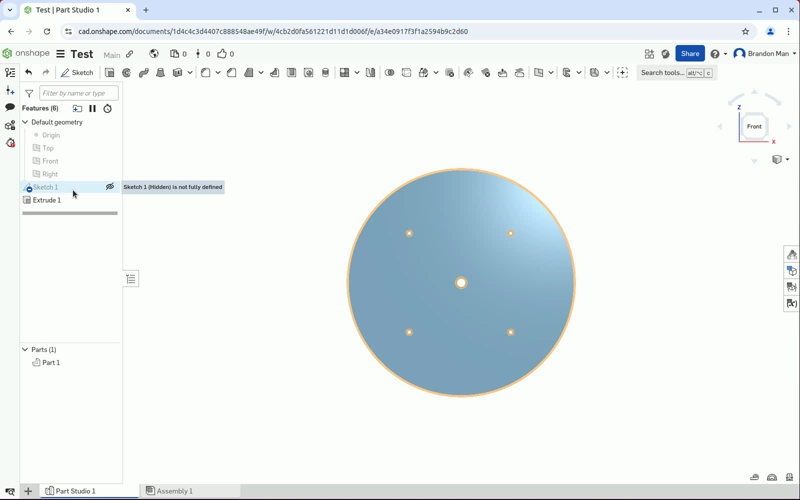
click(73, 189)
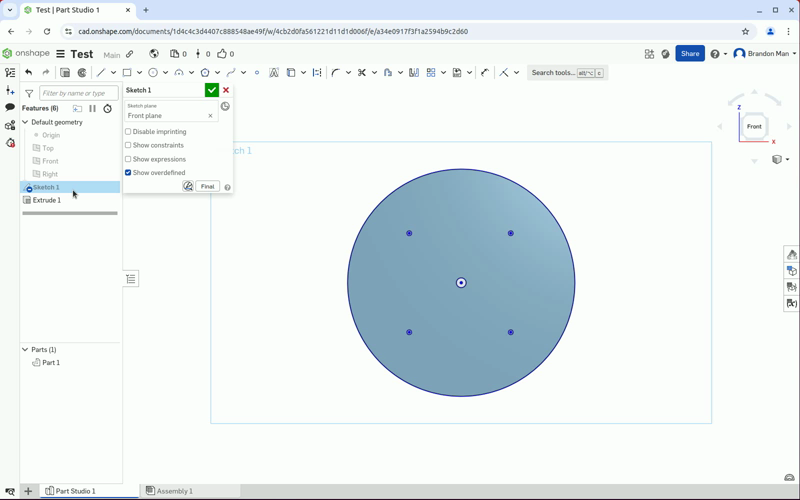
mouse_move(229, 92)
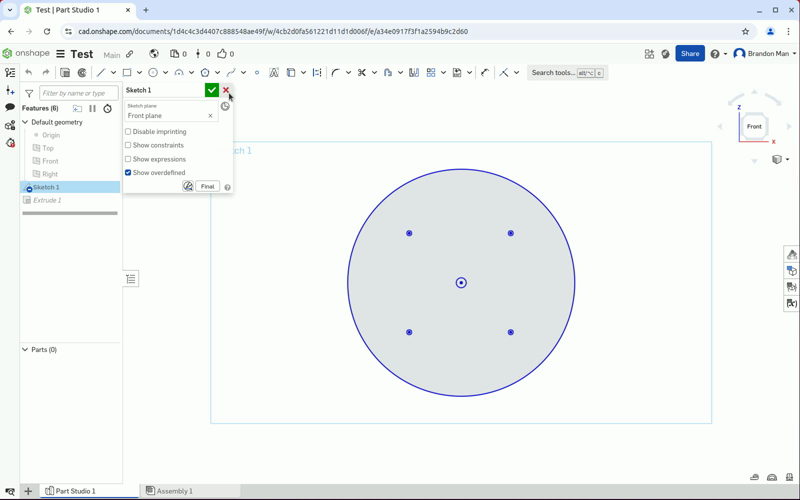
click(229, 92)
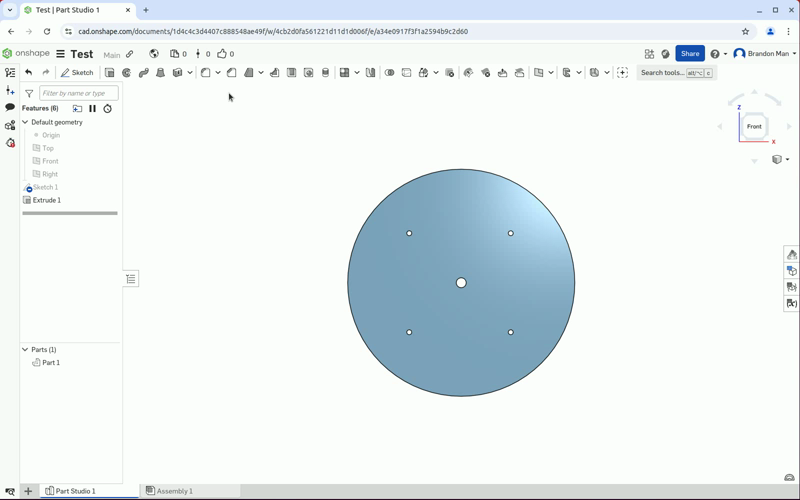
mouse_move(541, 75)
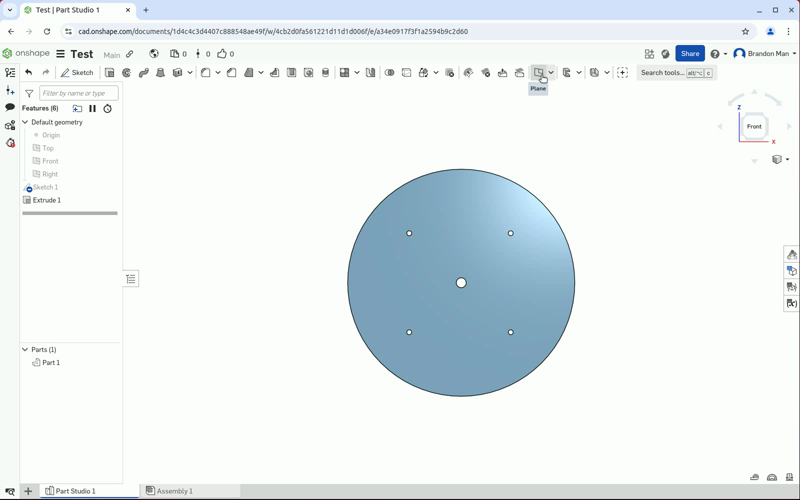
click(541, 75)
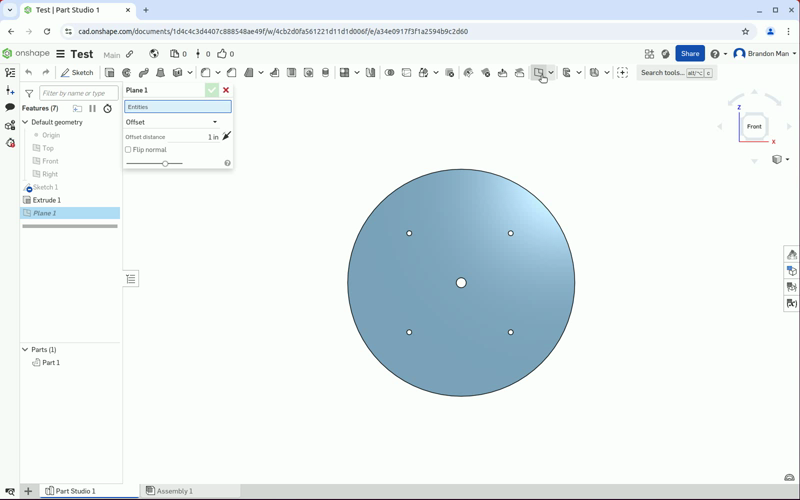
mouse_move(73, 163)
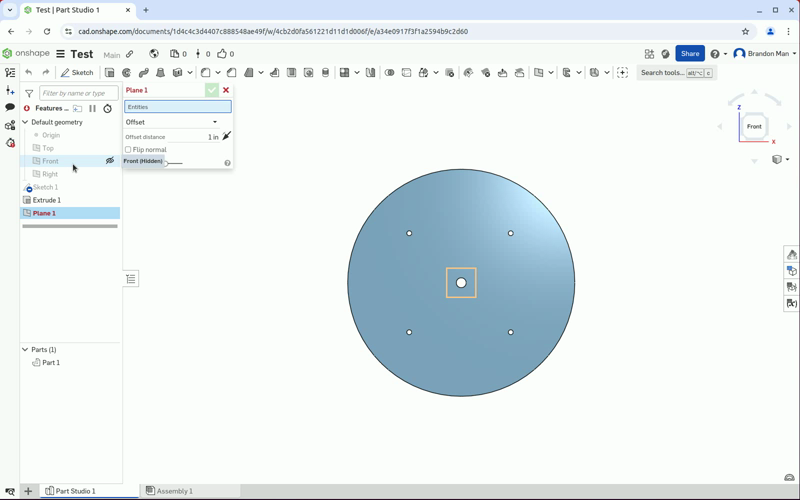
click(73, 163)
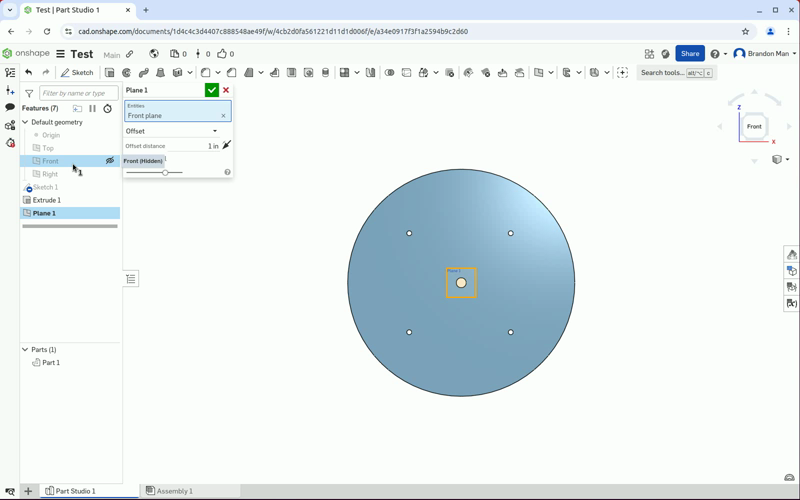
key(tab, 2)
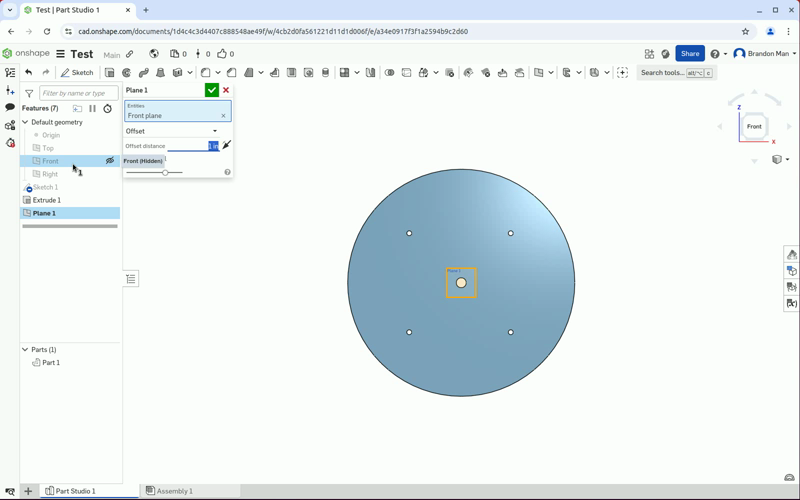
text(0.709)
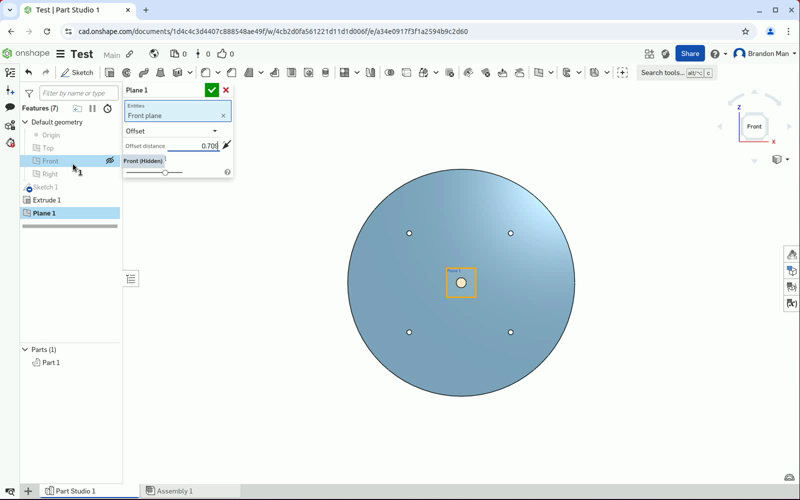
key(enter, 2)
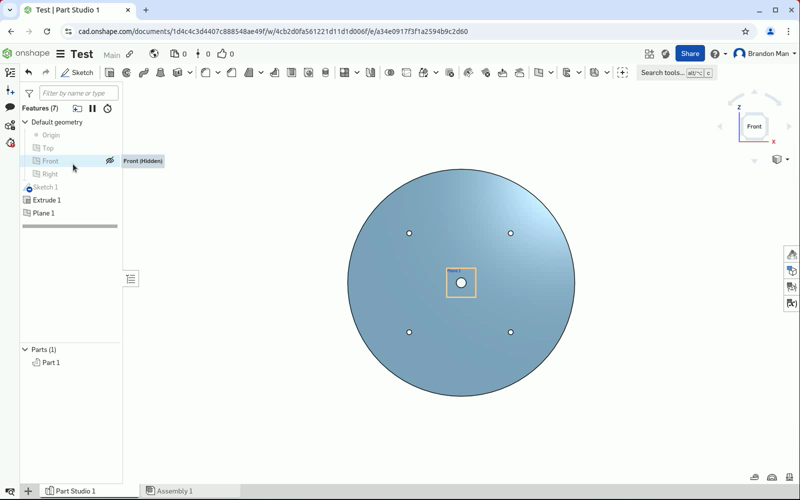
key(shift+s)
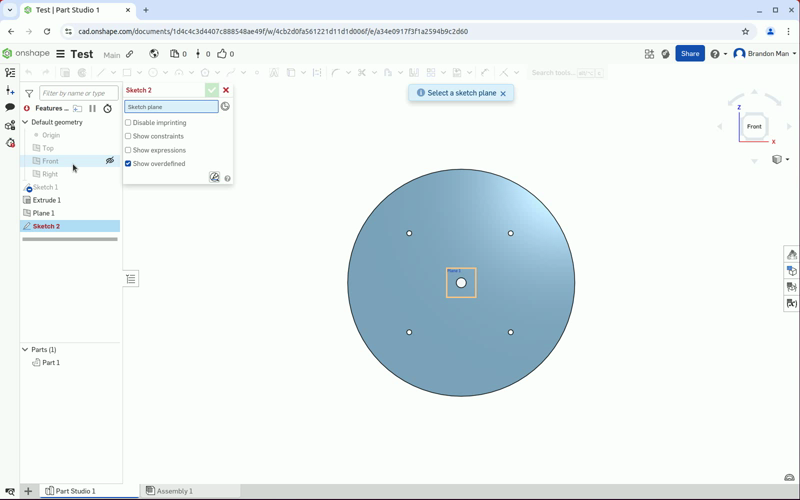
mouse_move(73, 215)
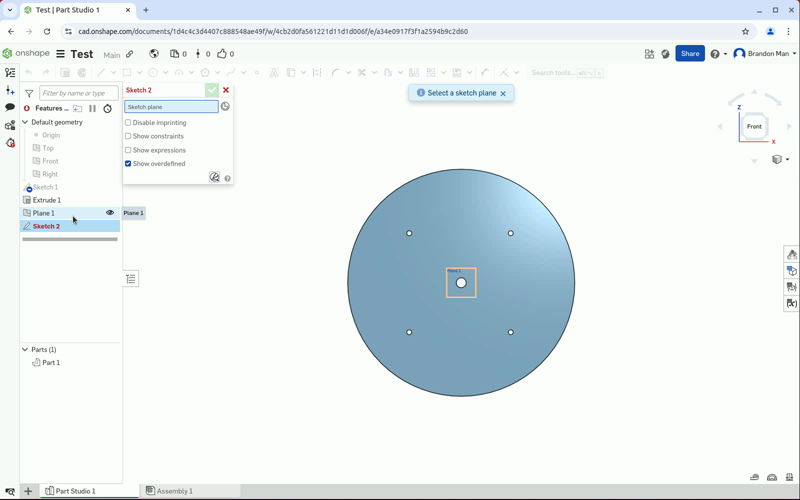
click(73, 215)
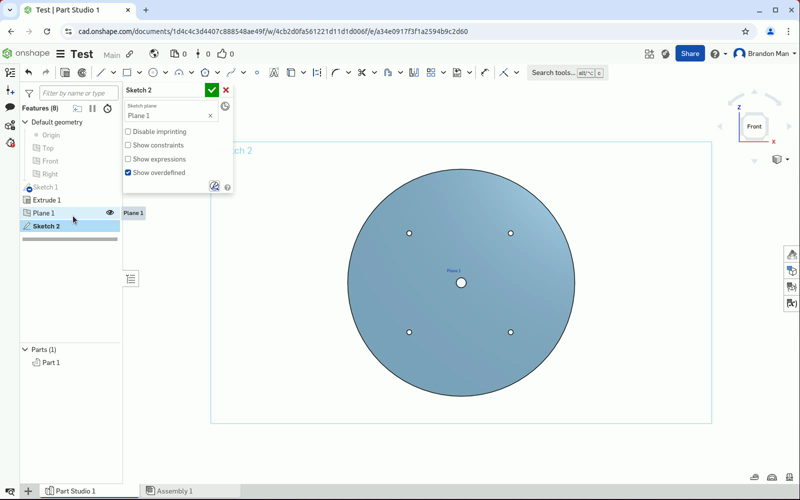
mouse_move(73, 352)
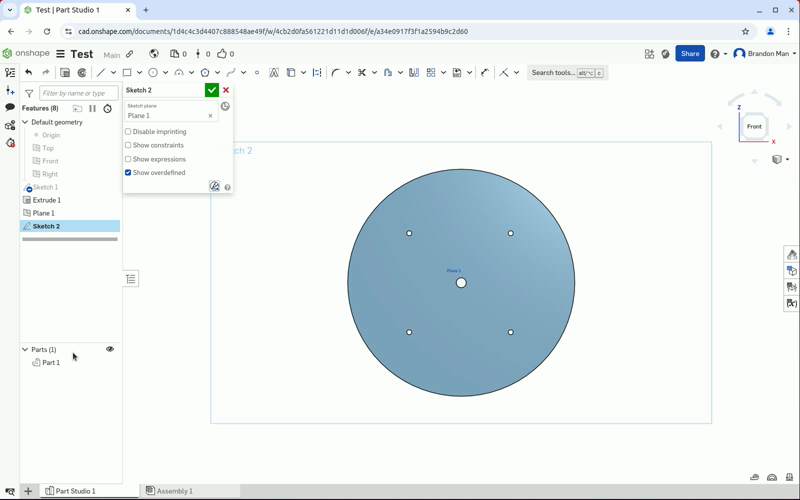
key(y)
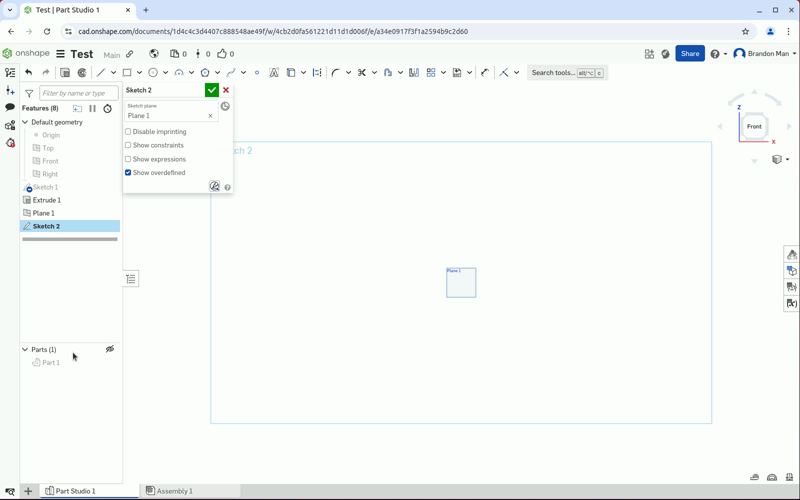
key(c)
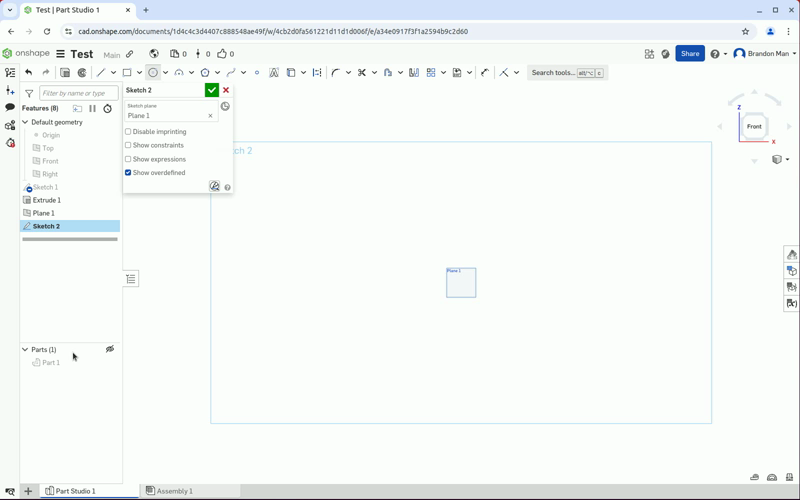
key_down(shift)
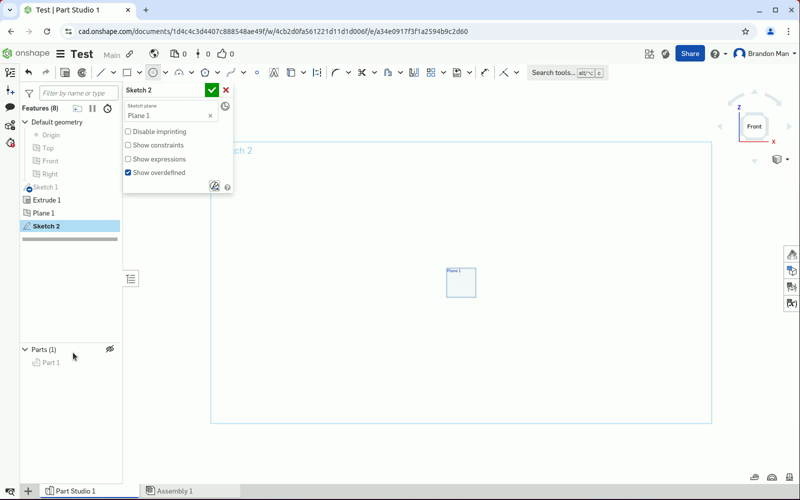
mouse_move(460, 282)
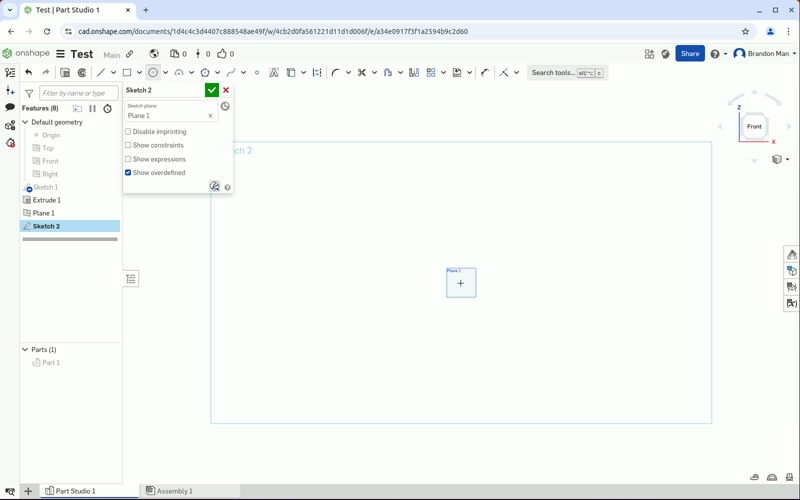
click(460, 282)
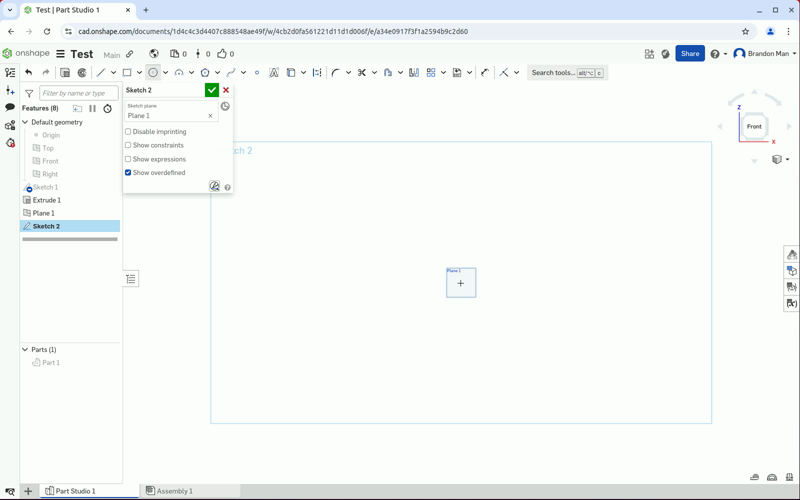
key_up(shift)
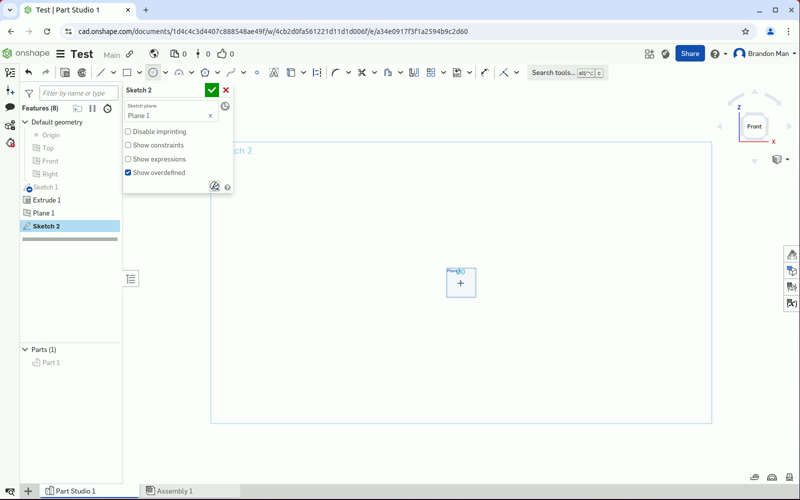
mouse_move(503, 282)
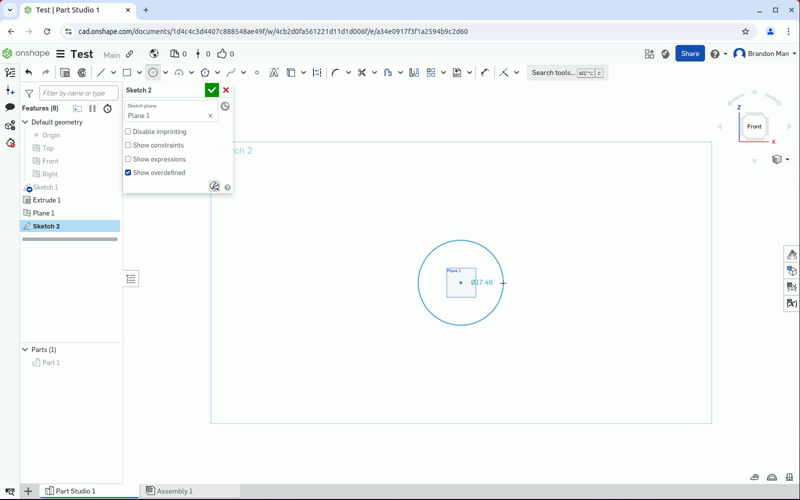
click(503, 282)
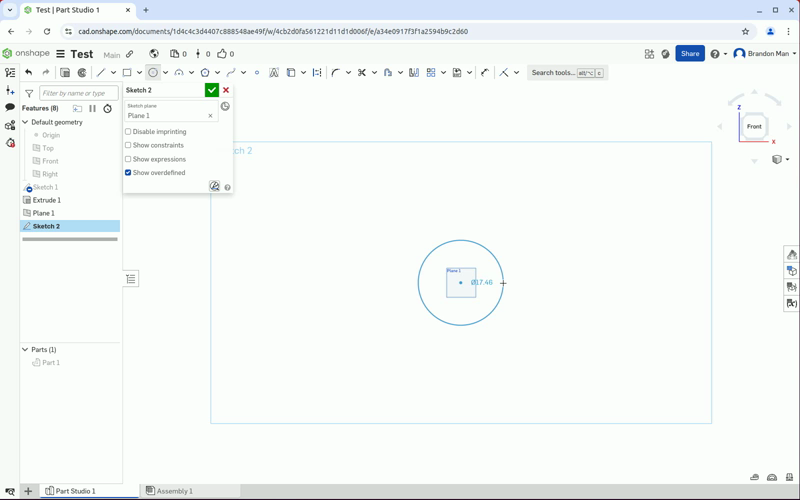
key(esc)
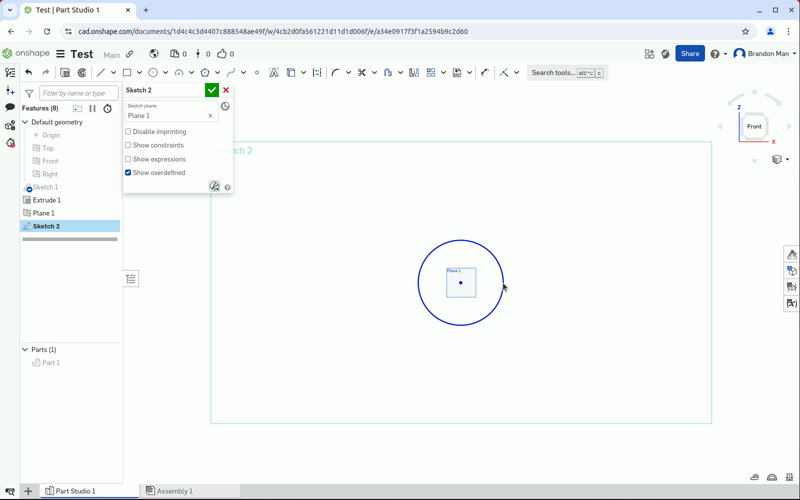
key(c)
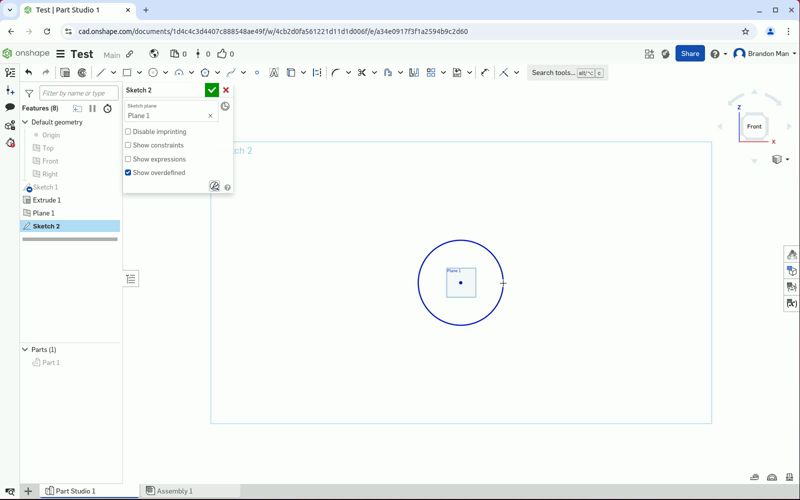
key_down(shift)
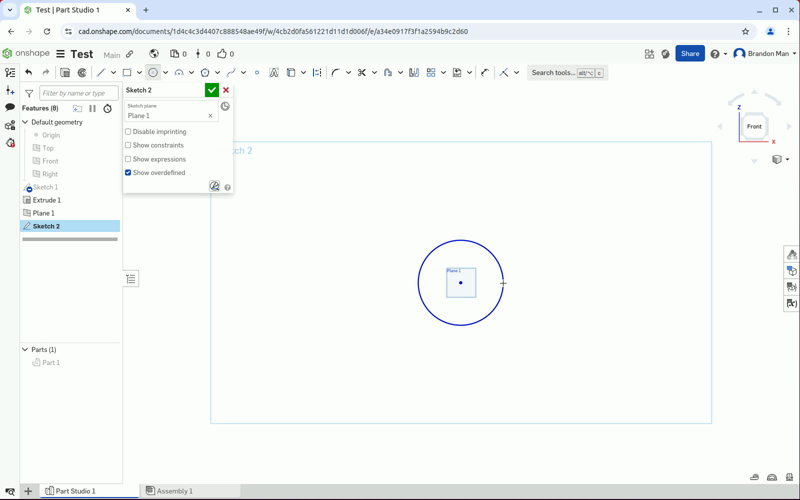
mouse_move(450, 293)
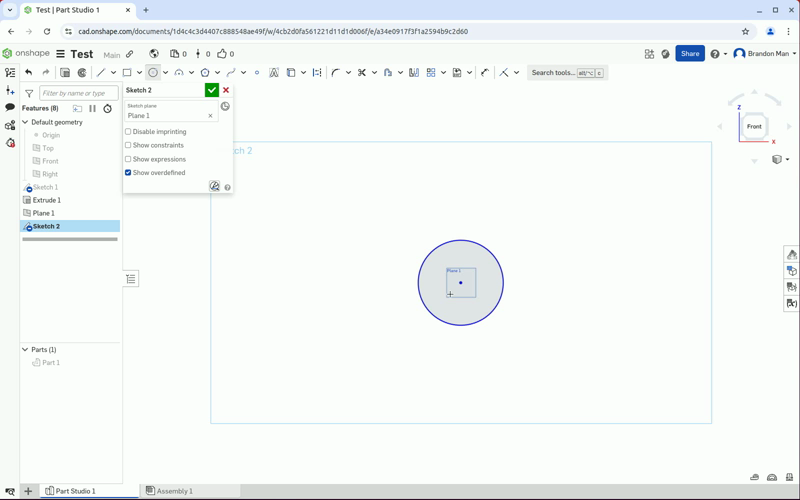
click(450, 293)
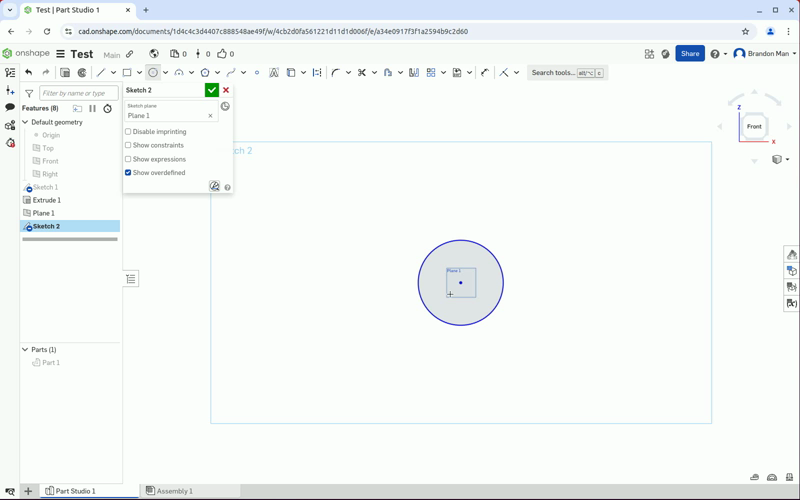
key_up(shift)
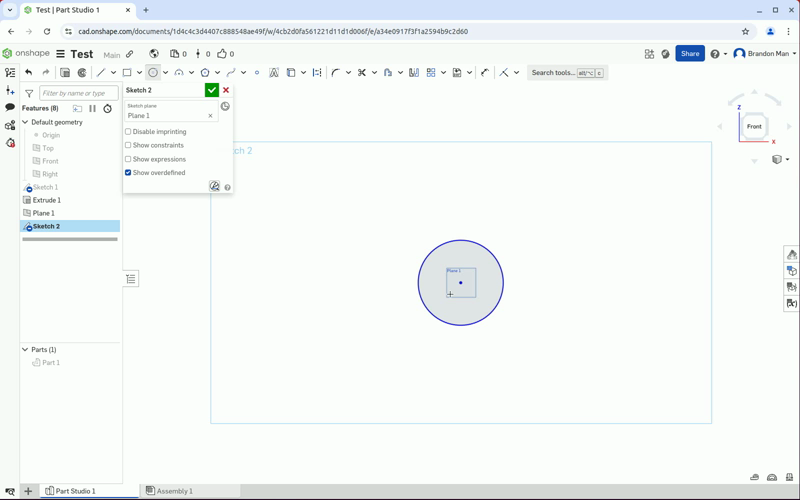
mouse_move(451, 293)
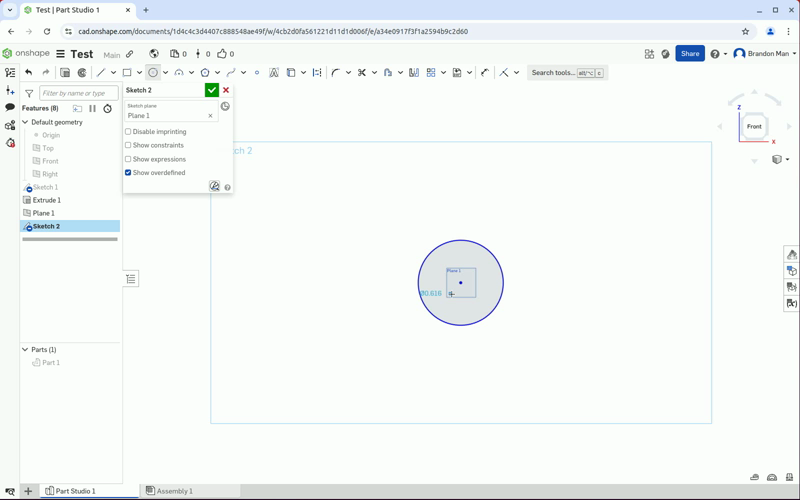
scroll(6)
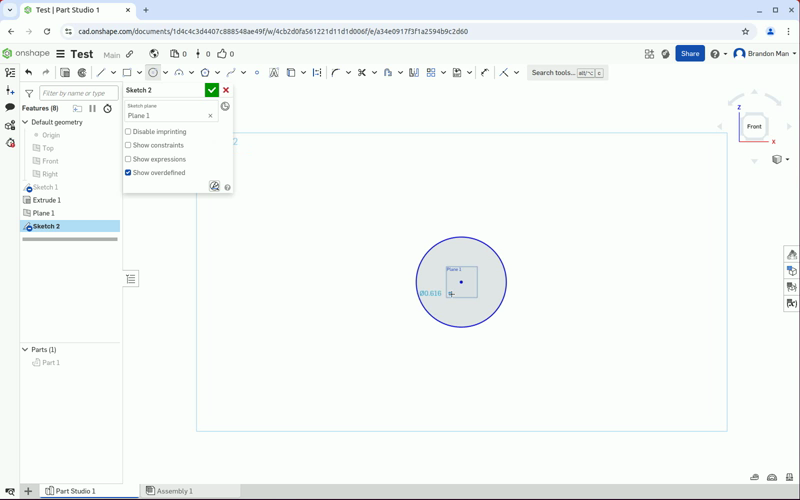
scroll(6)
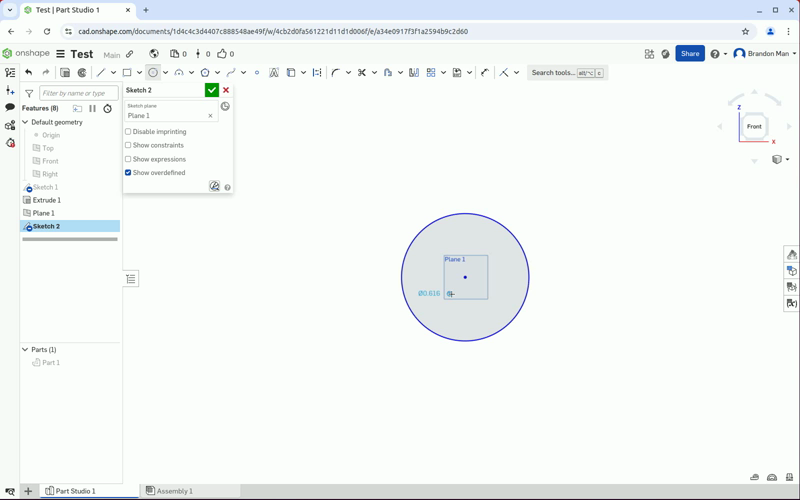
scroll(6)
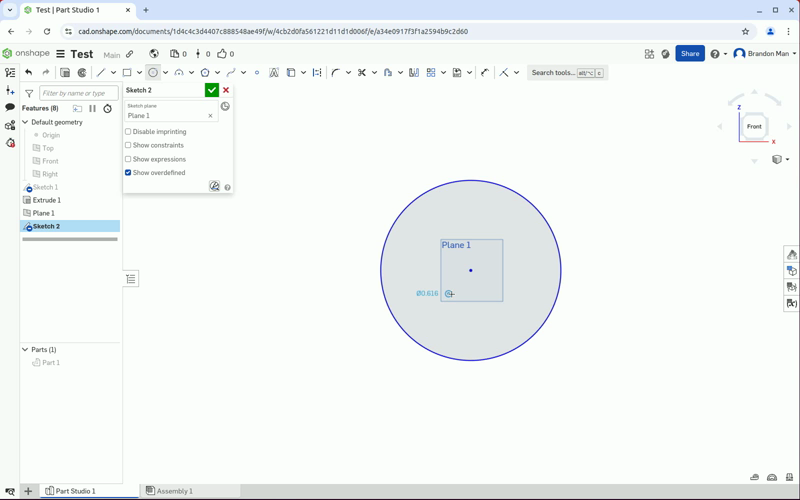
scroll(6)
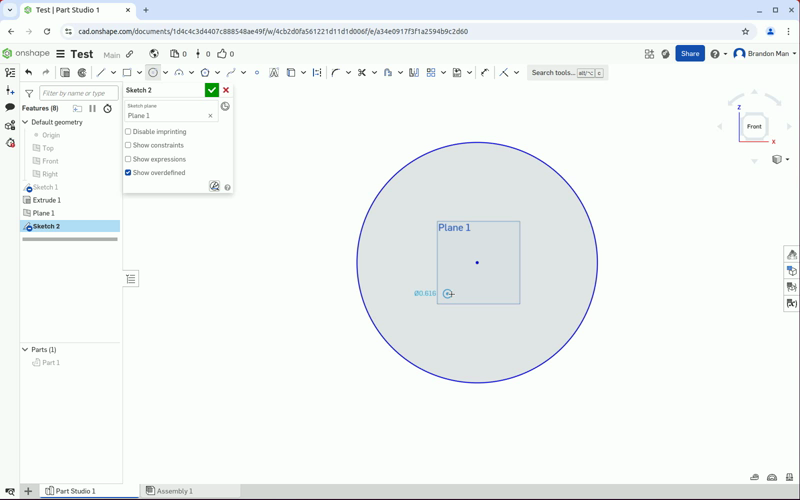
scroll(6)
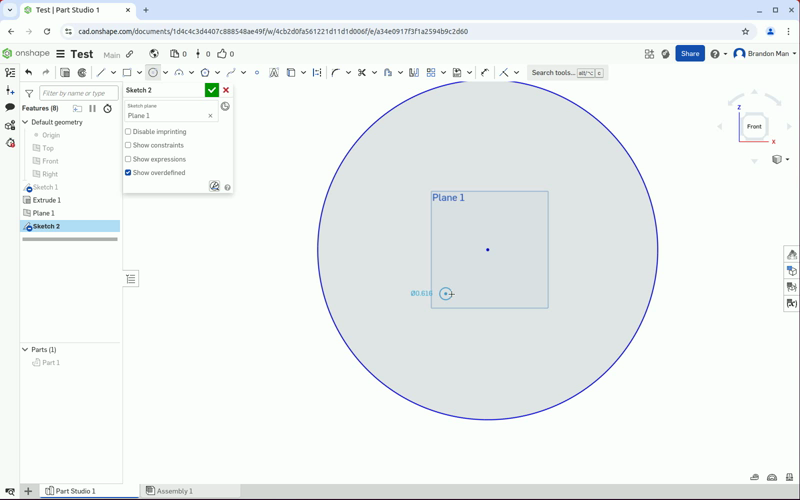
scroll(6)
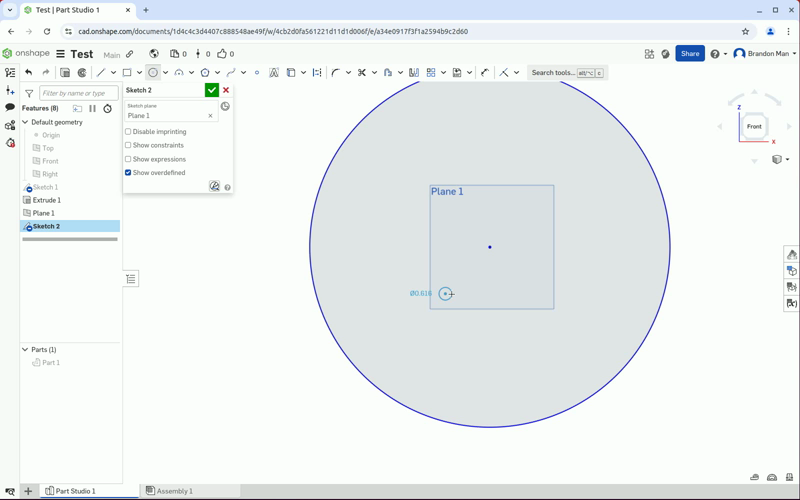
scroll(6)
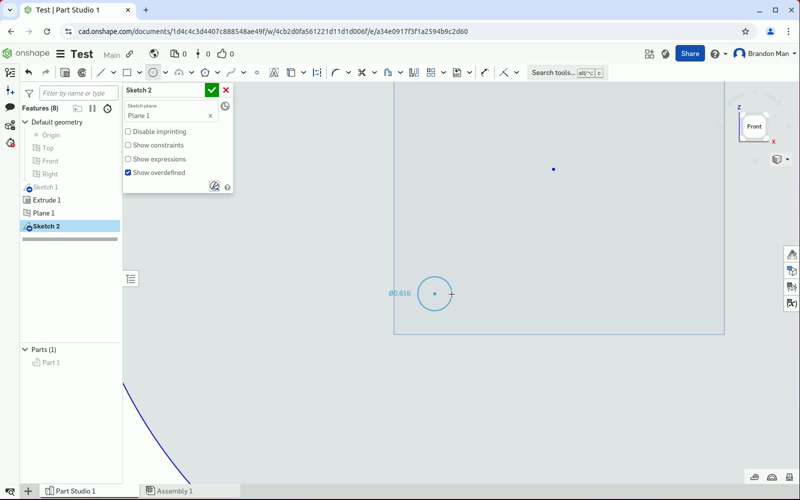
click(451, 293)
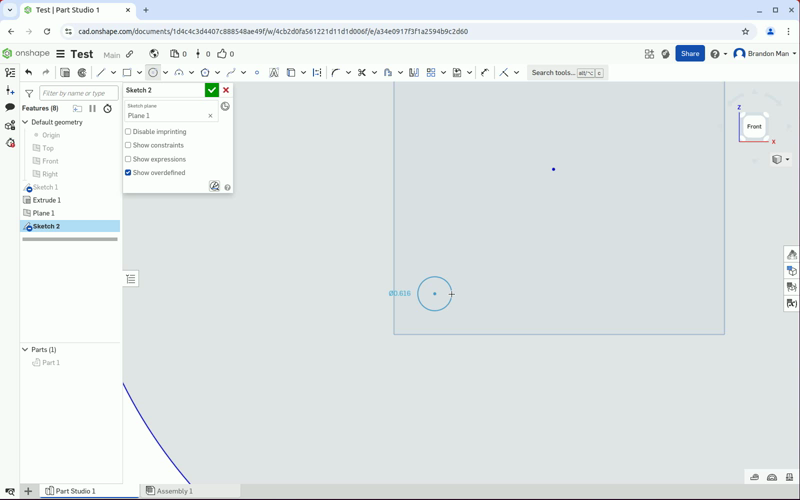
scroll(-6)
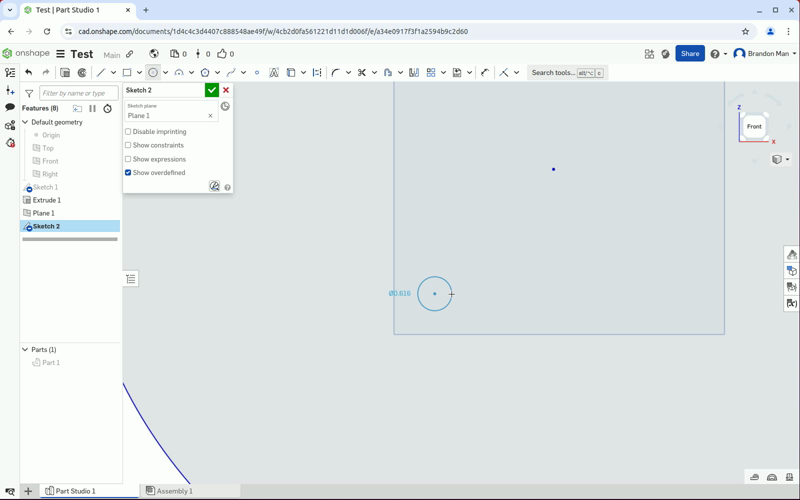
scroll(-6)
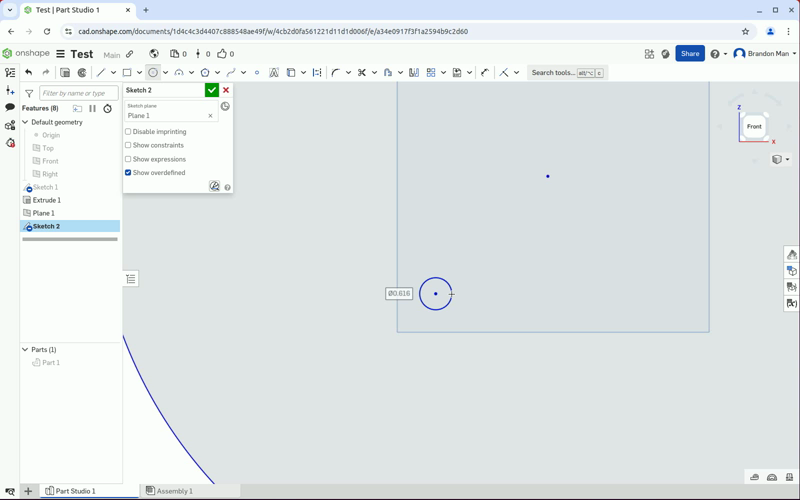
scroll(-6)
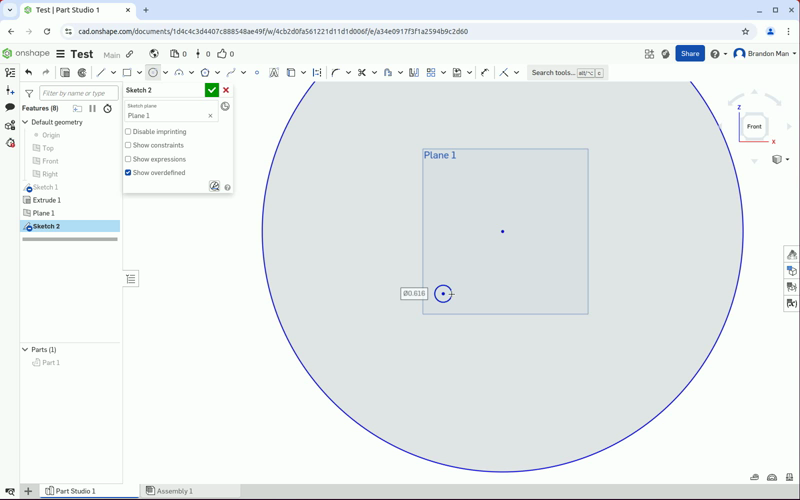
scroll(-6)
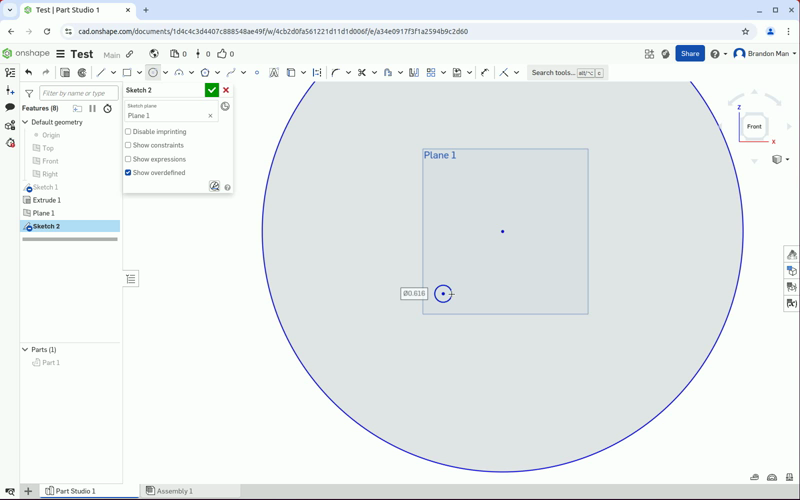
scroll(-6)
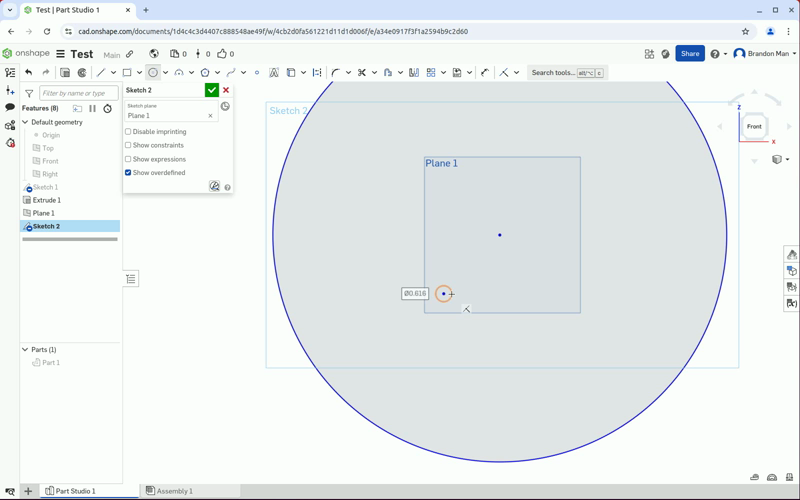
scroll(-6)
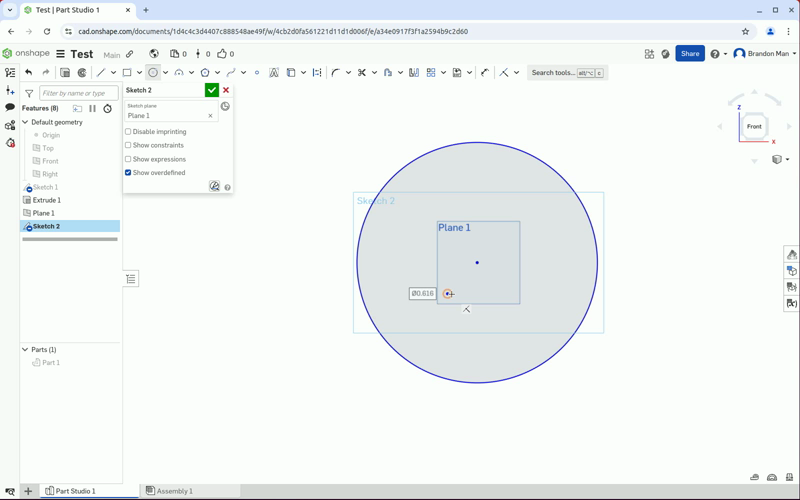
scroll(-6)
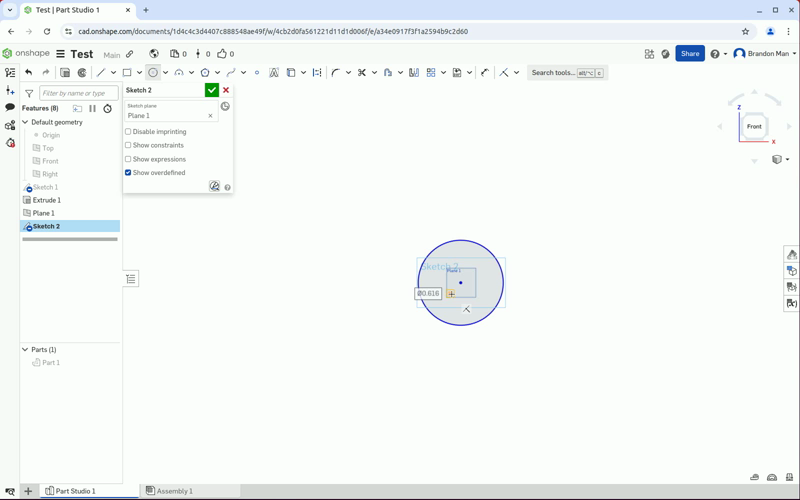
key(esc)
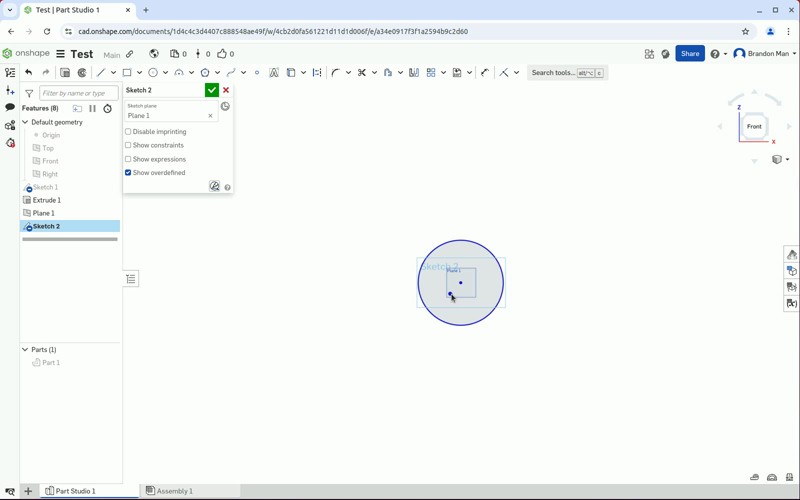
key(c)
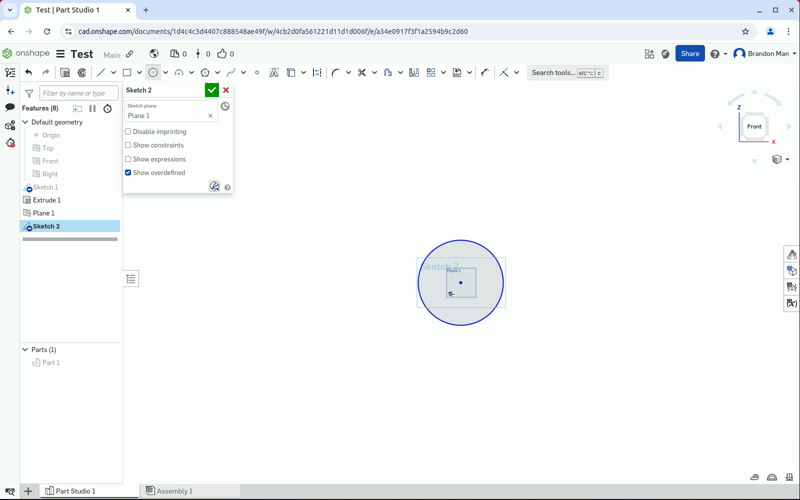
key_down(shift)
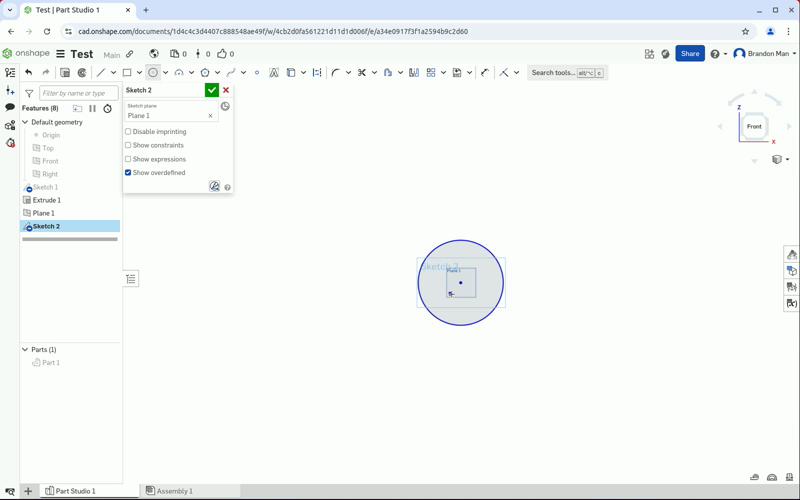
mouse_move(450, 272)
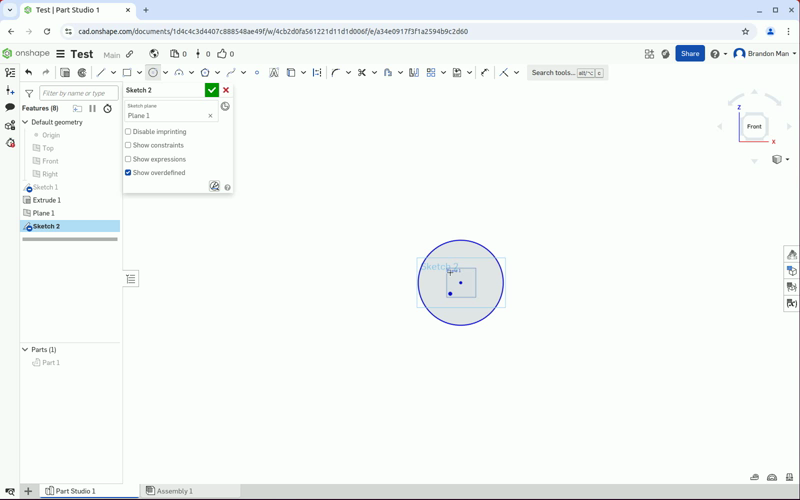
click(450, 272)
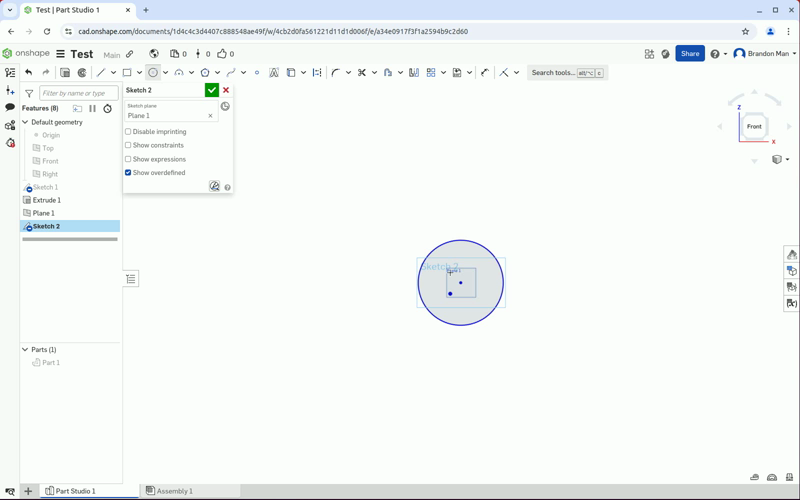
key_up(shift)
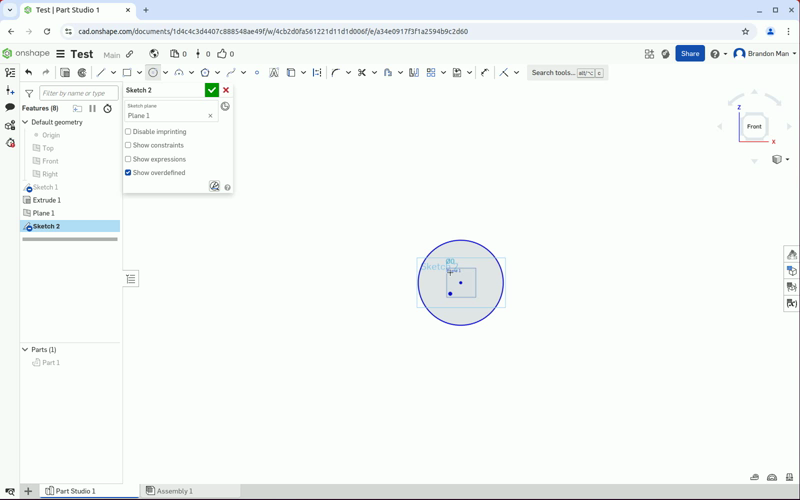
mouse_move(451, 272)
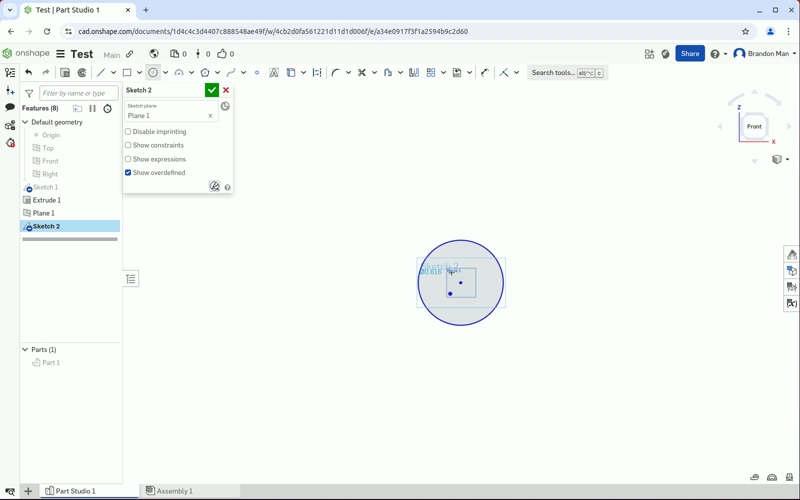
scroll(6)
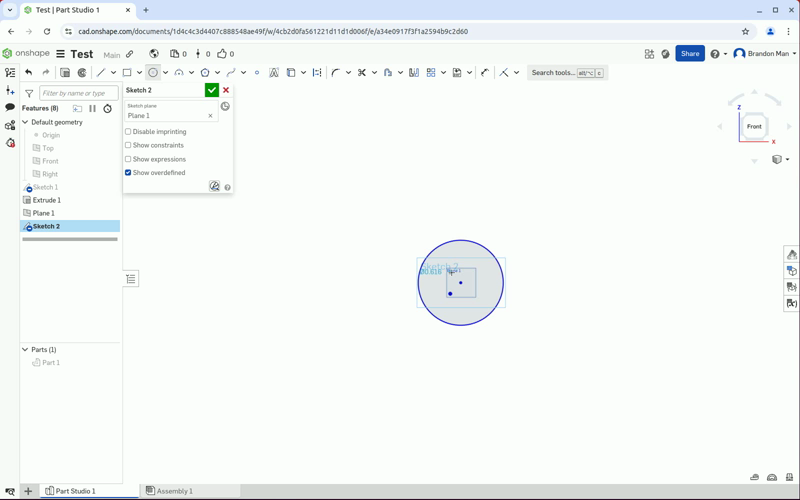
scroll(6)
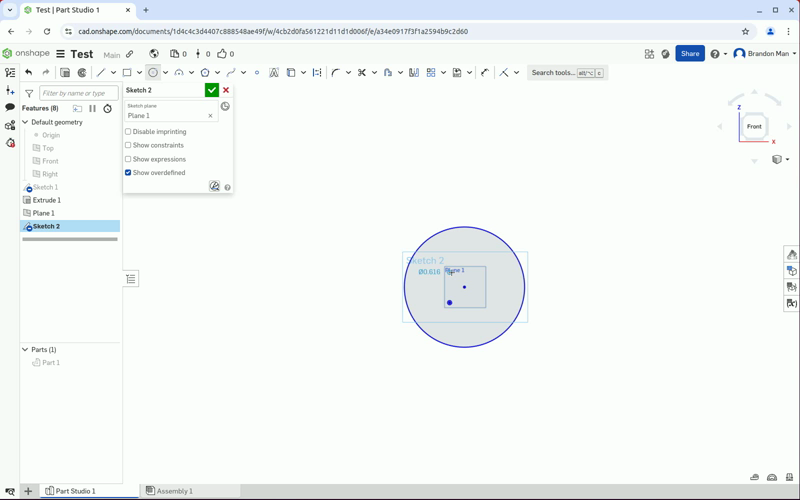
scroll(6)
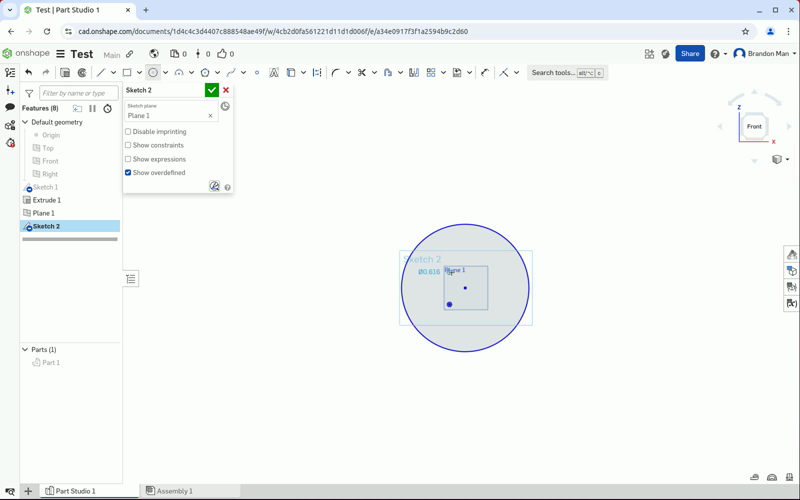
scroll(6)
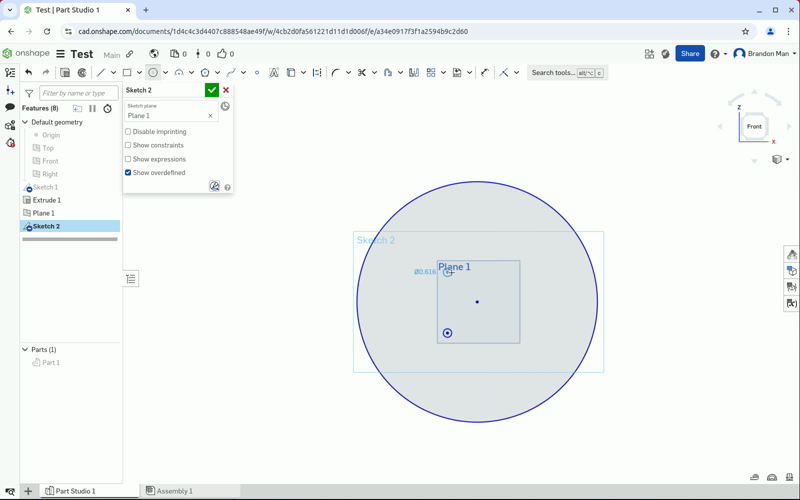
scroll(6)
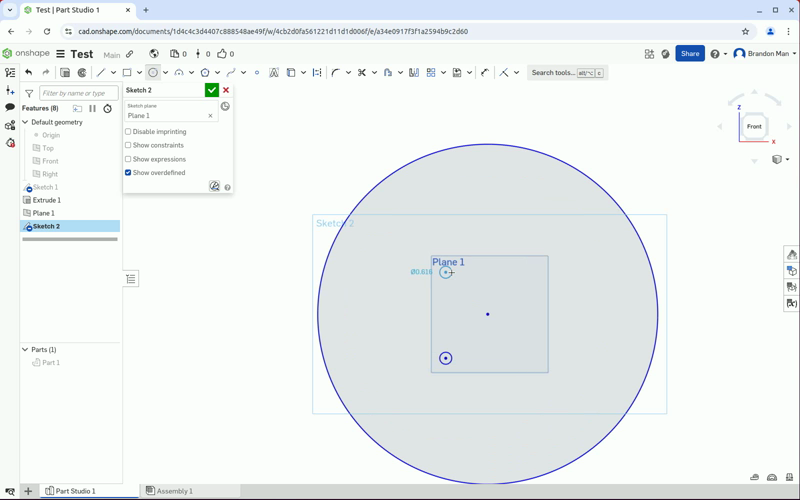
scroll(6)
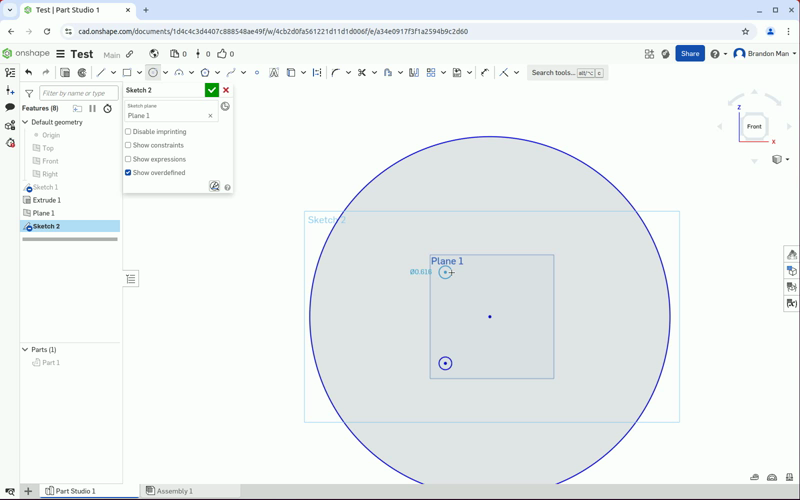
scroll(6)
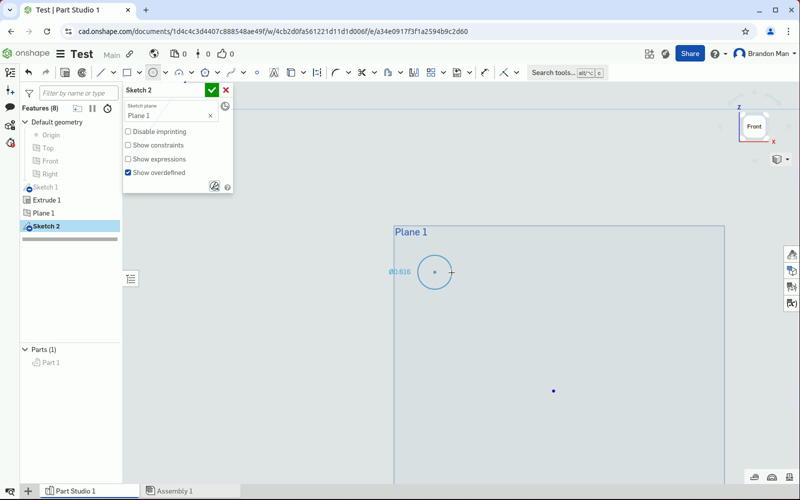
click(451, 272)
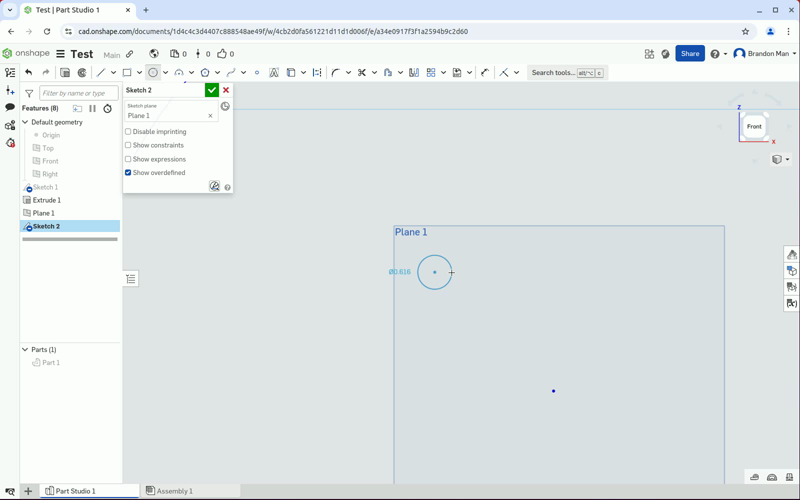
scroll(-6)
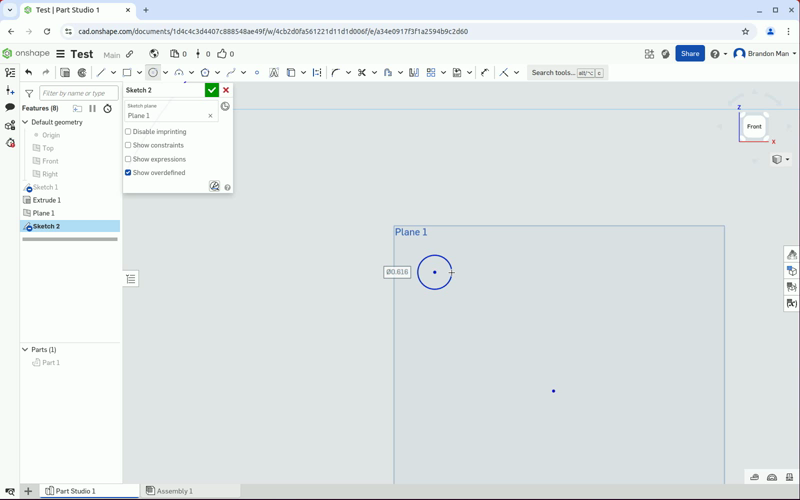
scroll(-6)
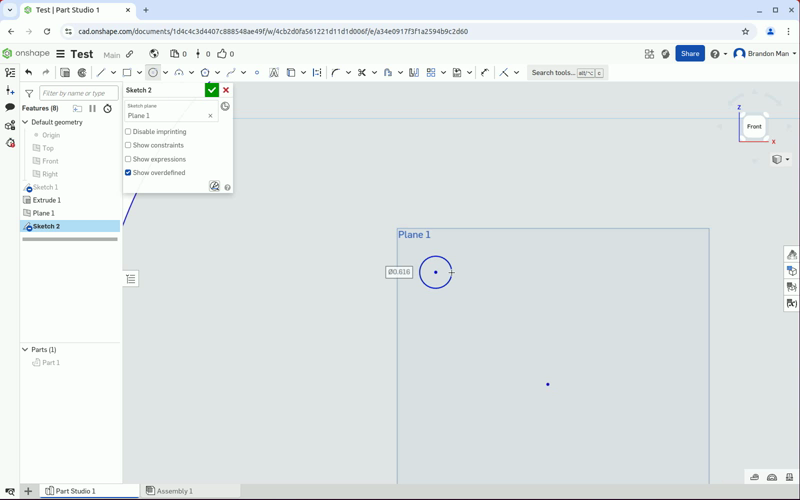
scroll(-6)
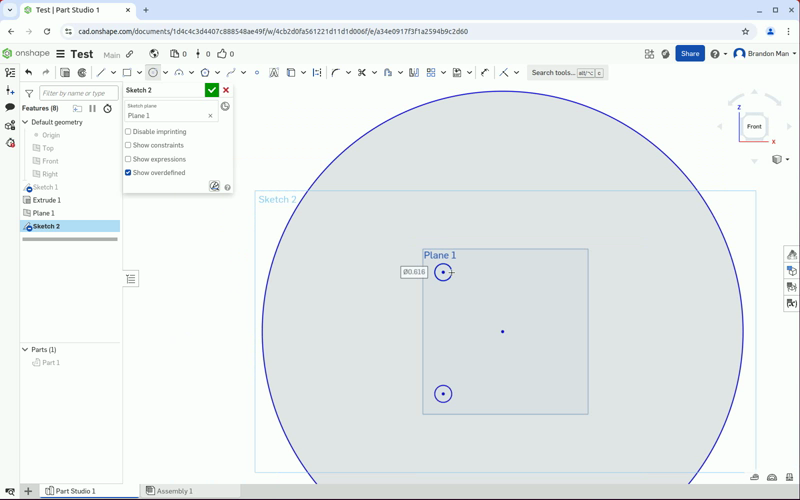
scroll(-6)
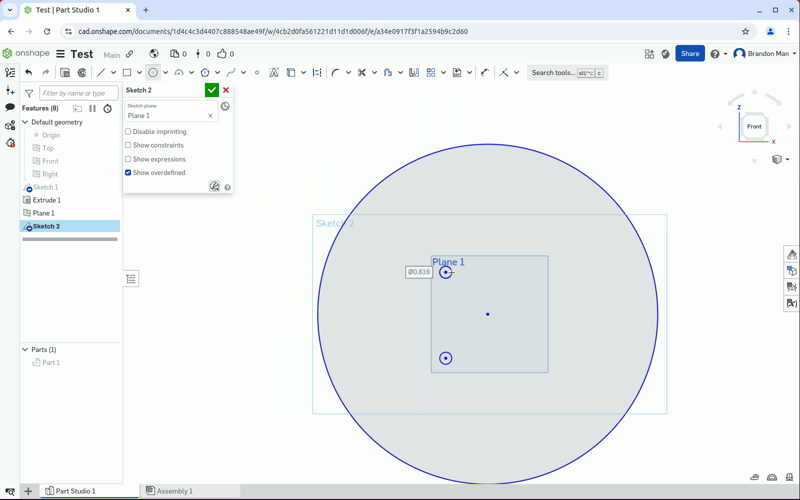
scroll(-6)
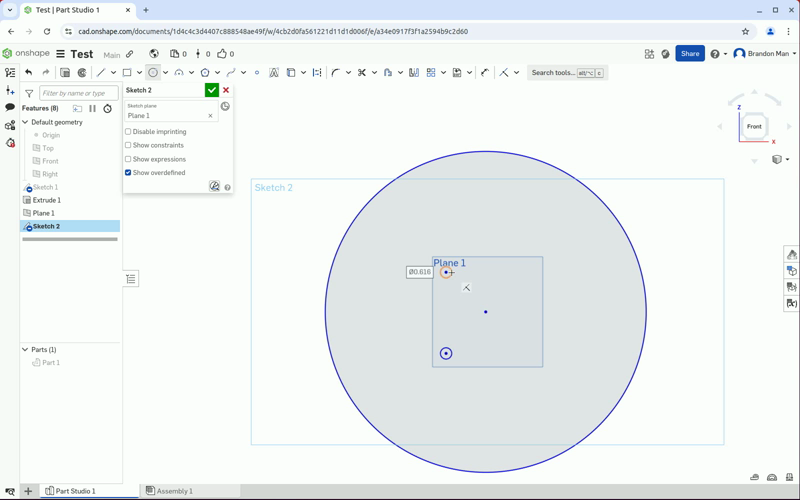
scroll(-6)
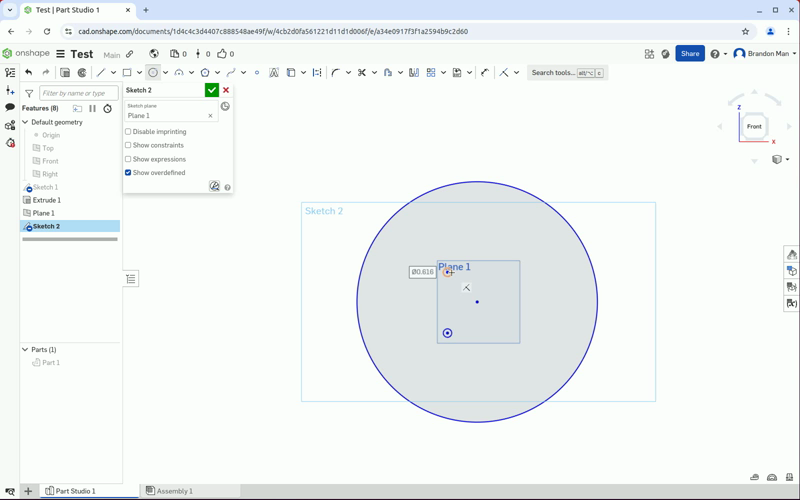
scroll(-6)
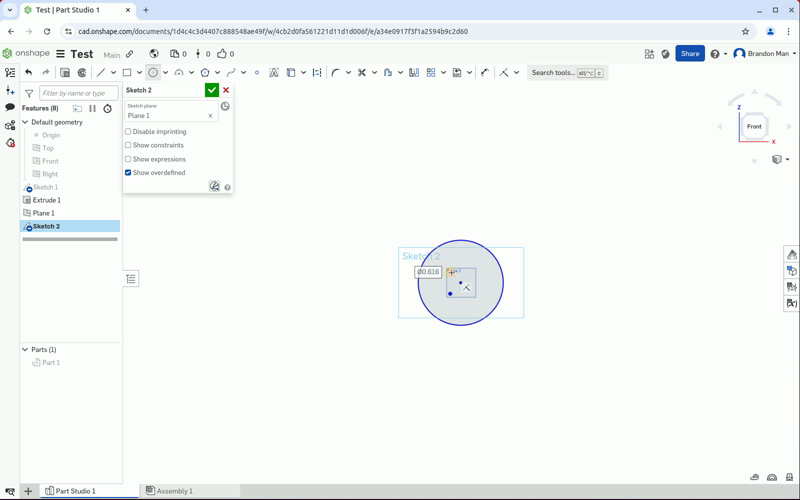
key(esc)
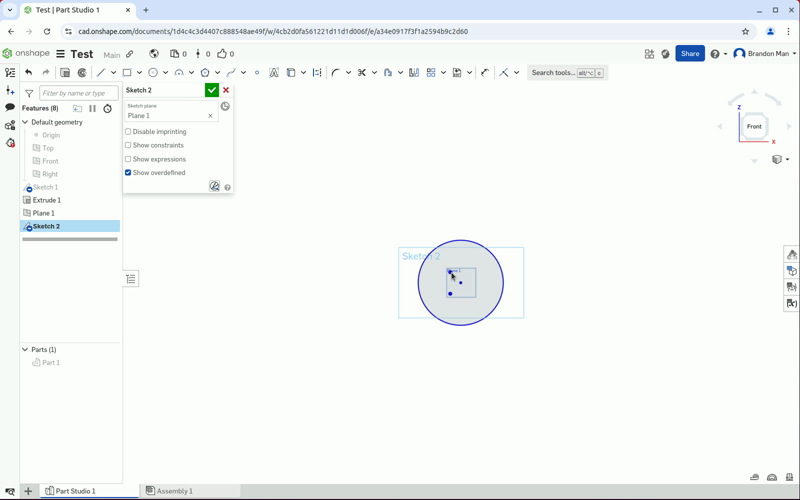
key(c)
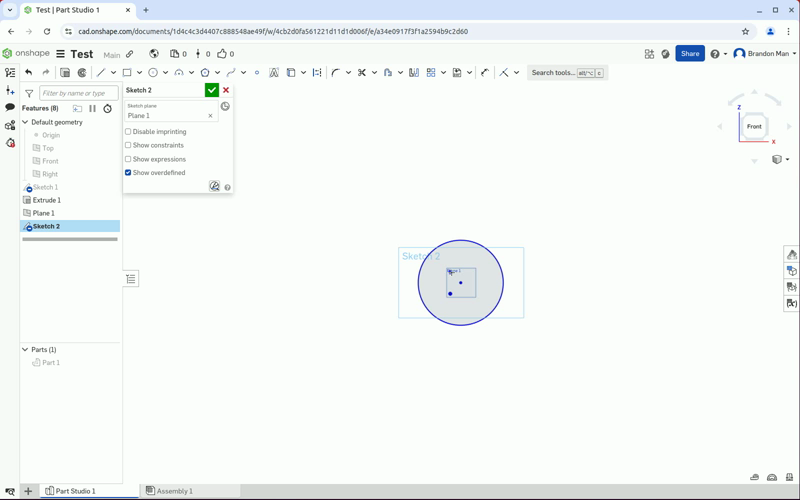
key_down(shift)
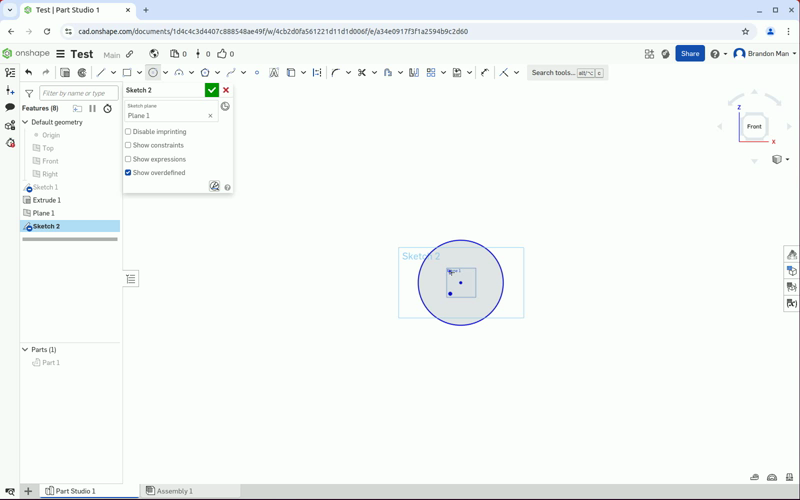
mouse_move(460, 282)
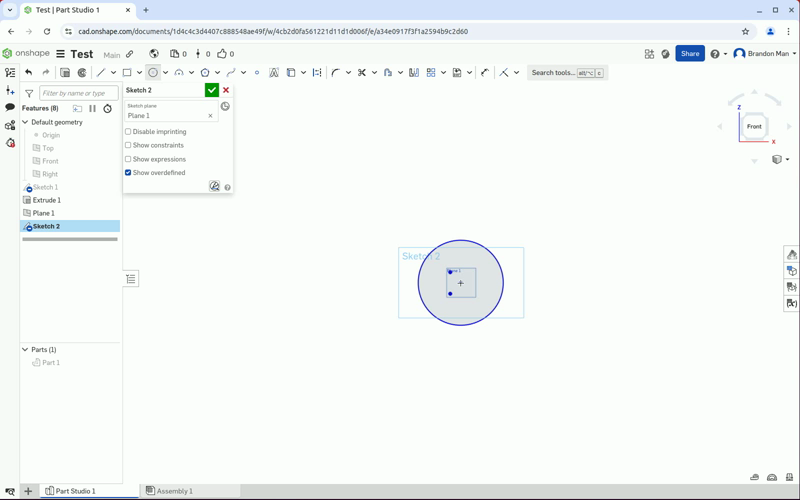
click(460, 282)
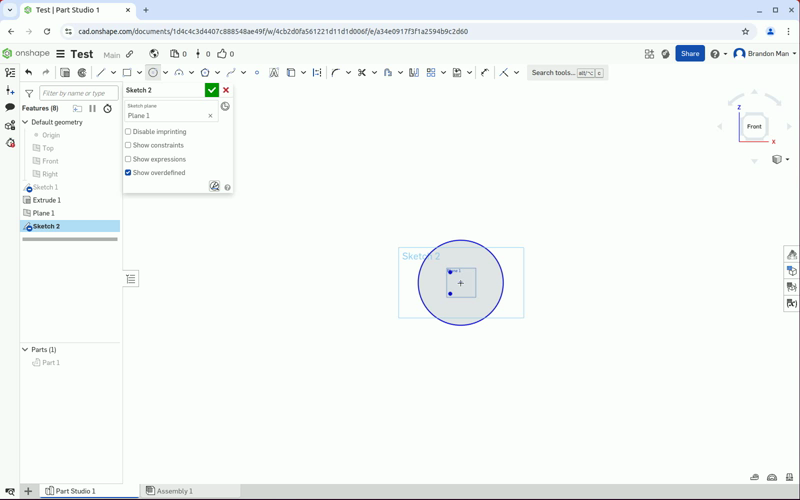
key_up(shift)
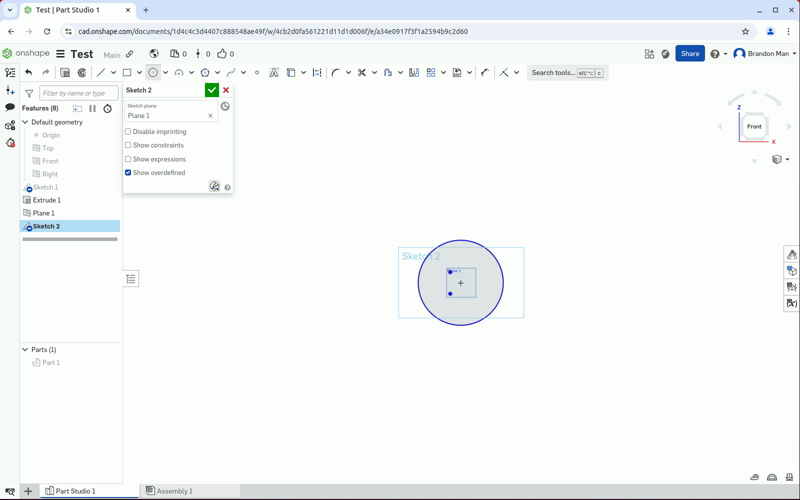
mouse_move(466, 282)
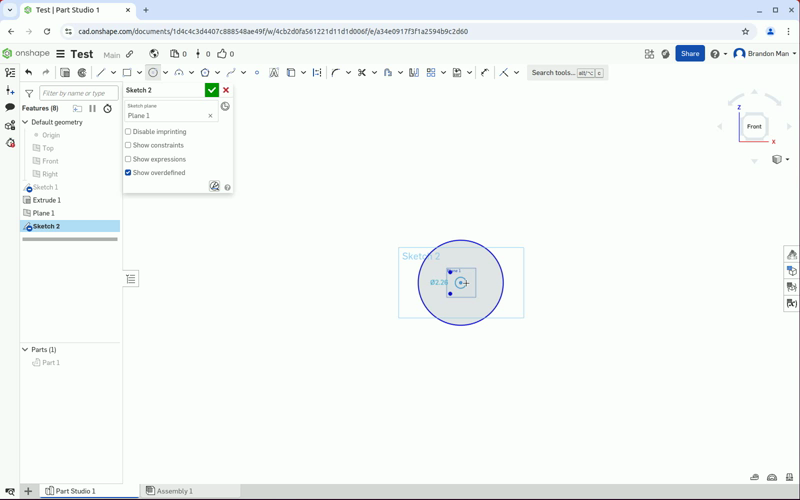
click(466, 282)
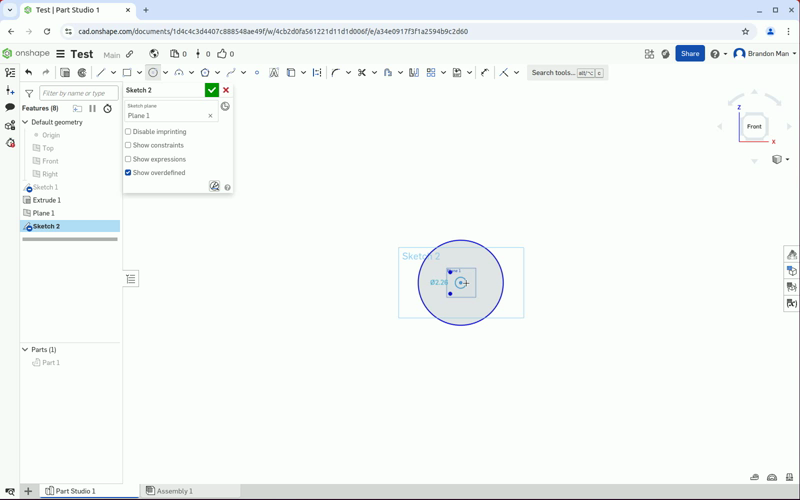
key(esc)
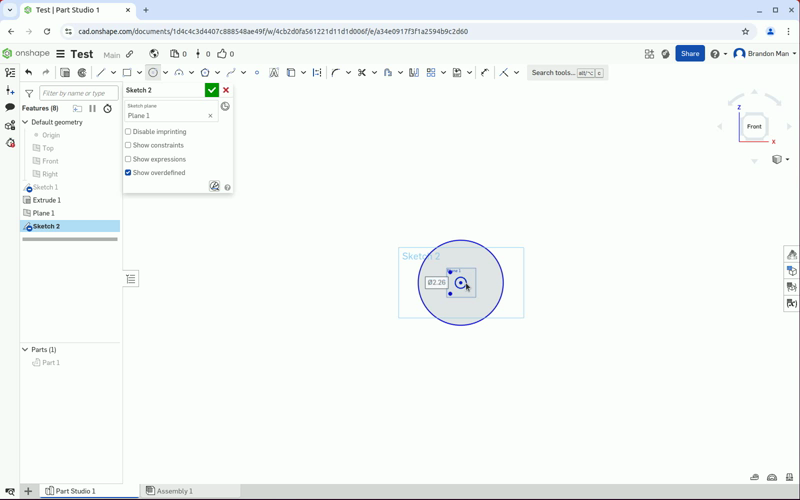
key(c)
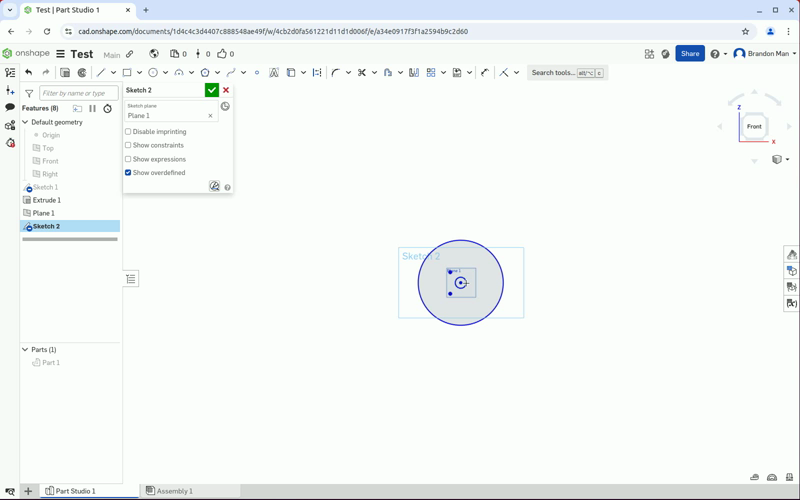
key_down(shift)
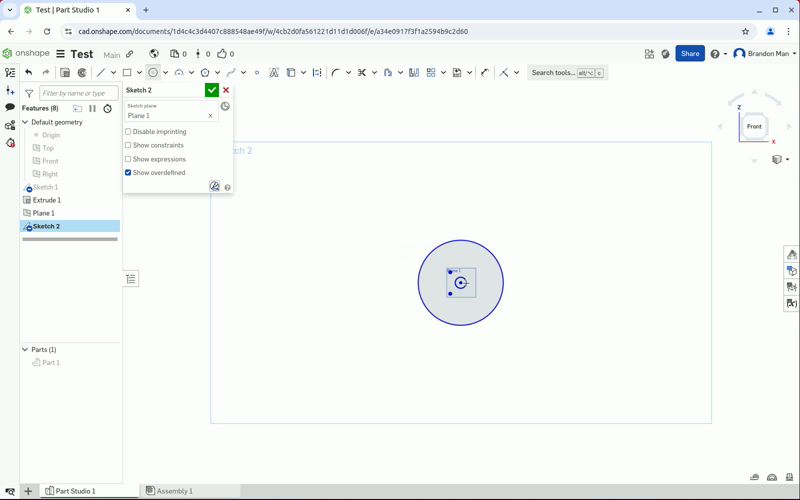
mouse_move(470, 293)
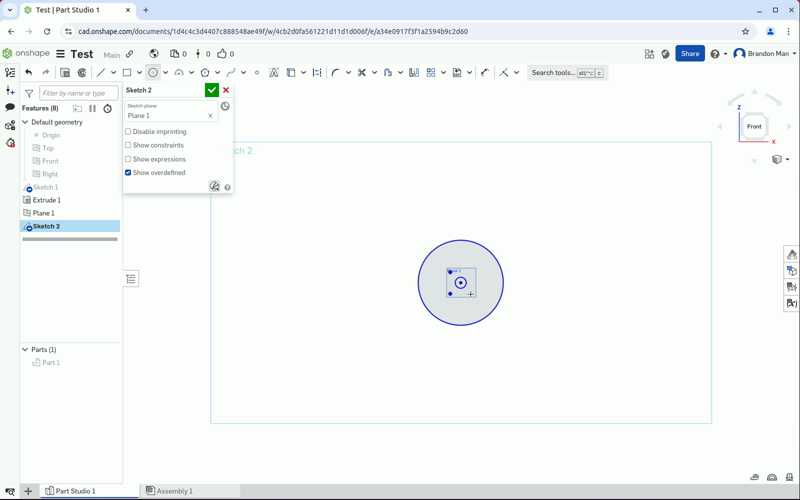
click(470, 293)
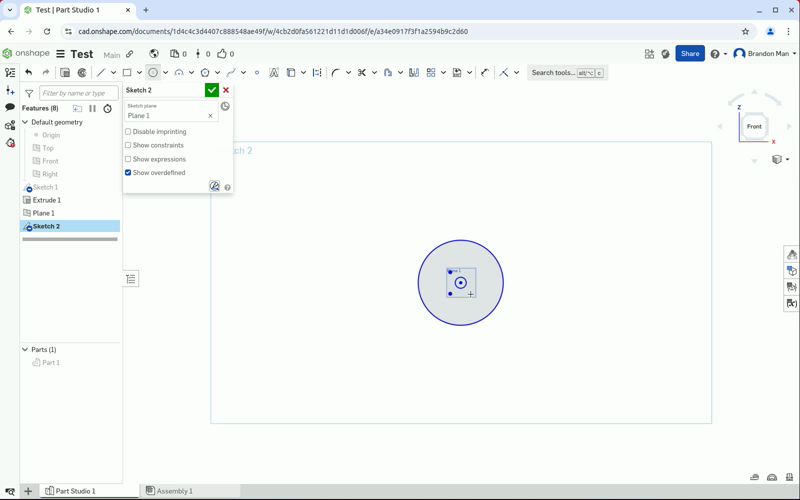
key_up(shift)
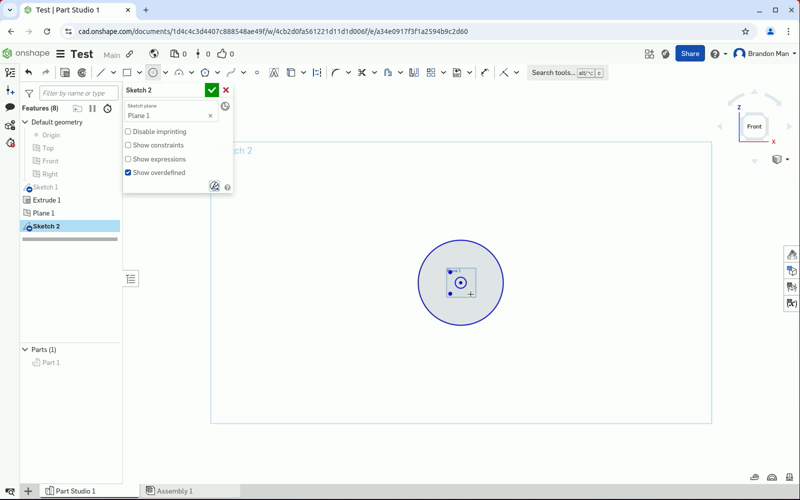
mouse_move(472, 293)
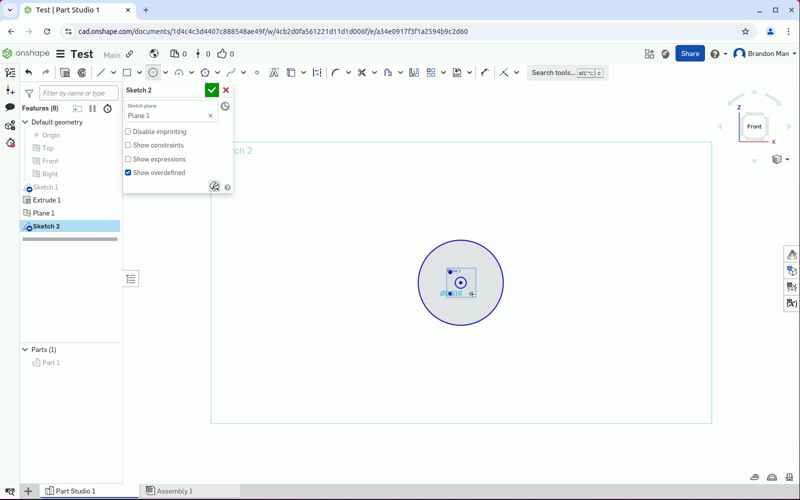
scroll(6)
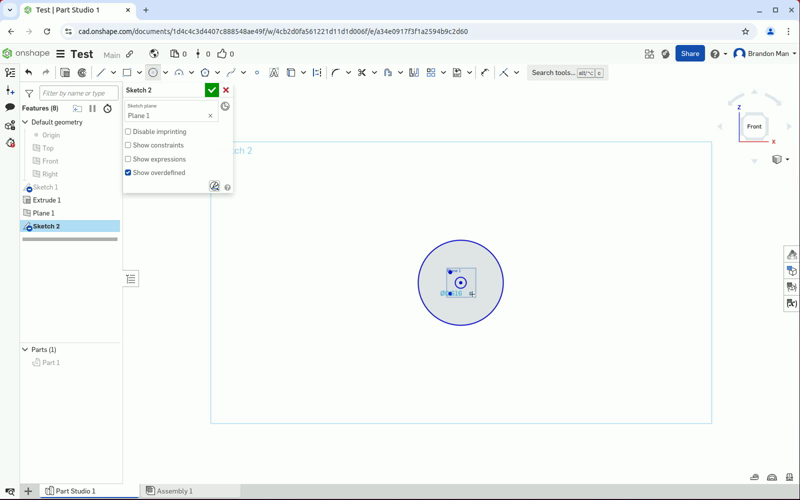
scroll(6)
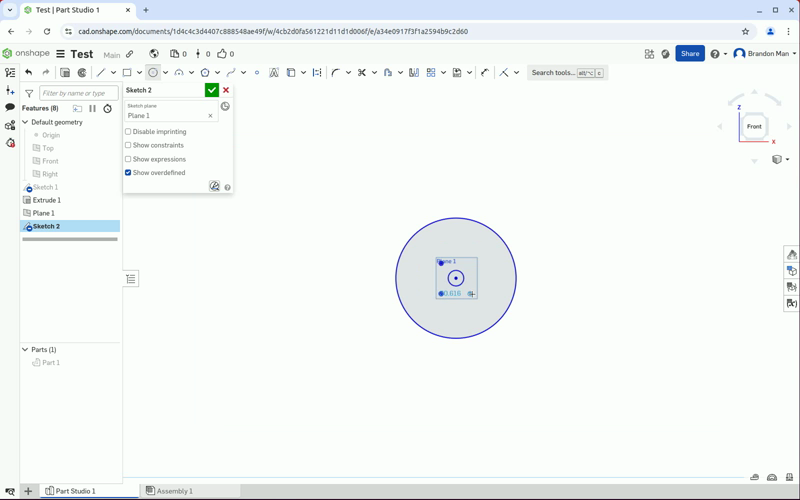
scroll(6)
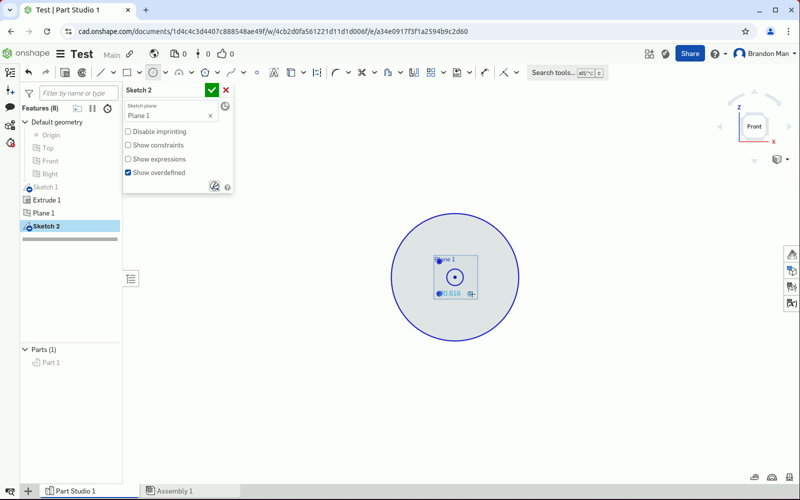
scroll(6)
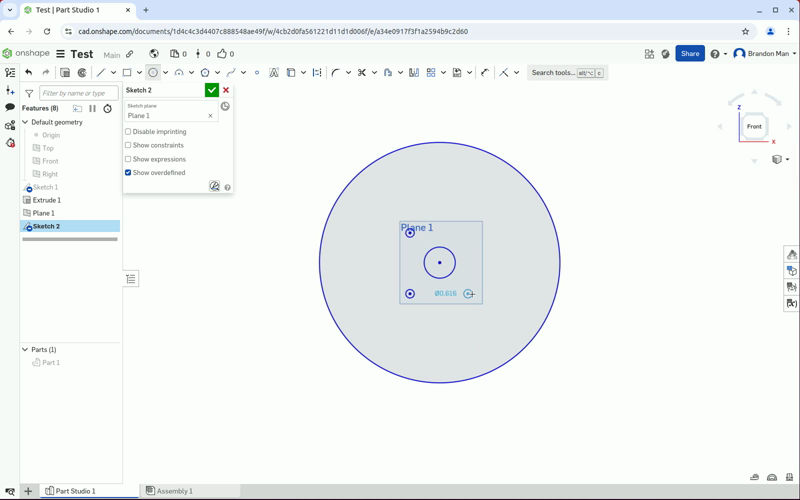
scroll(6)
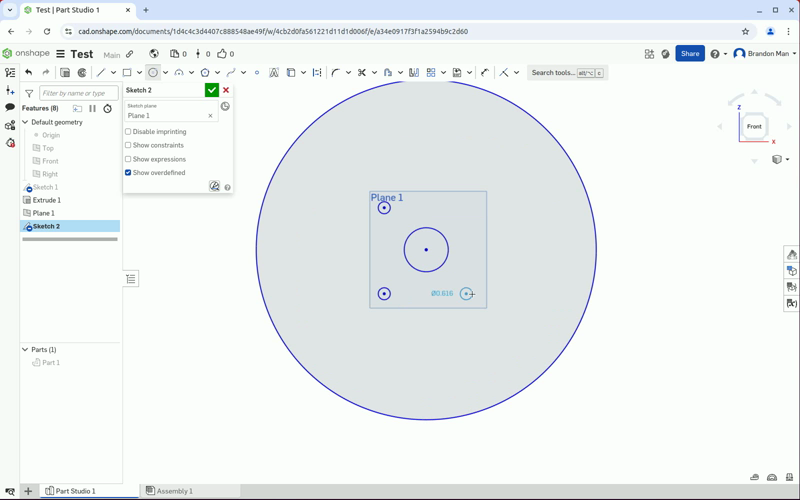
scroll(6)
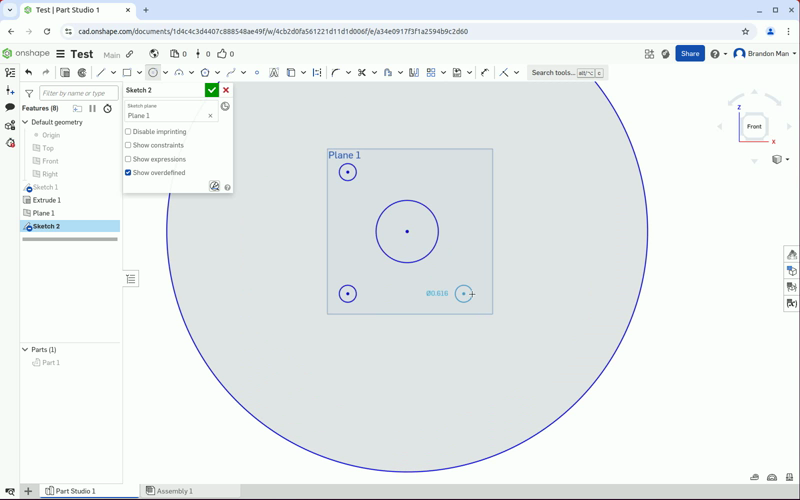
scroll(6)
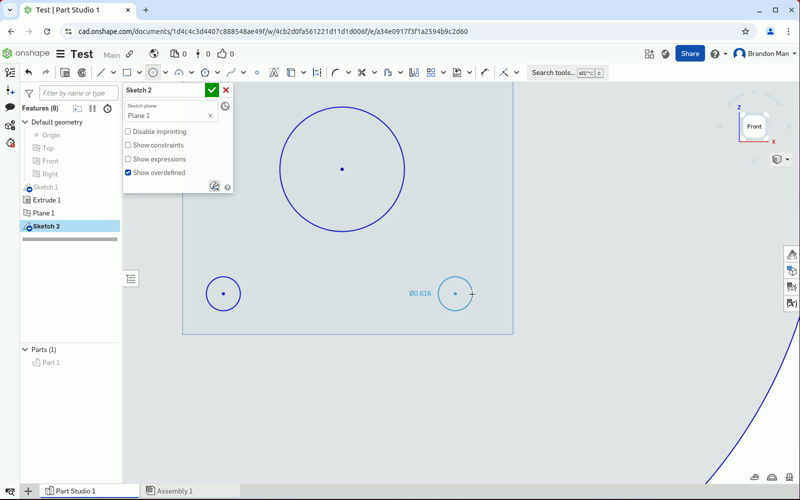
click(472, 293)
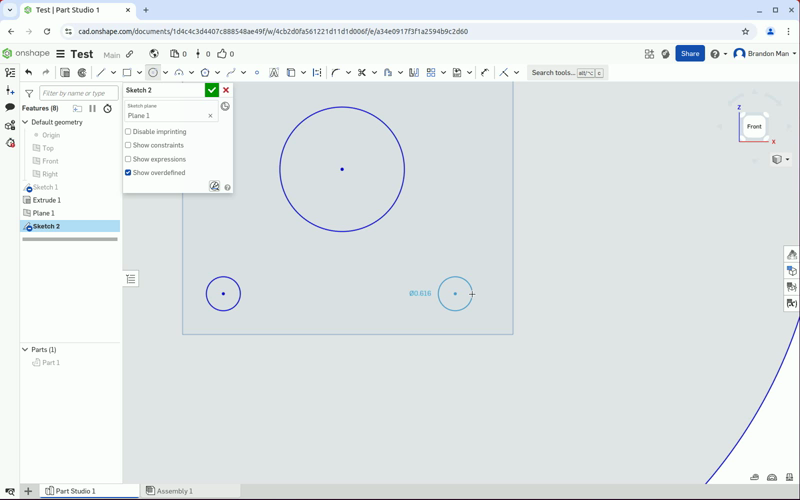
scroll(-6)
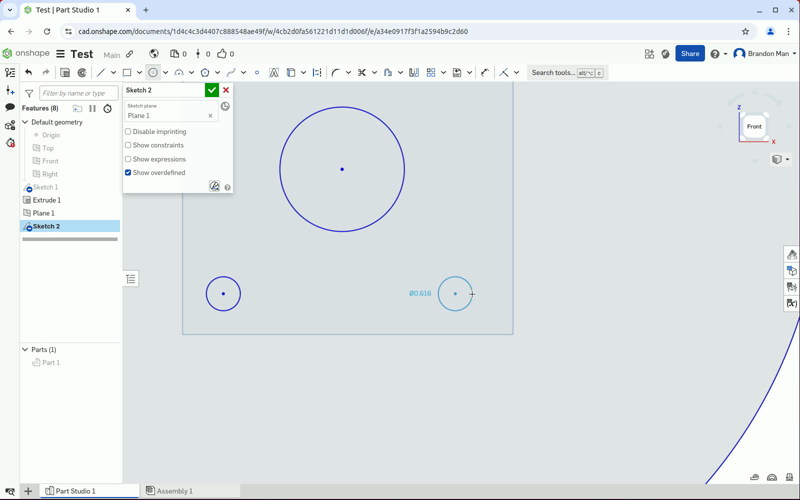
scroll(-6)
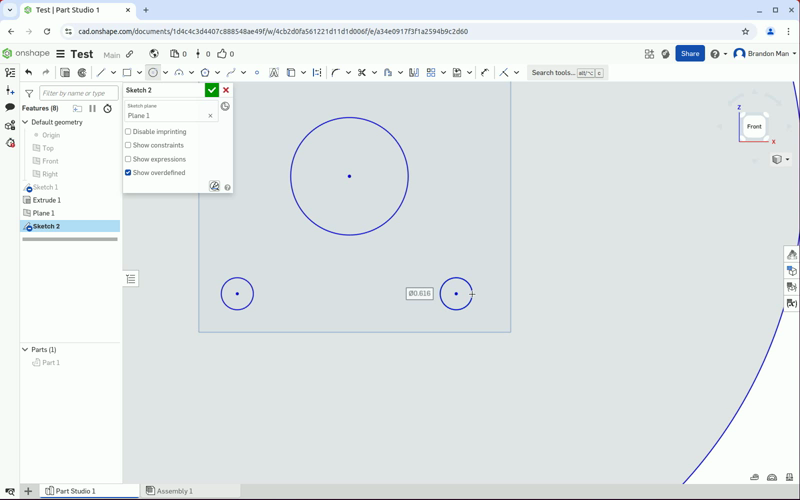
scroll(-6)
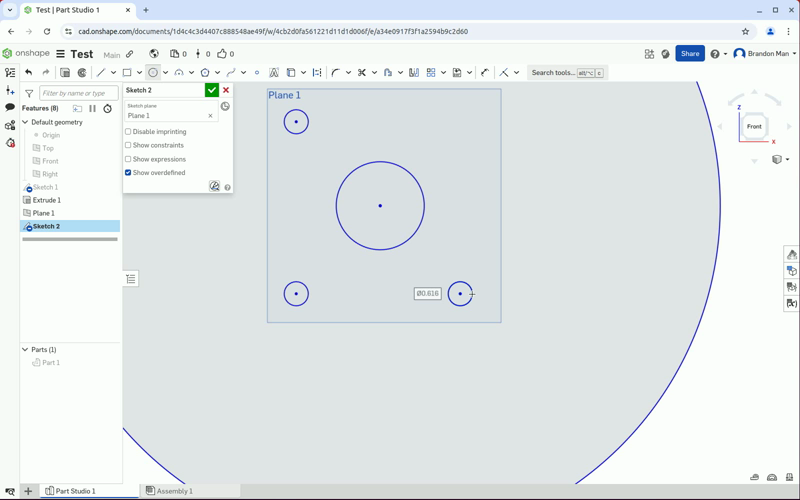
scroll(-6)
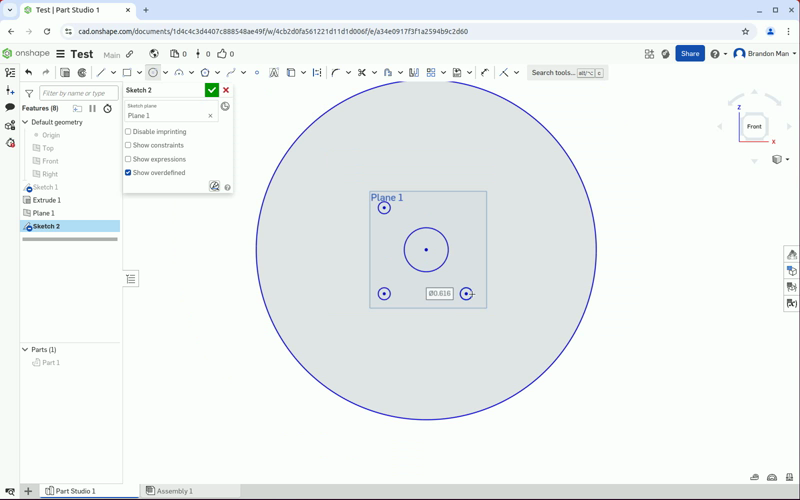
scroll(-6)
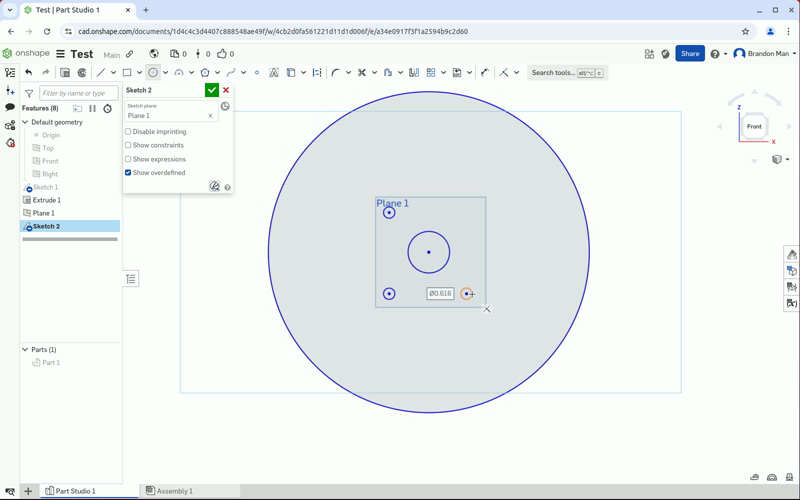
scroll(-6)
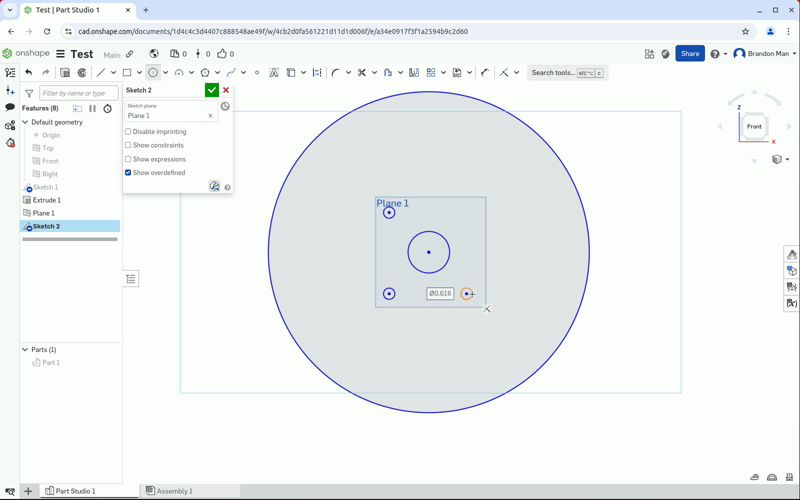
scroll(-6)
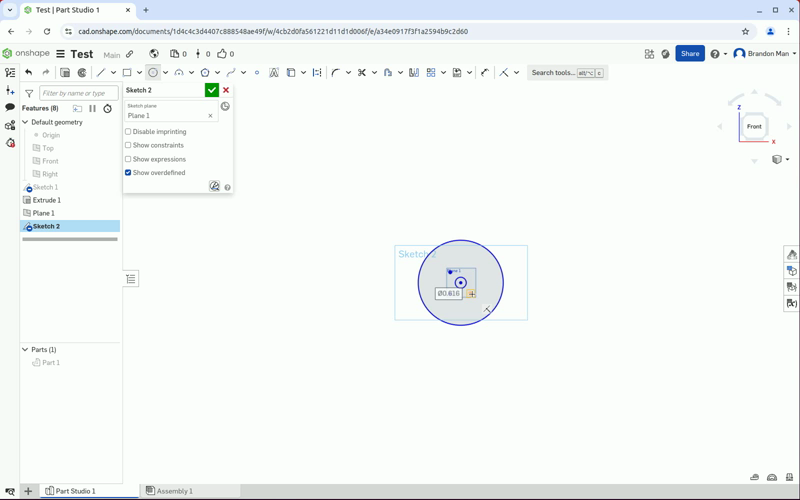
key(esc)
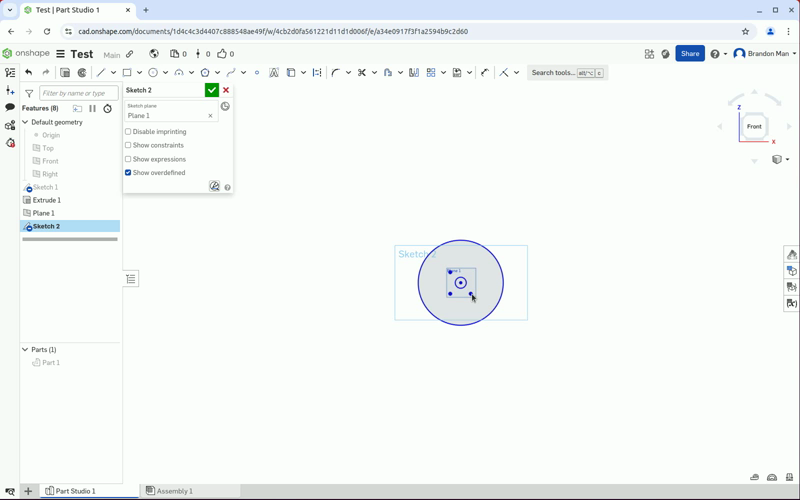
key(c)
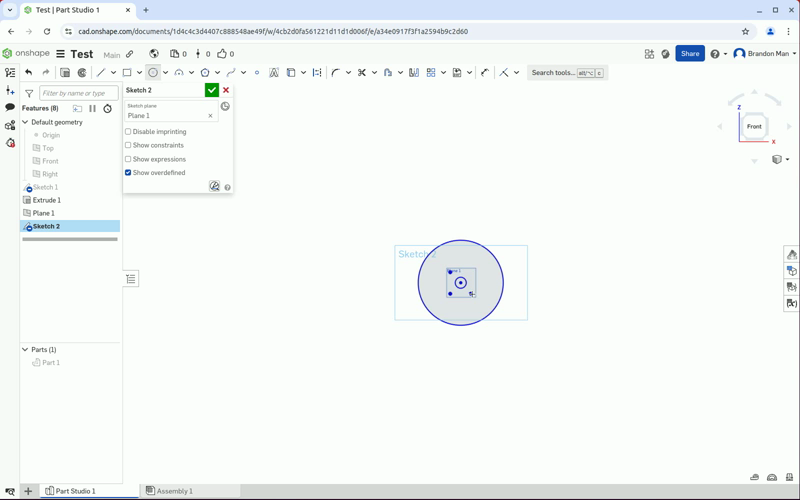
key_down(shift)
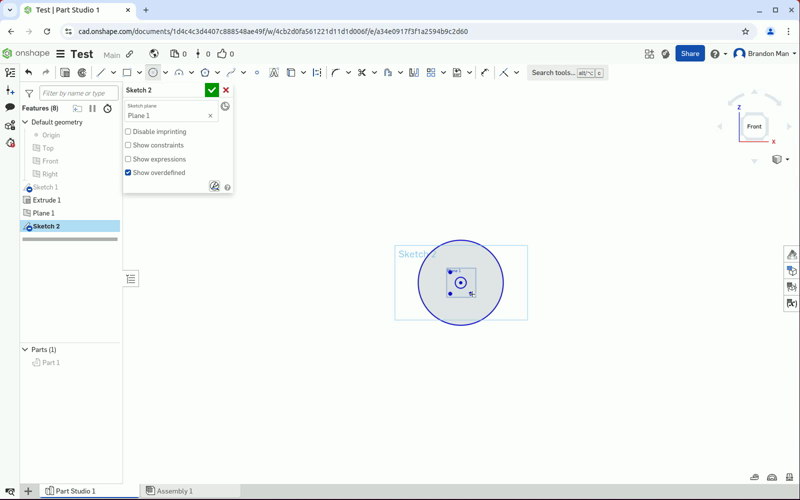
mouse_move(470, 272)
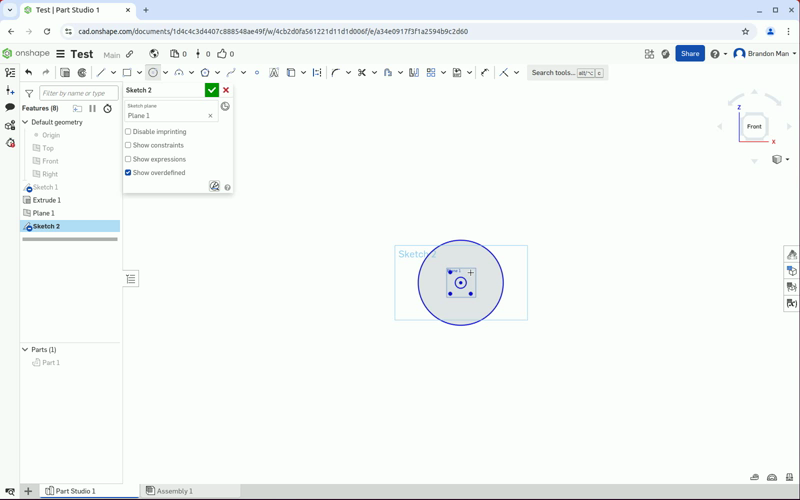
click(470, 272)
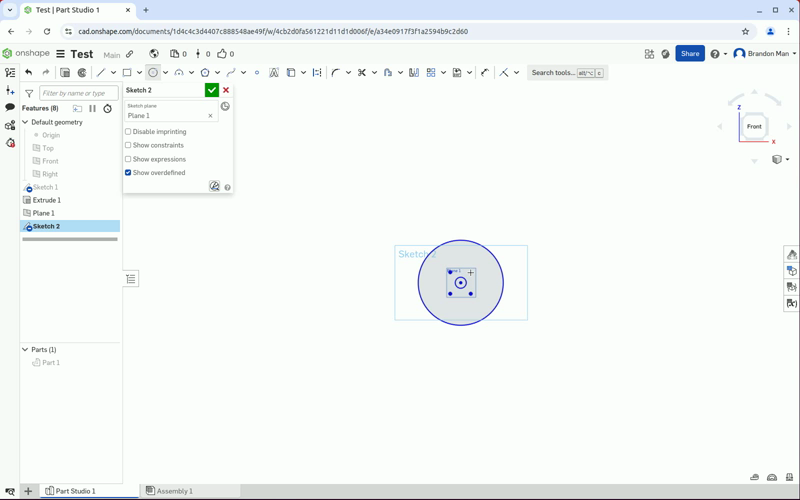
key_up(shift)
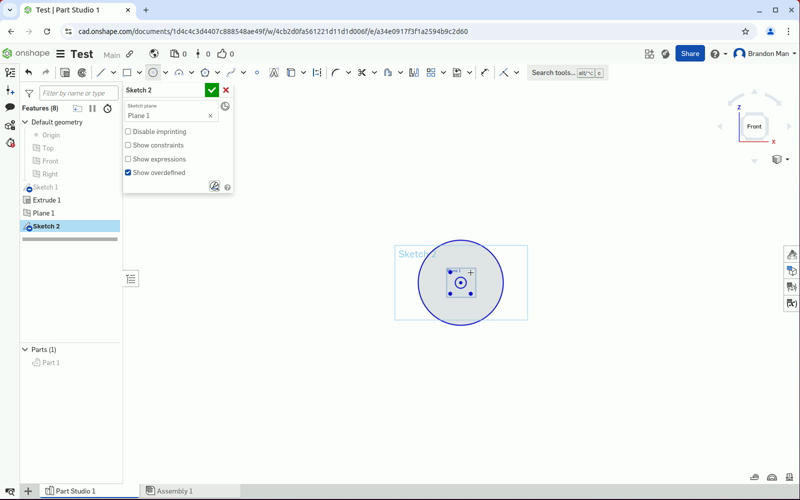
mouse_move(472, 272)
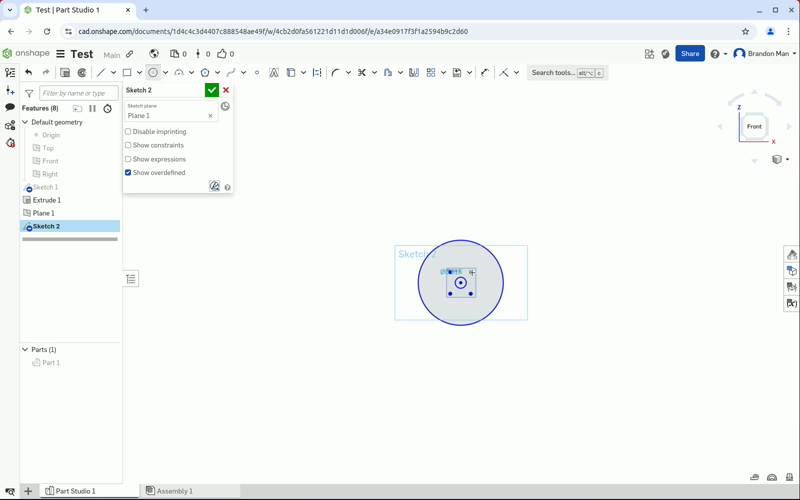
scroll(6)
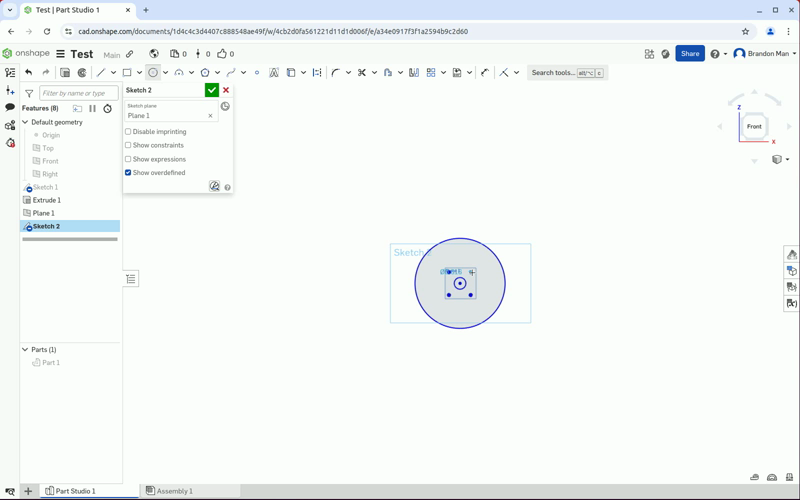
scroll(6)
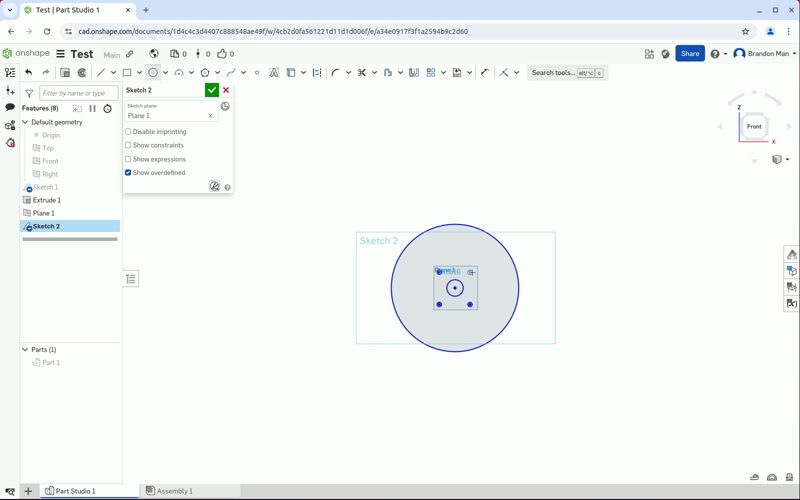
scroll(6)
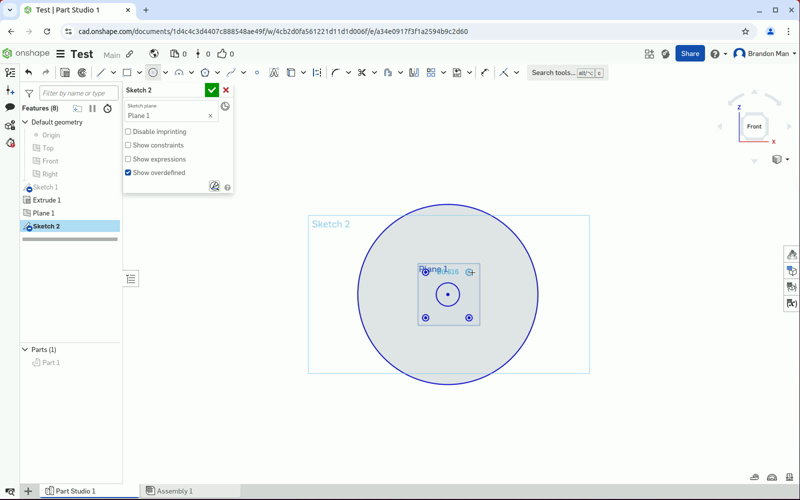
scroll(6)
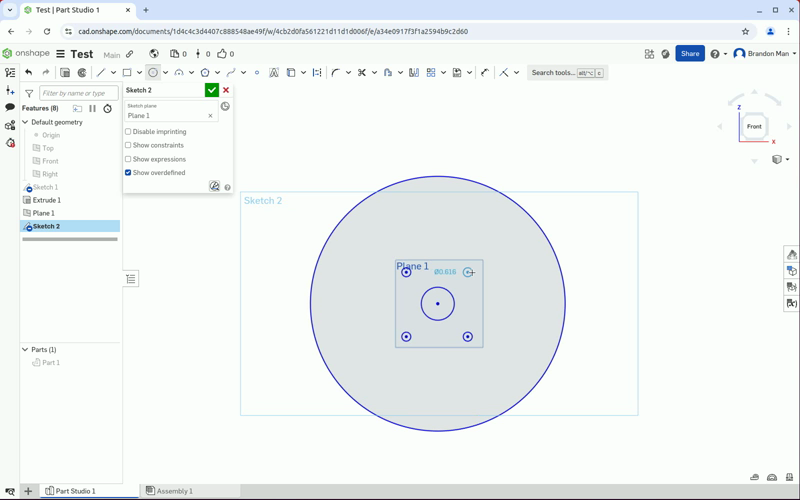
scroll(6)
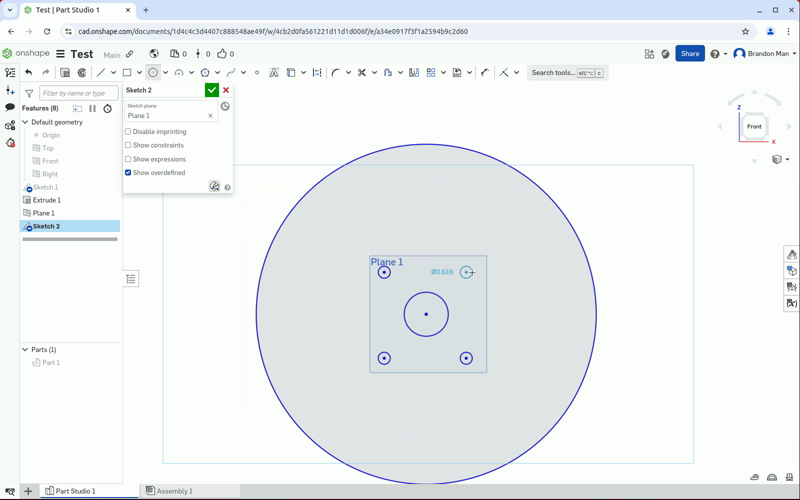
scroll(6)
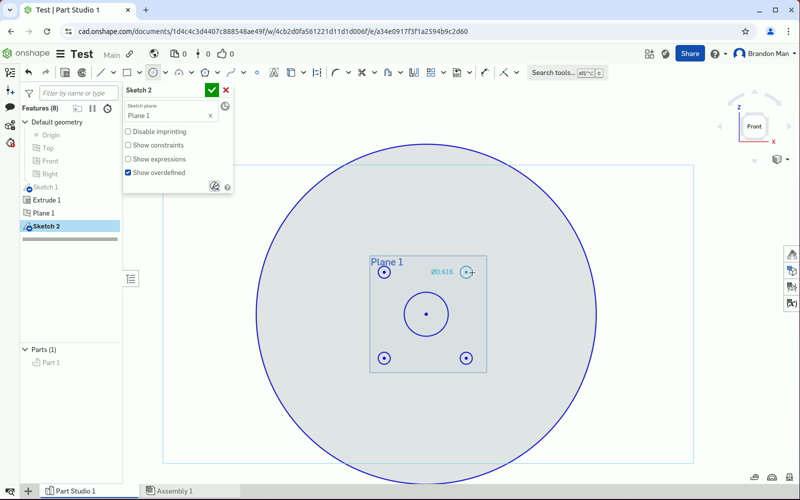
scroll(6)
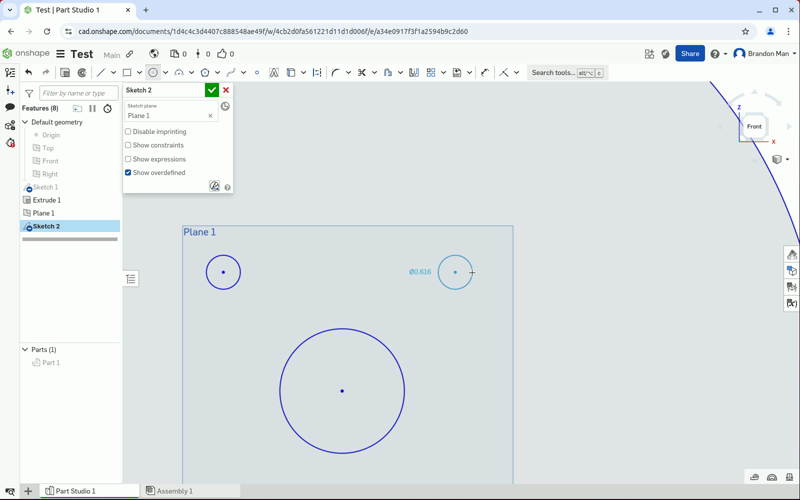
click(472, 272)
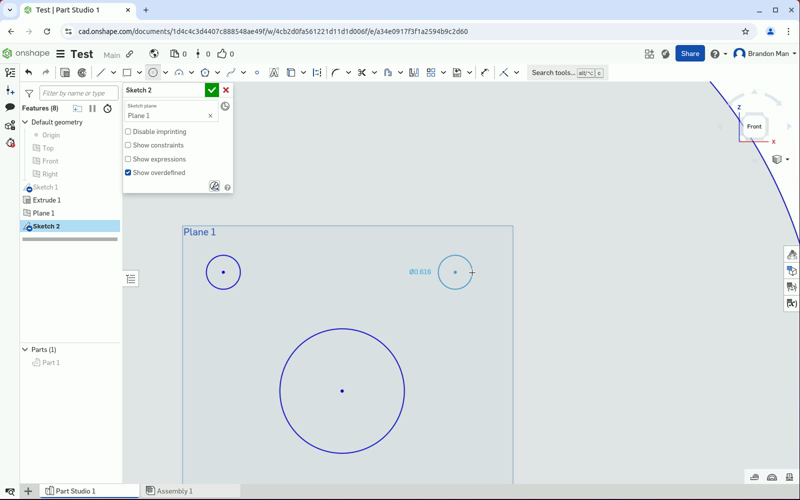
scroll(-6)
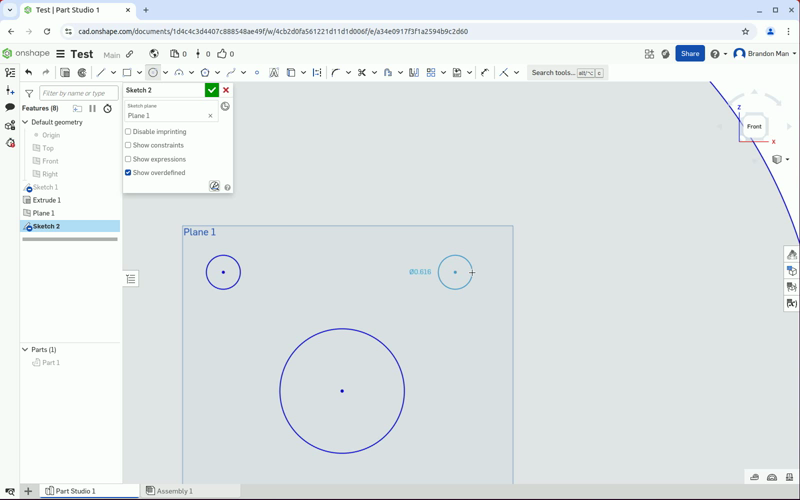
scroll(-6)
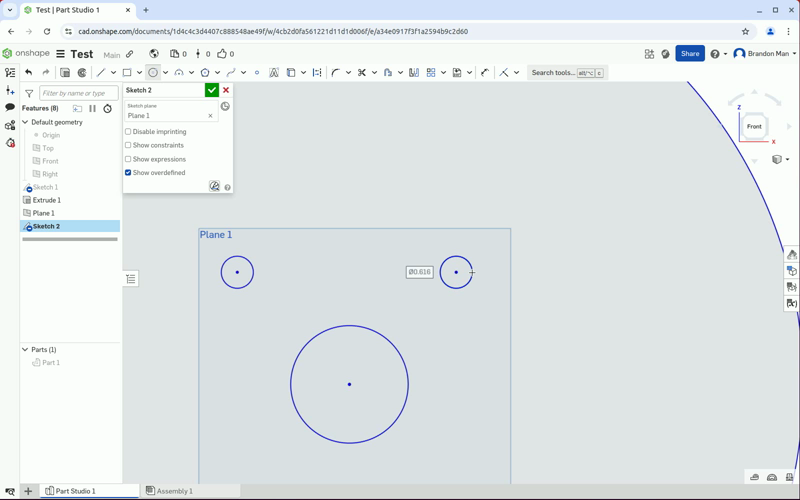
scroll(-6)
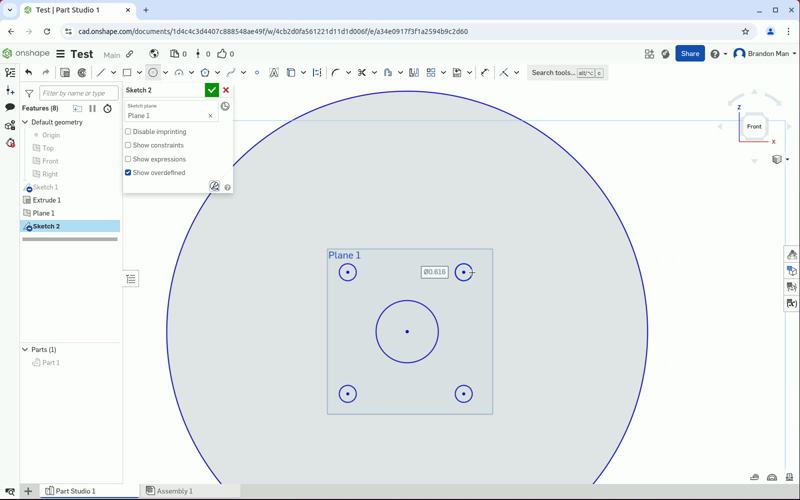
scroll(-6)
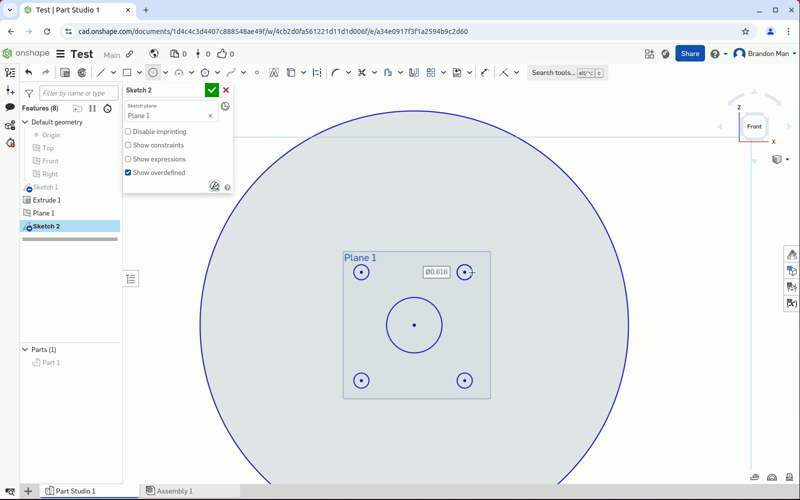
scroll(-6)
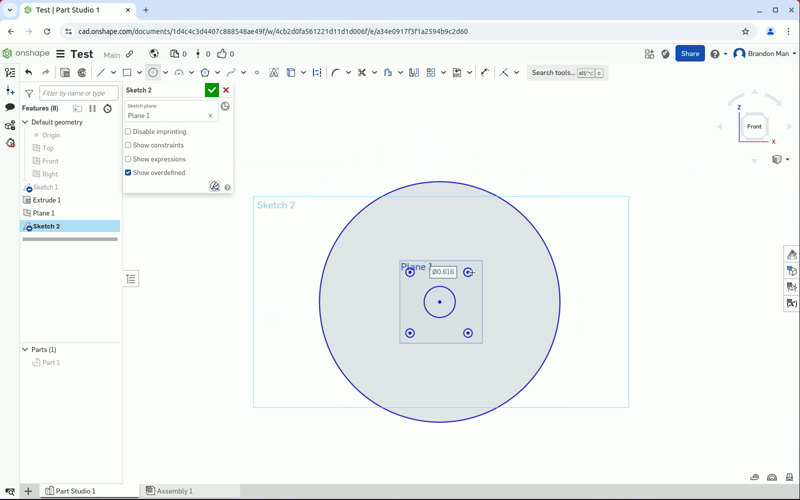
scroll(-6)
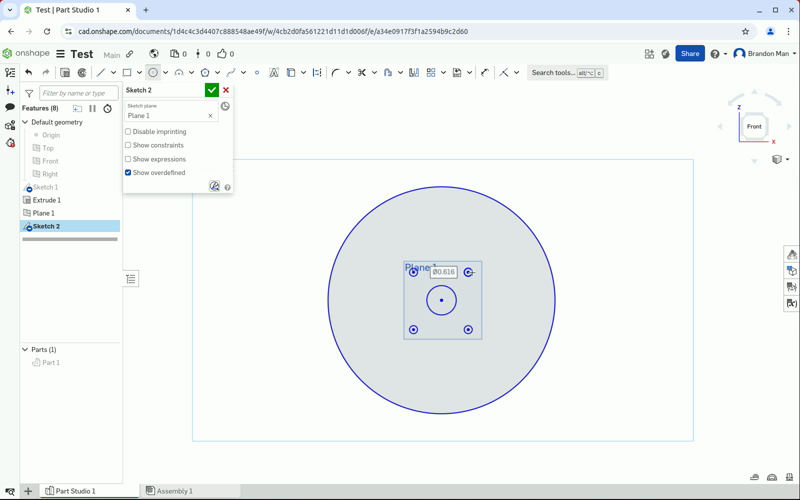
scroll(-6)
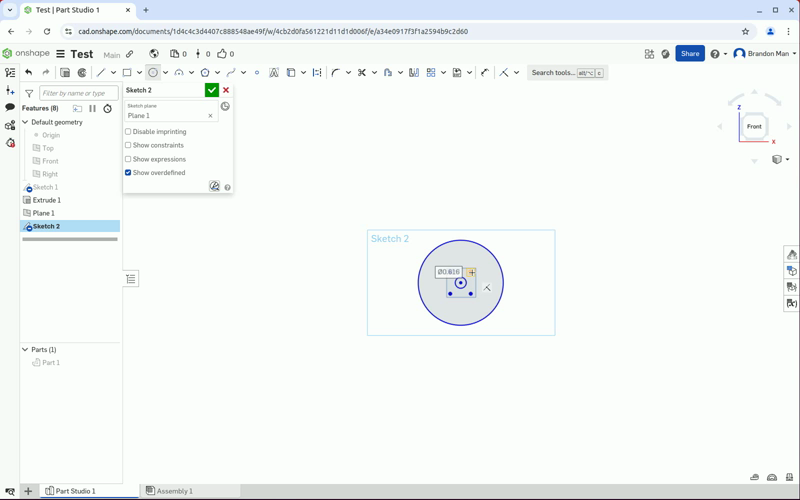
key(esc)
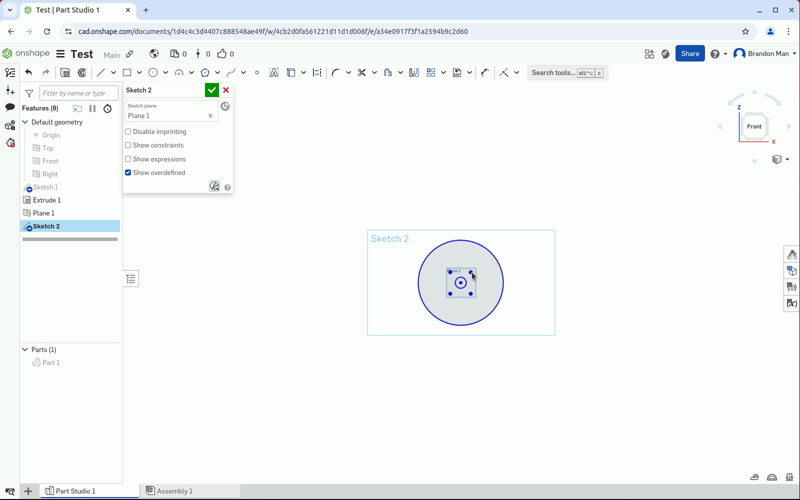
mouse_move(438, 299)
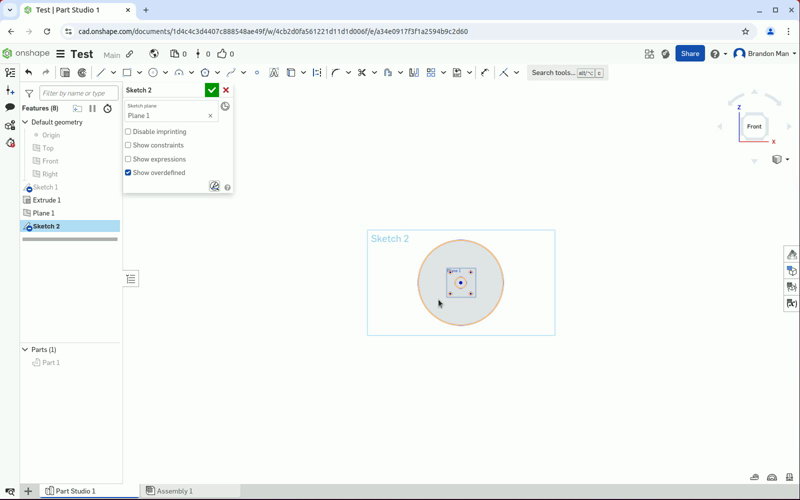
click(438, 299)
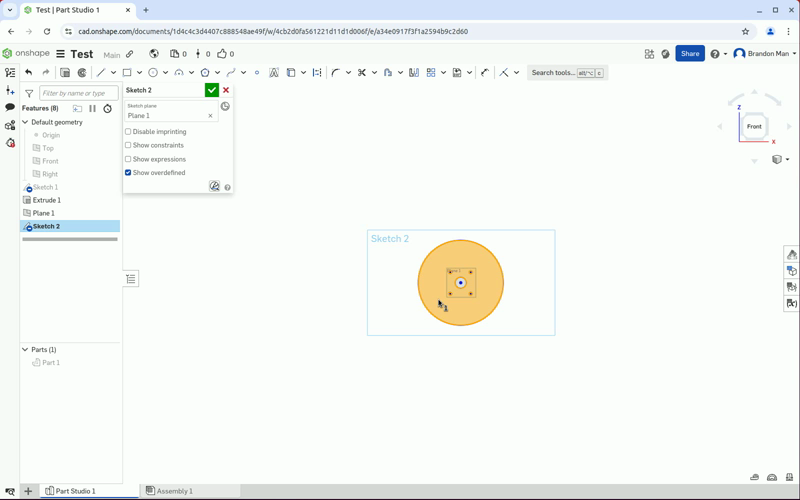
mouse_move(73, 352)
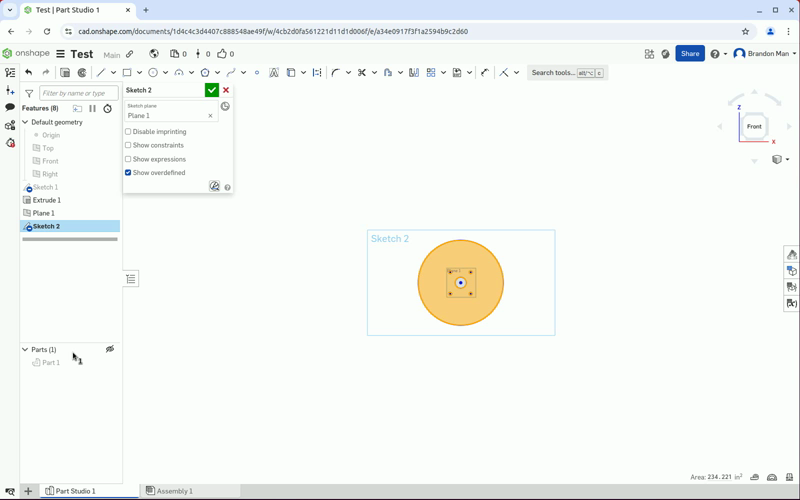
key(shift+y)
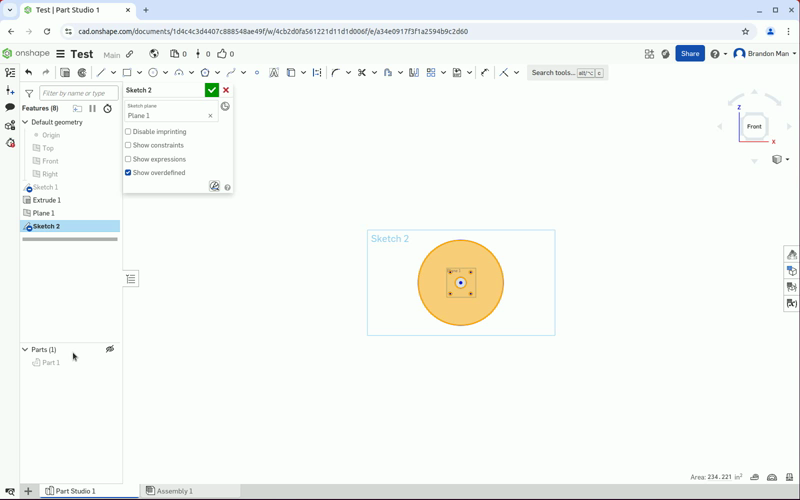
key(shift+e)
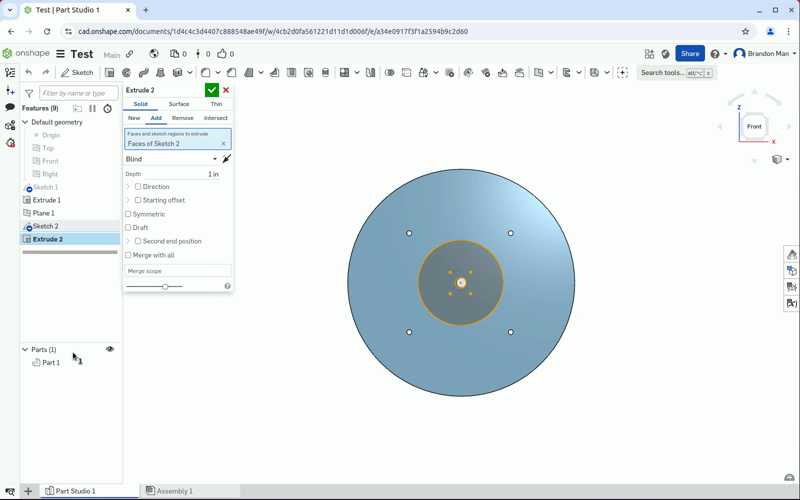
mouse_move(143, 106)
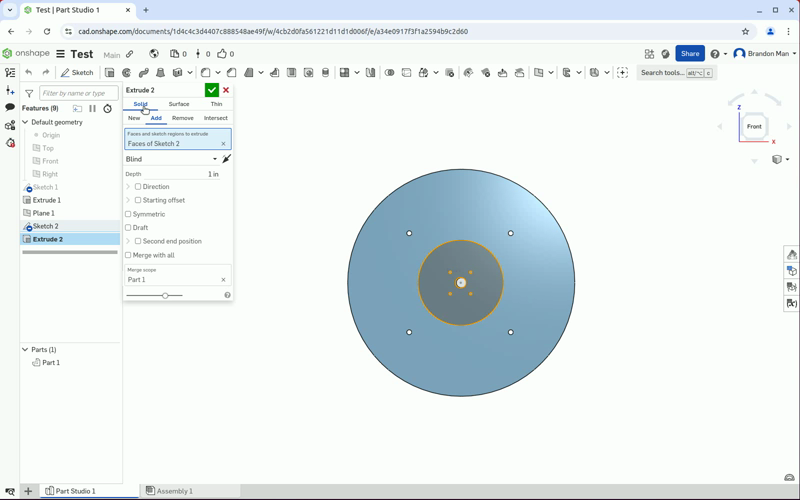
click(143, 106)
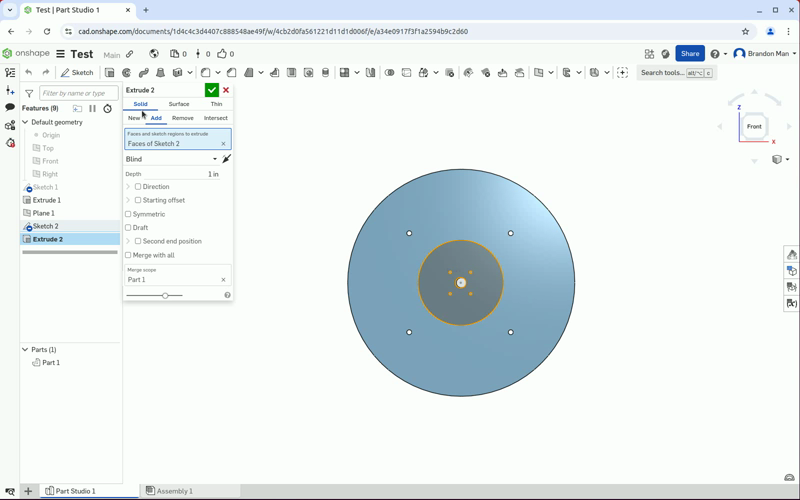
mouse_move(137, 120)
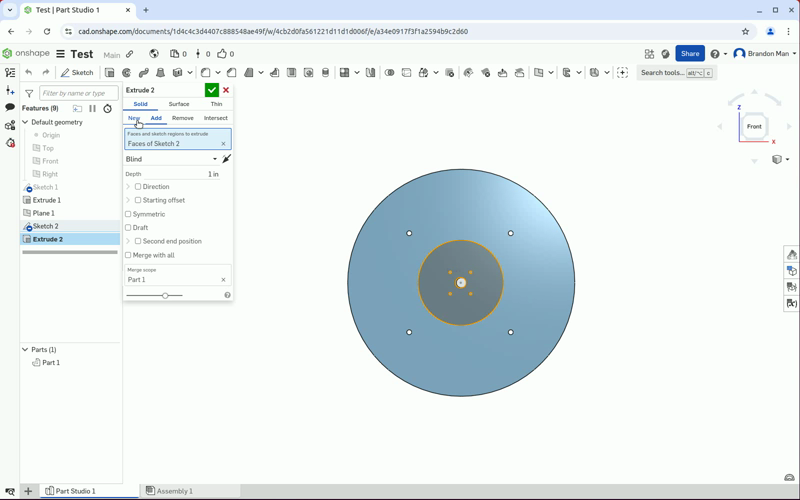
click(137, 120)
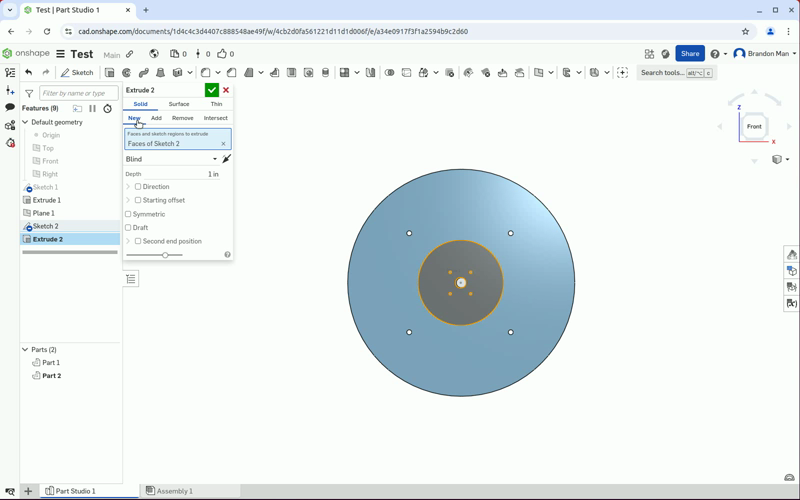
key(tab, 4)
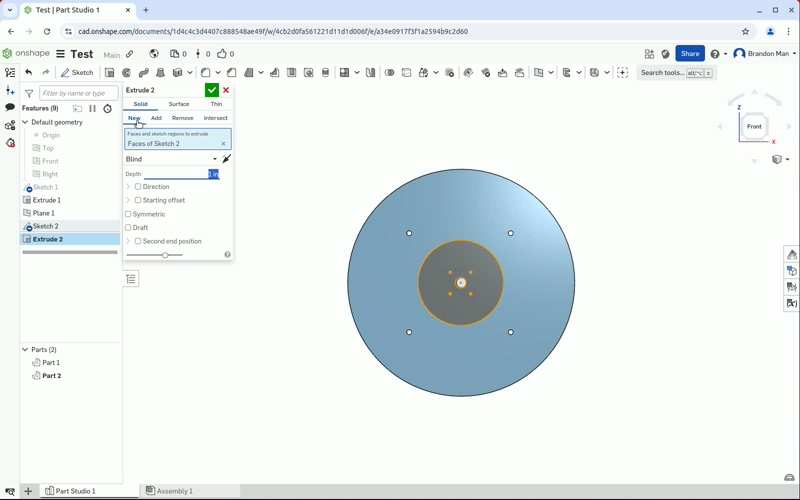
text(1.204)
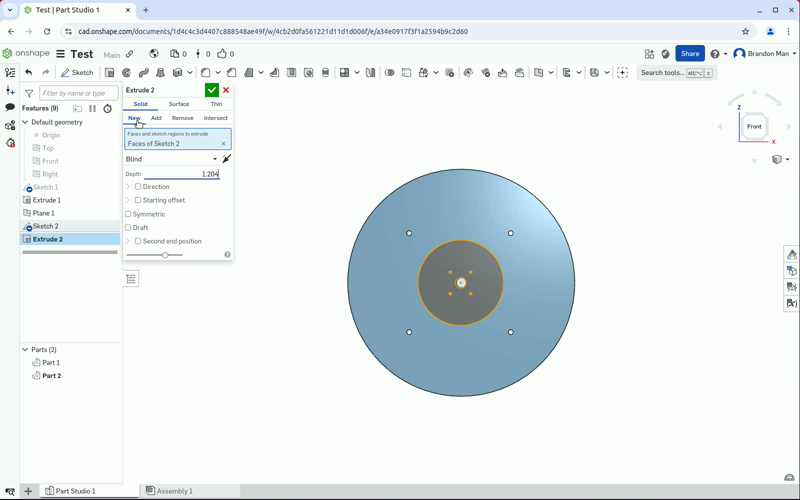
key(enter)
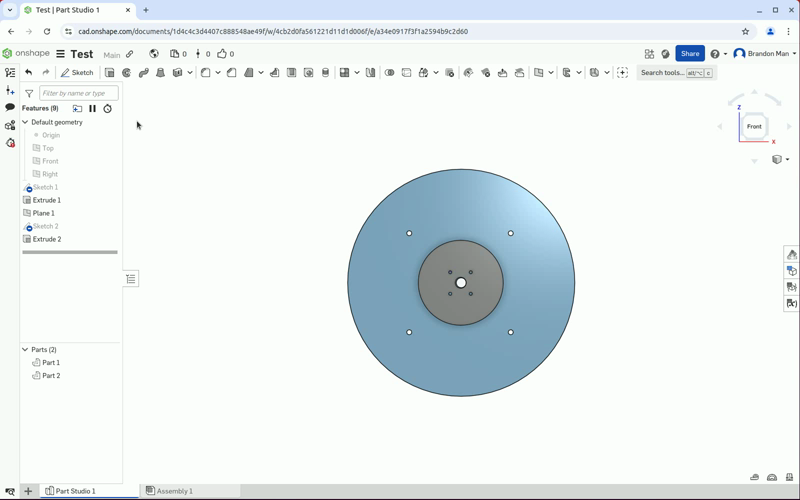
key(shift+h)
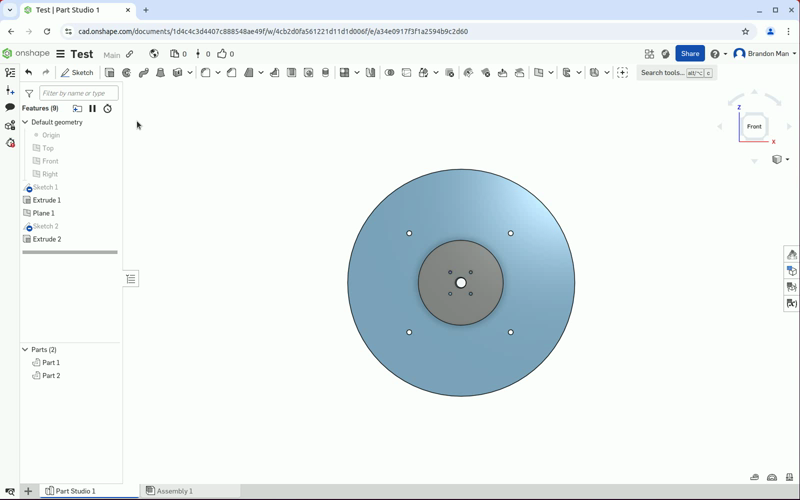
key(shift+h)
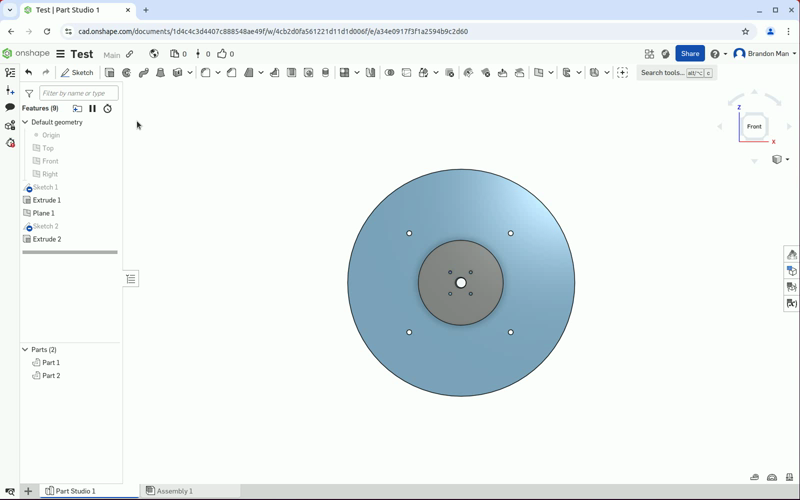
key(shift+7)
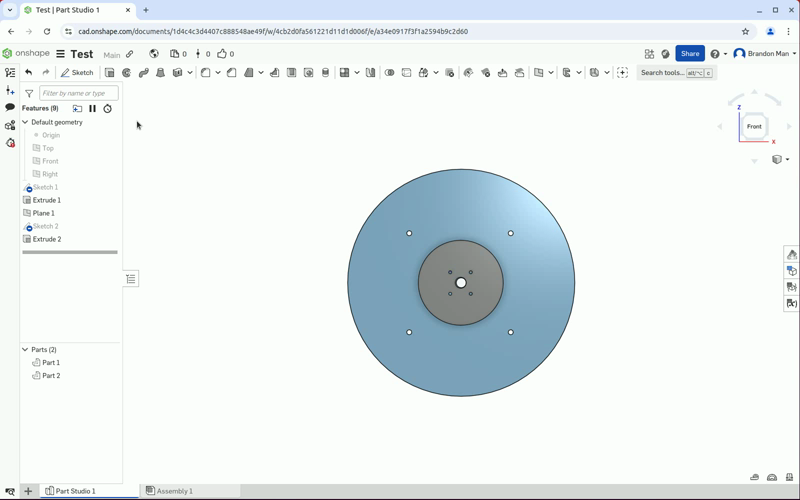
key(left, 2)
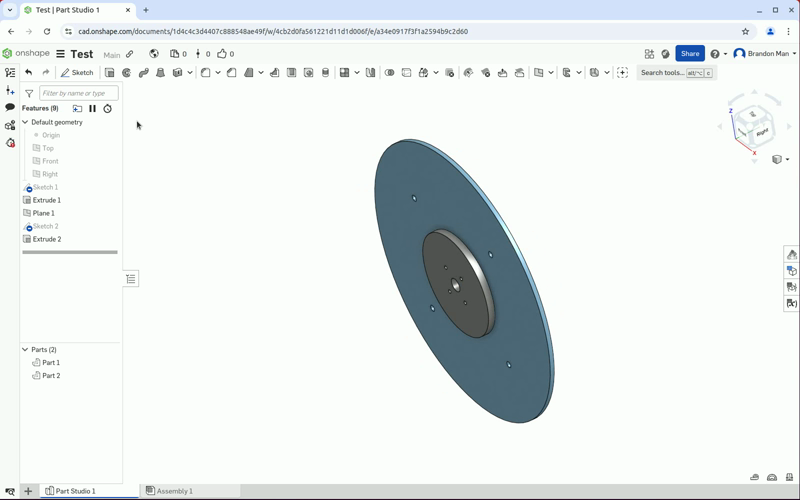
key(down, 2)
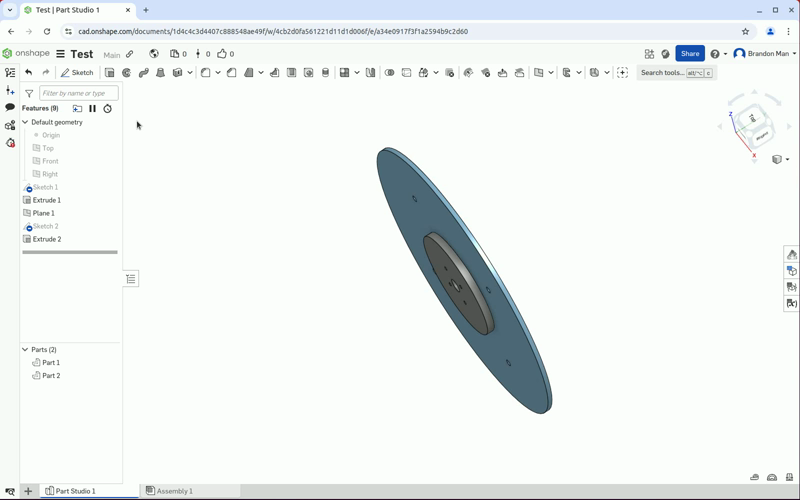
key(up, 2)
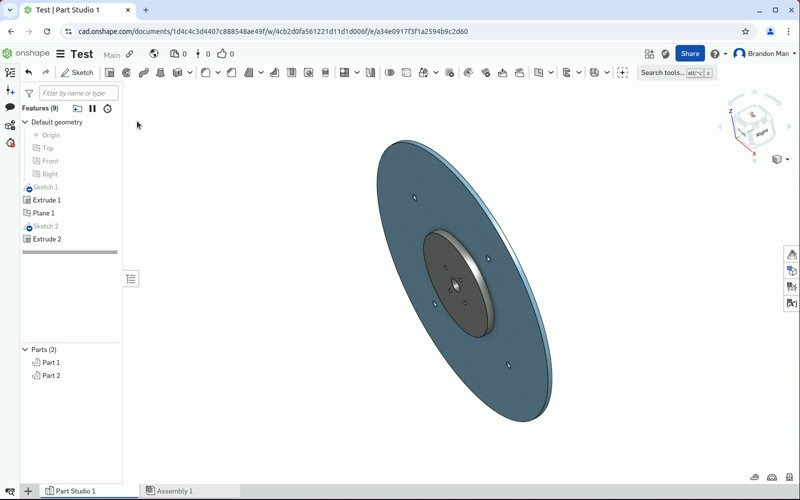
key(right, 2)
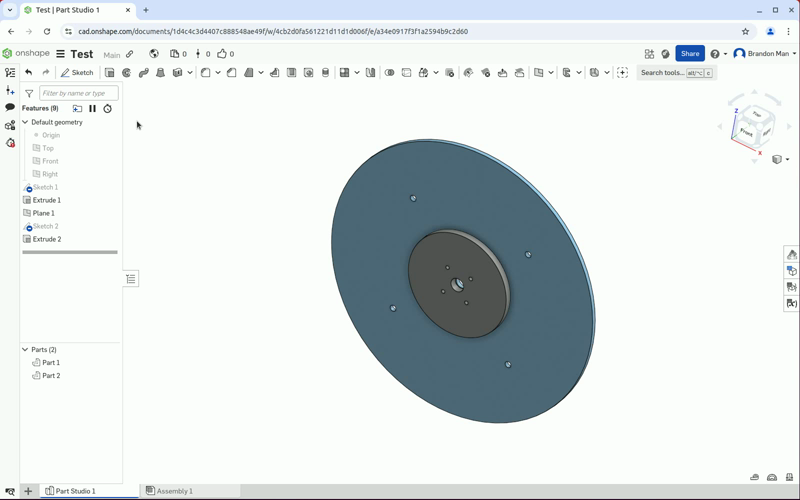
mouse_move(73, 189)
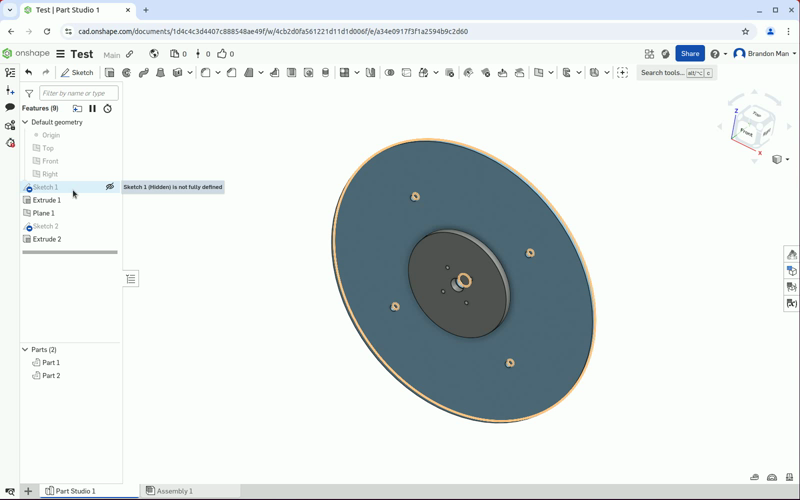
click(73, 189)